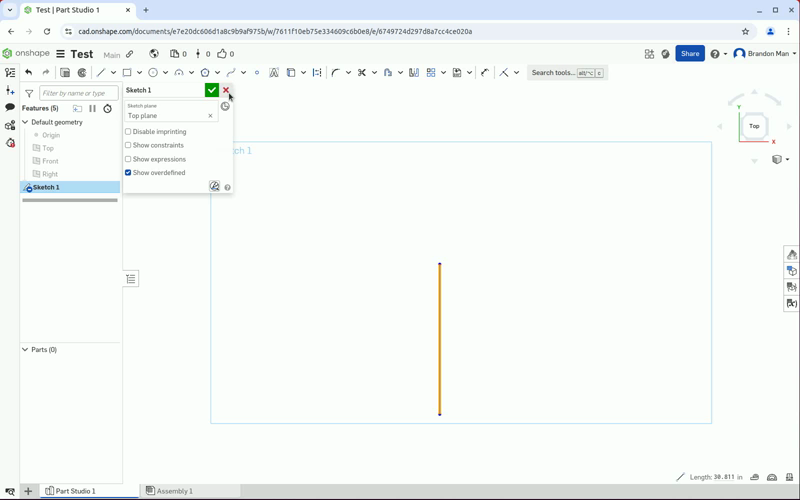
key(shift+h)
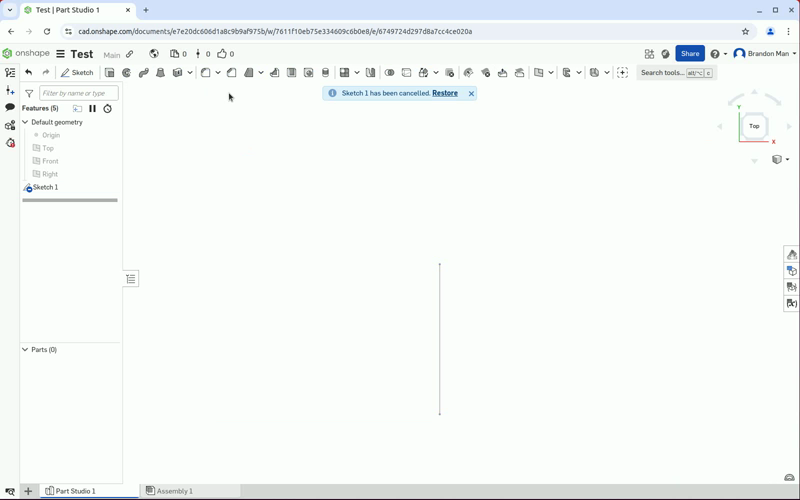
key(shift+s)
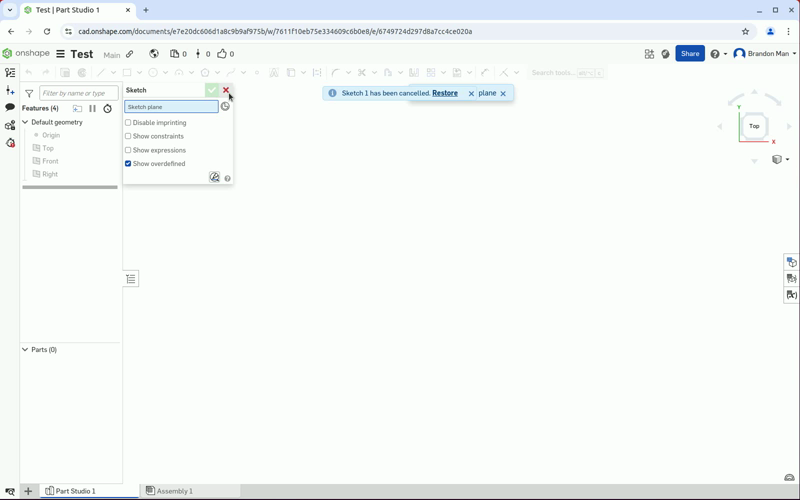
mouse_move(73, 150)
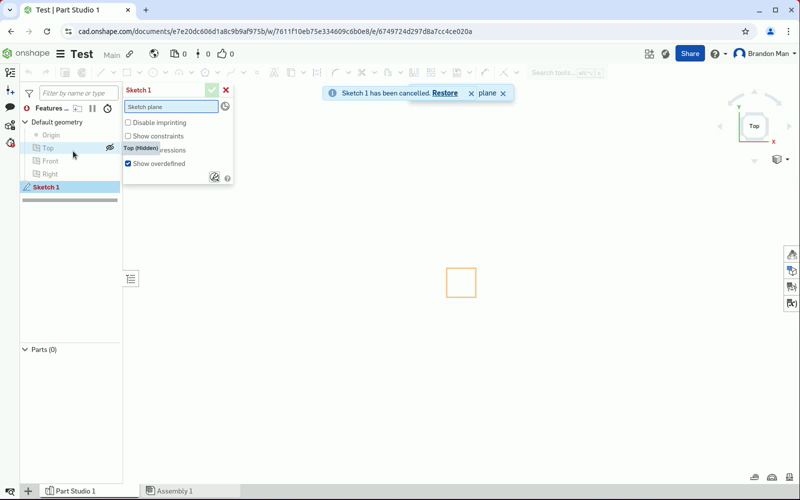
click(73, 150)
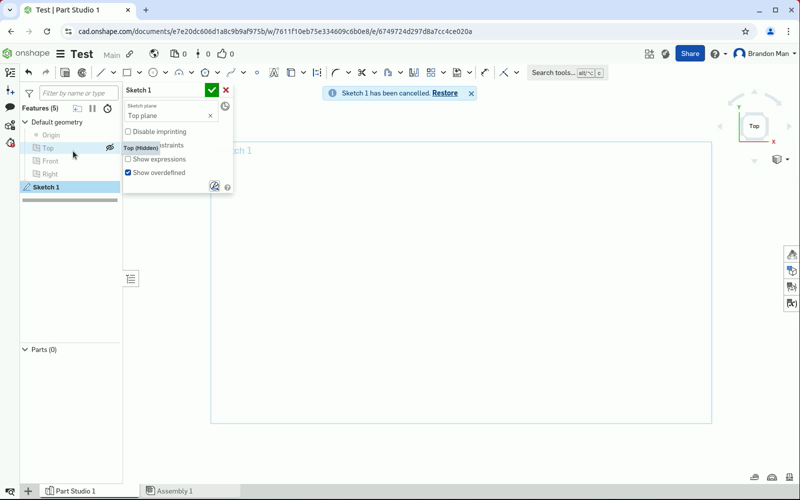
mouse_move(73, 352)
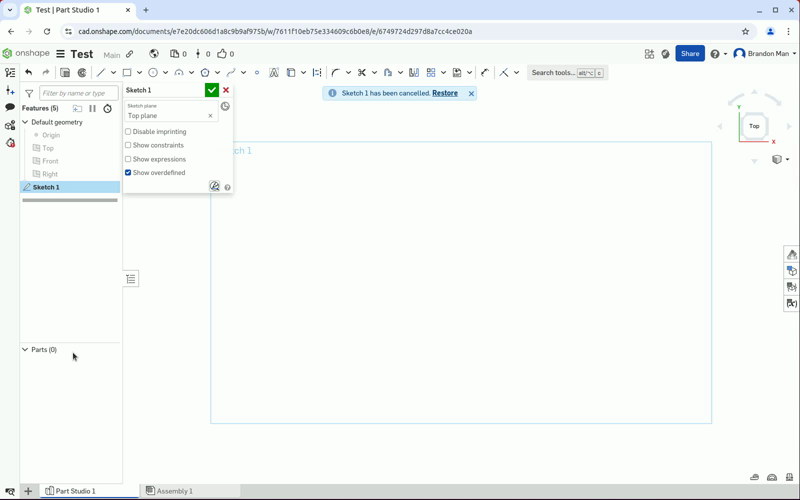
key(y)
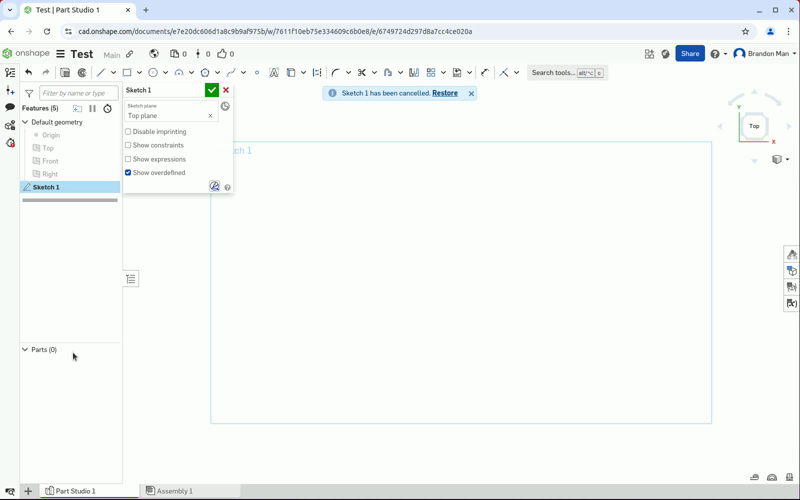
key(l)
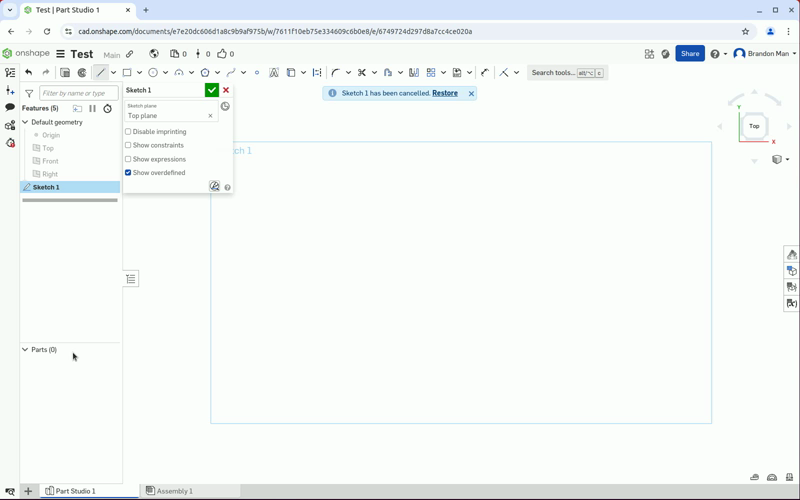
key_down(shift)
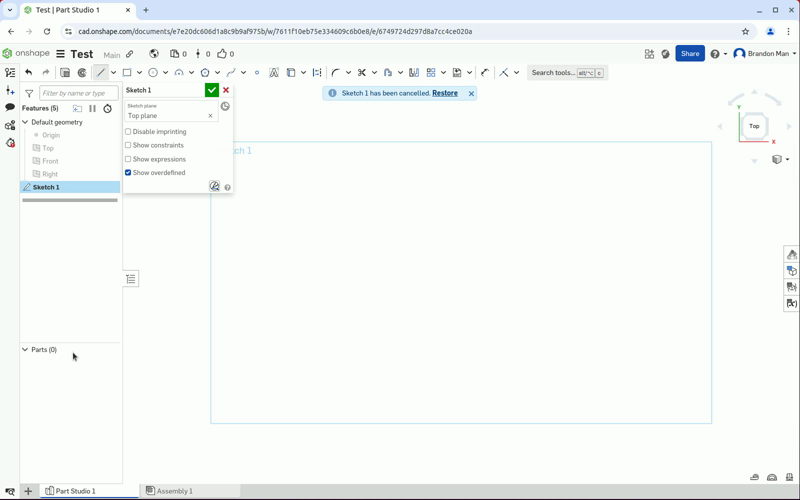
mouse_move(390, 245)
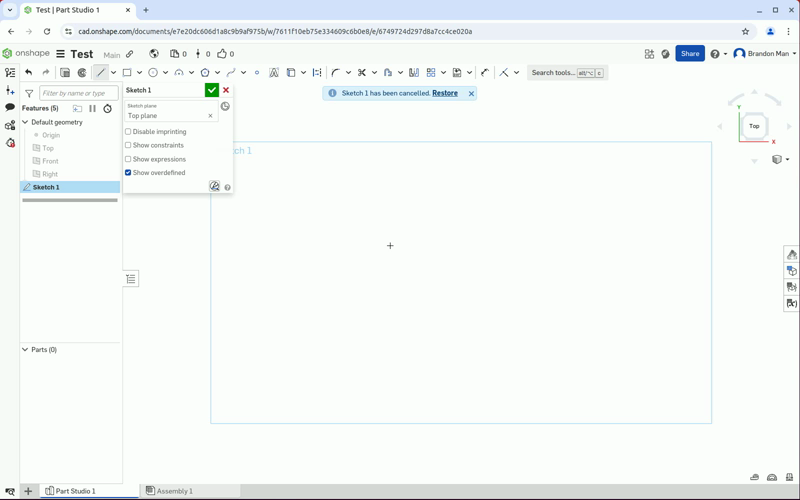
click(390, 245)
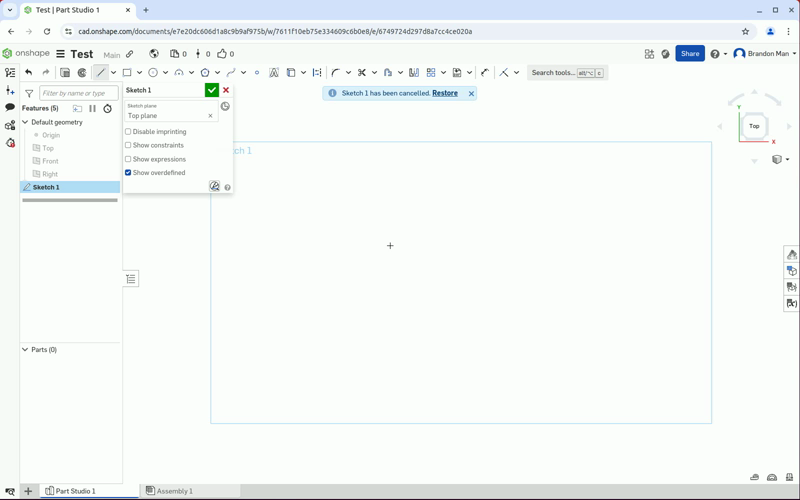
key_up(shift)
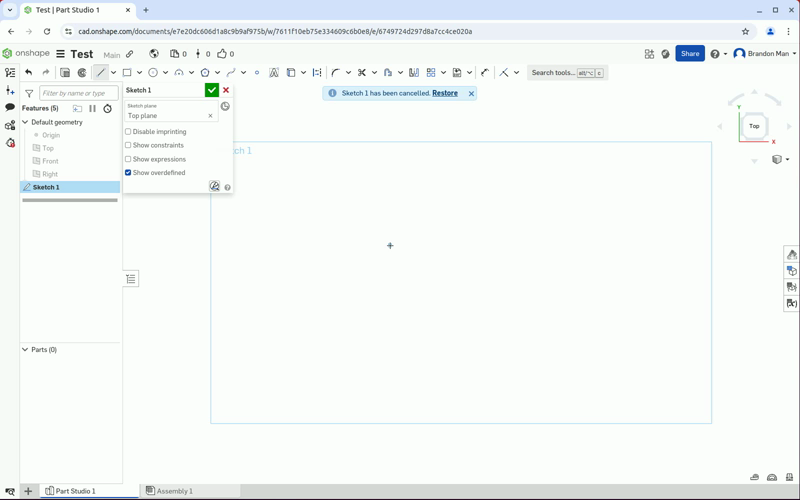
key_down(shift)
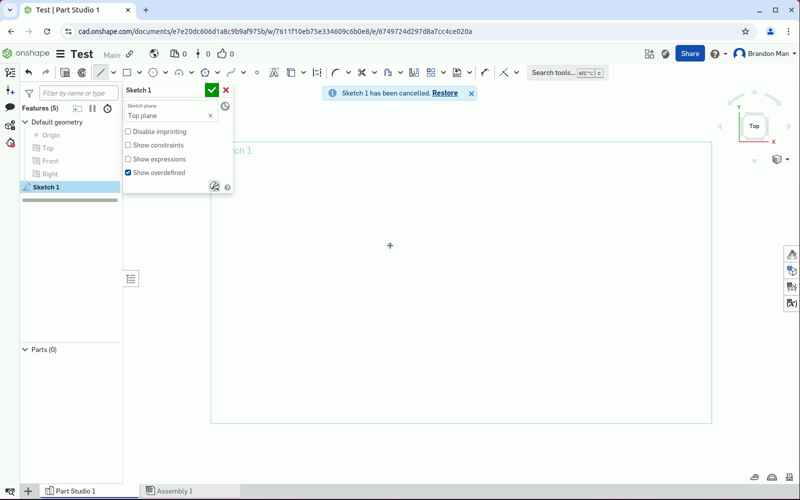
mouse_move(465, 245)
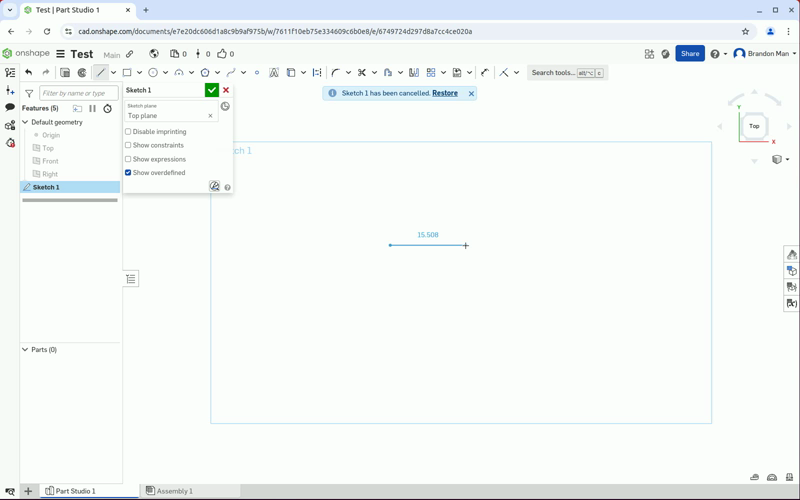
click(465, 245)
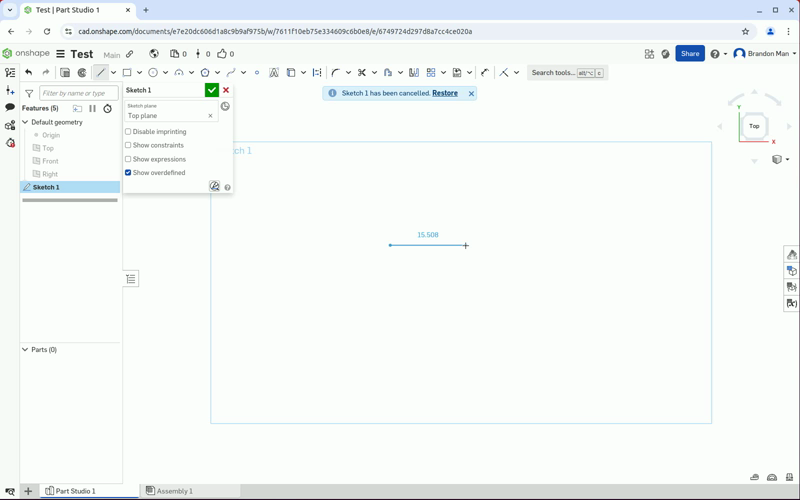
key_up(shift)
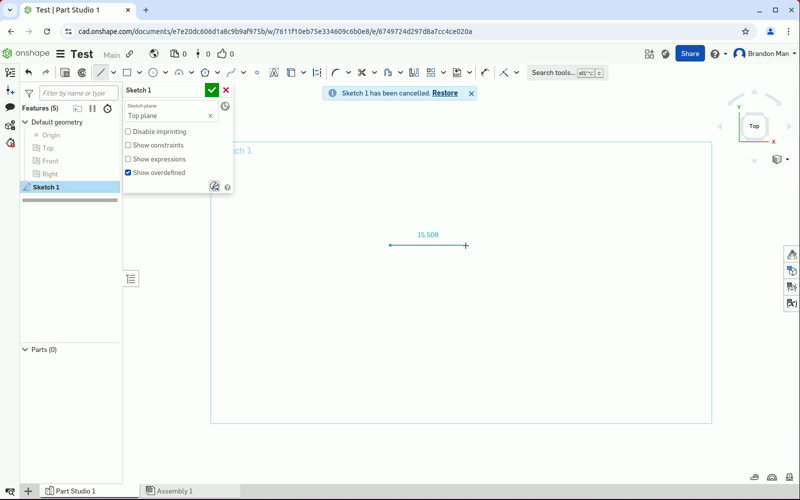
key_down(shift)
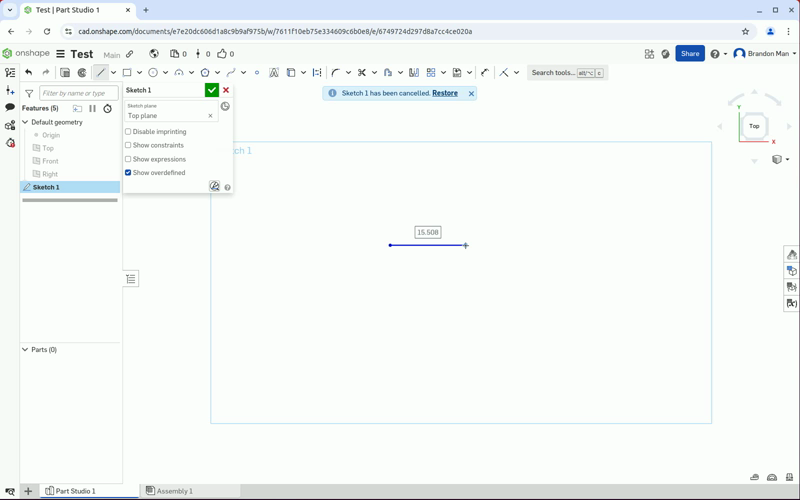
mouse_move(495, 245)
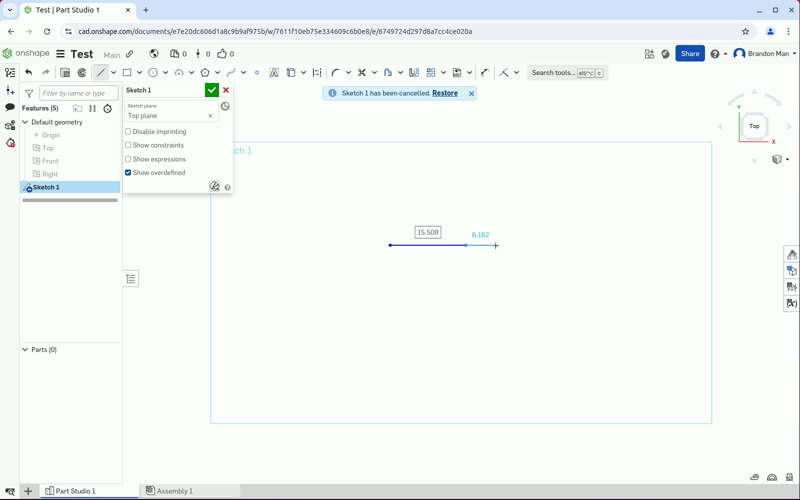
mouse_move(465, 219)
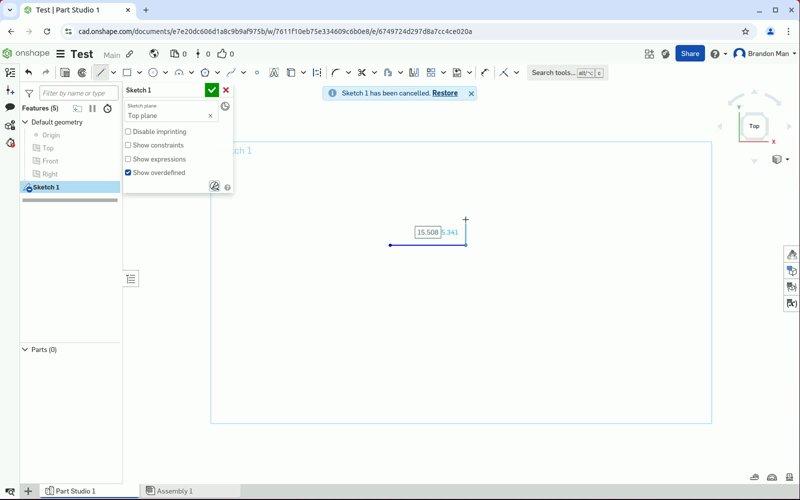
click(465, 219)
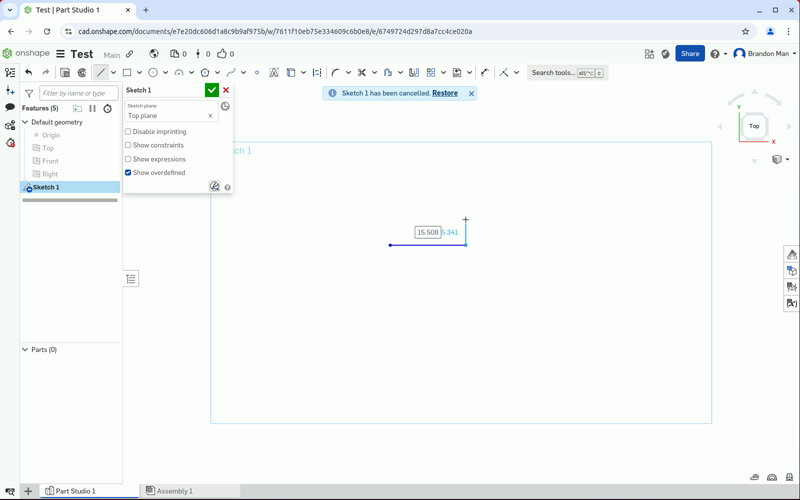
key_up(shift)
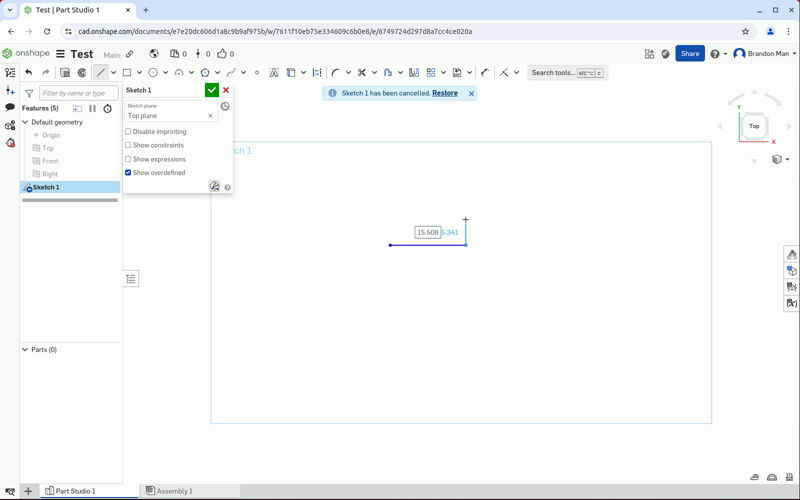
key_down(shift)
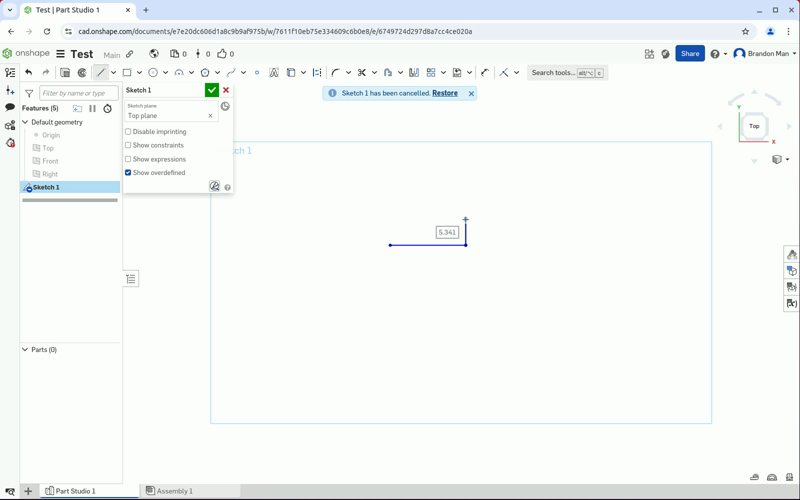
mouse_move(495, 219)
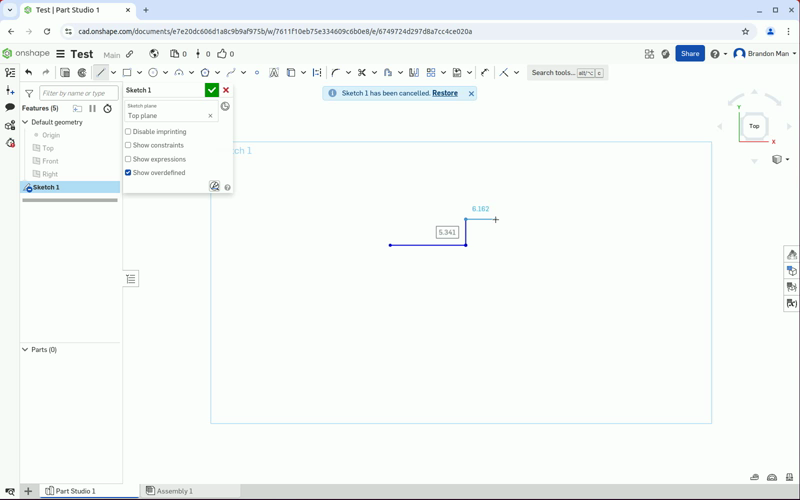
mouse_move(451, 219)
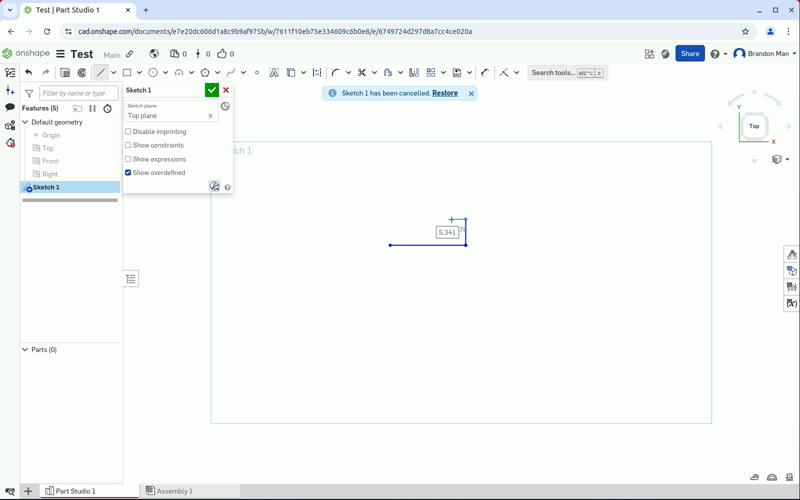
click(451, 219)
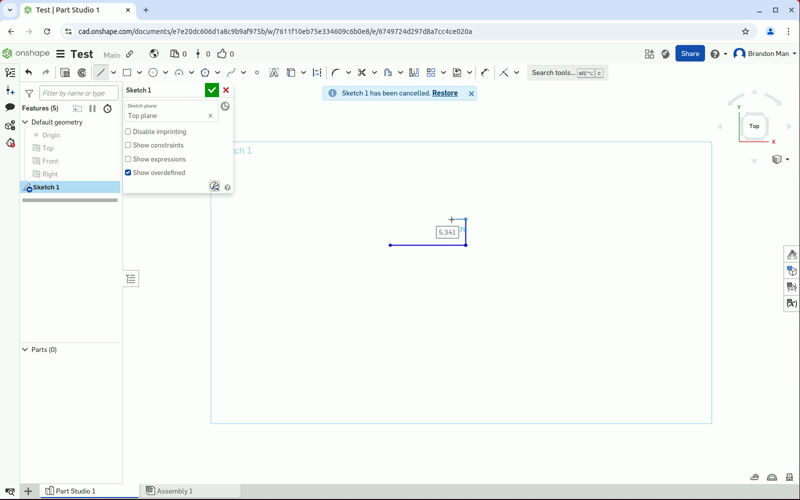
key_up(shift)
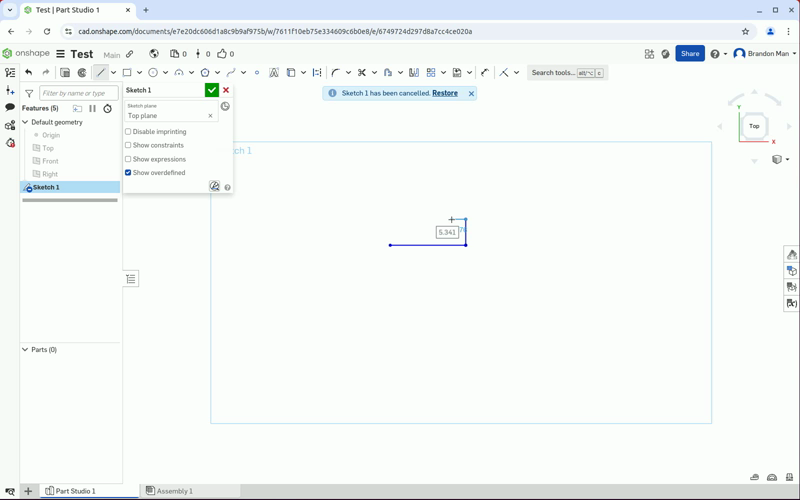
key_down(shift)
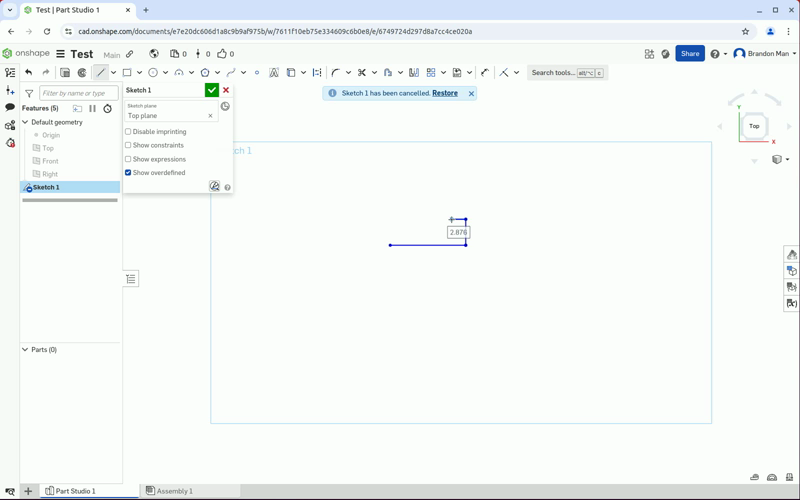
mouse_move(481, 219)
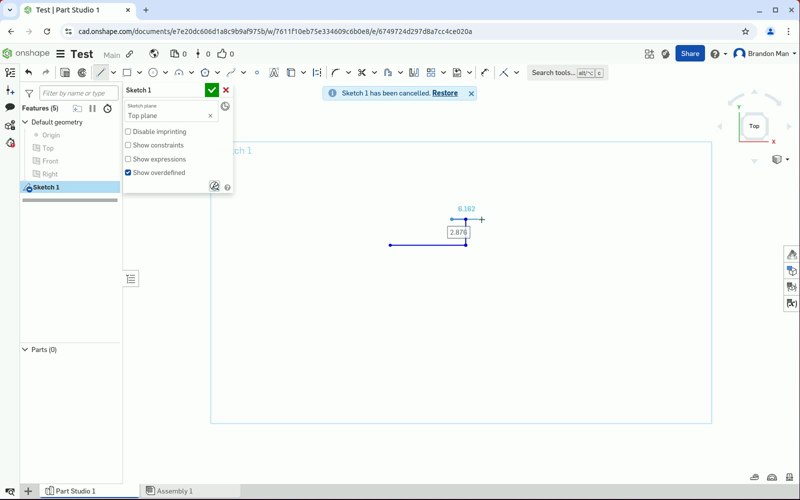
mouse_move(451, 196)
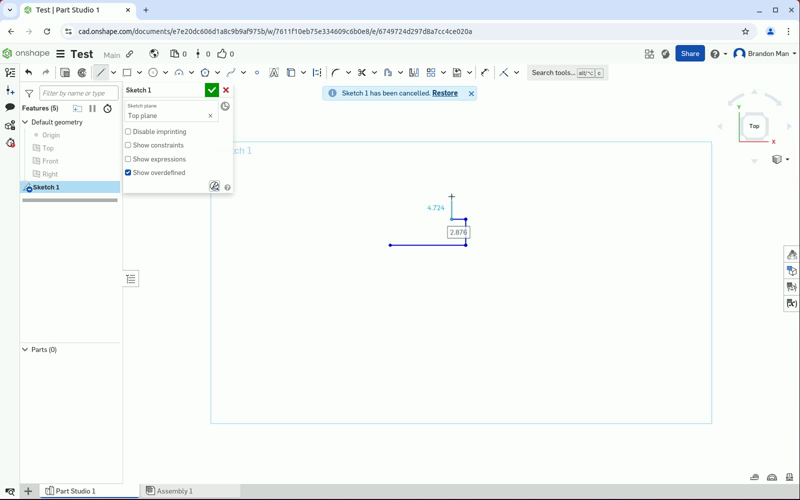
click(451, 196)
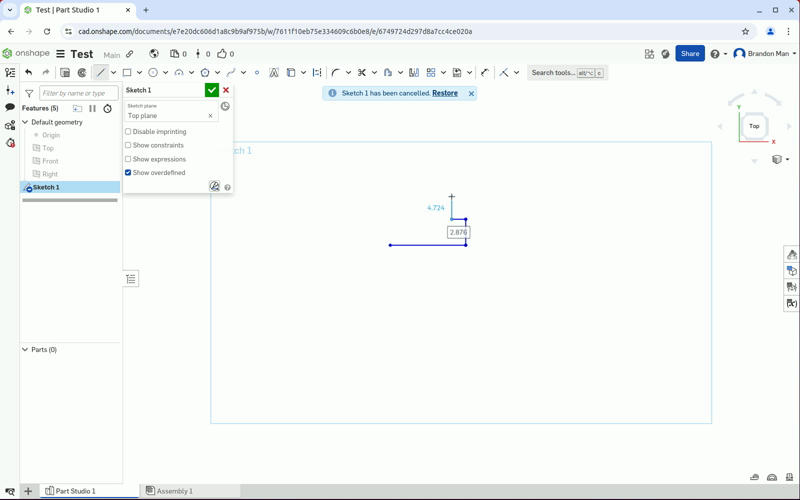
key_up(shift)
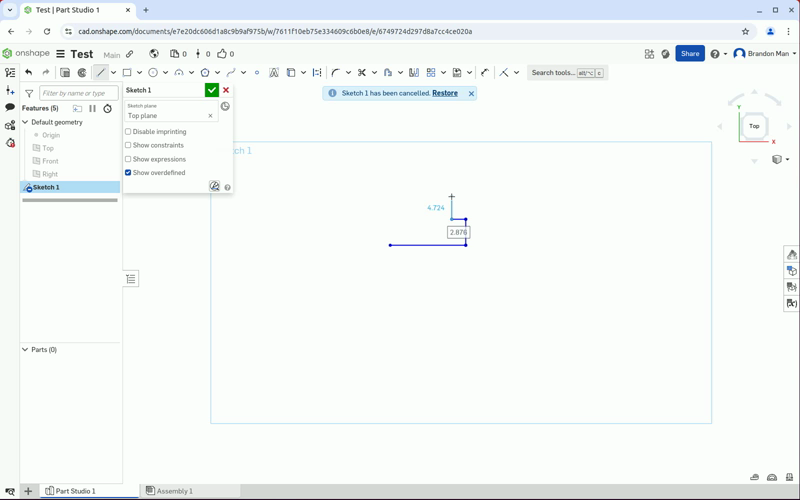
key_down(shift)
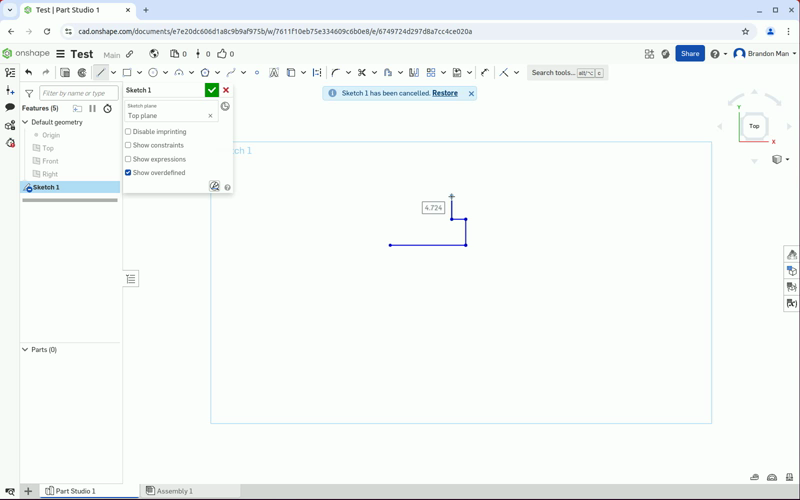
mouse_move(481, 196)
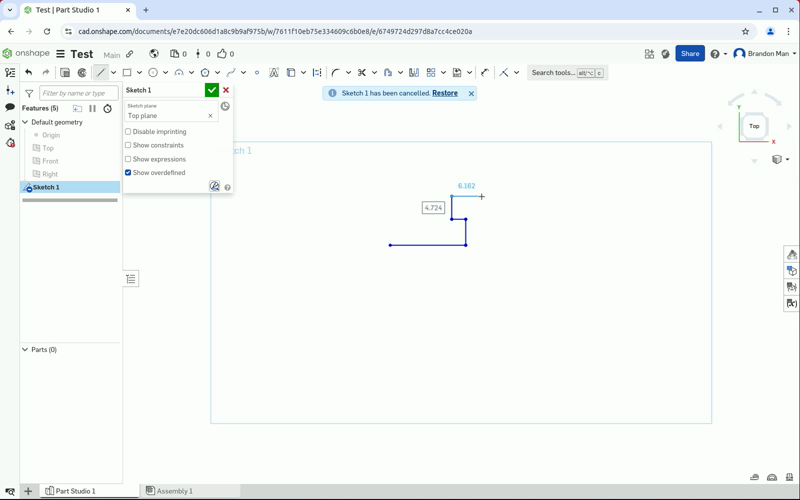
mouse_move(465, 196)
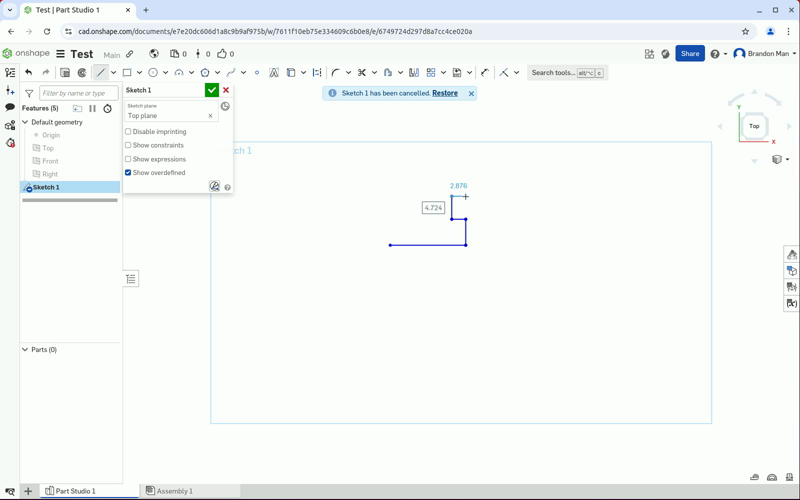
click(465, 196)
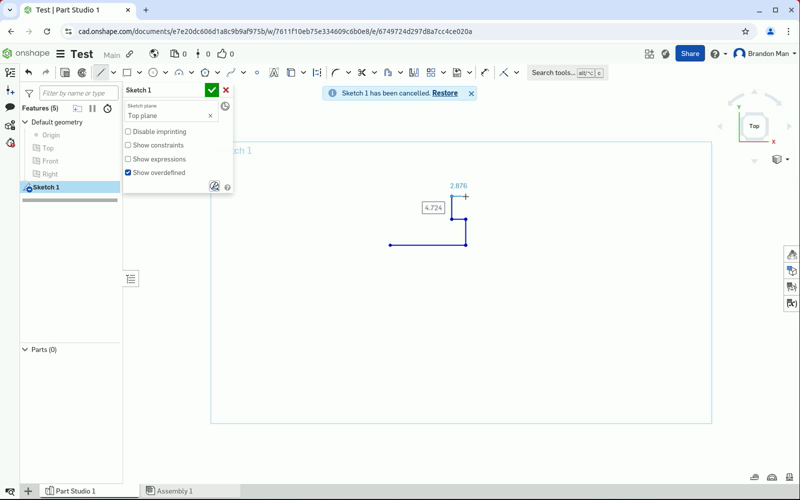
key_up(shift)
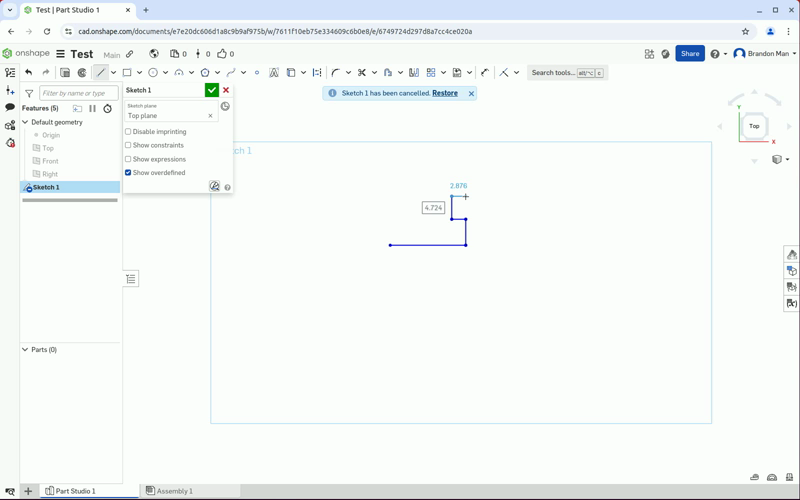
key_down(shift)
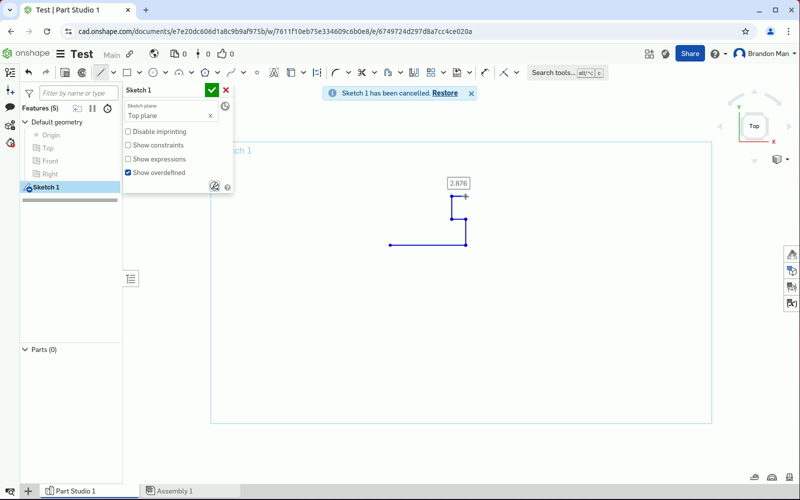
mouse_move(495, 196)
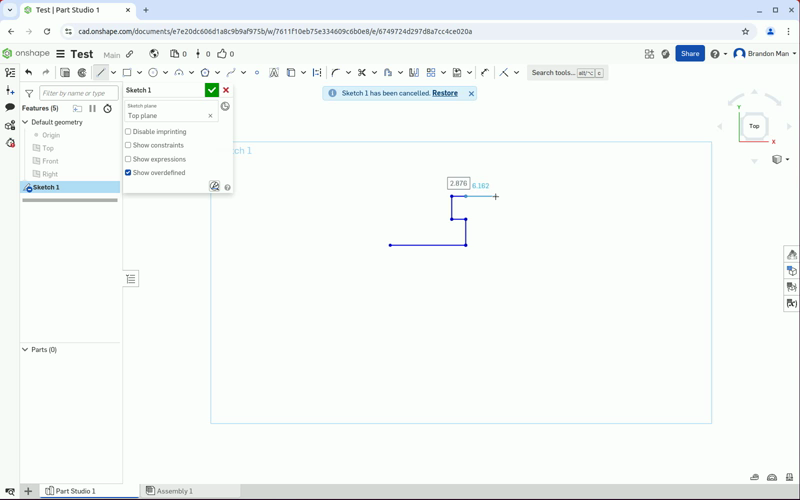
mouse_move(465, 170)
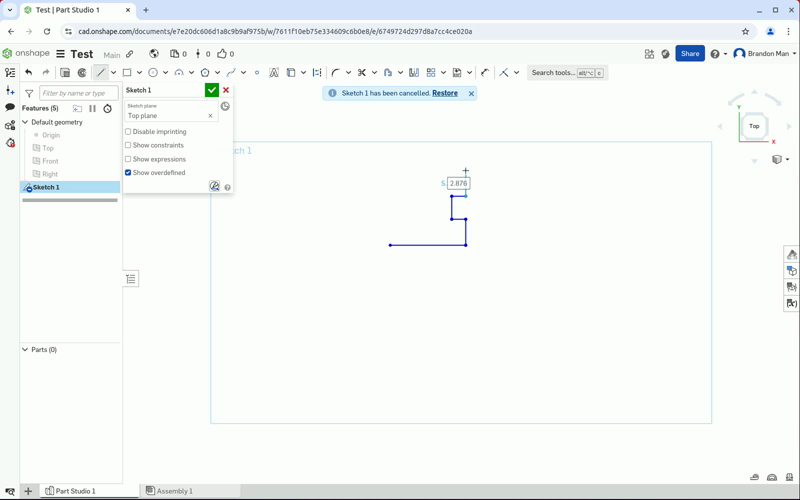
click(465, 170)
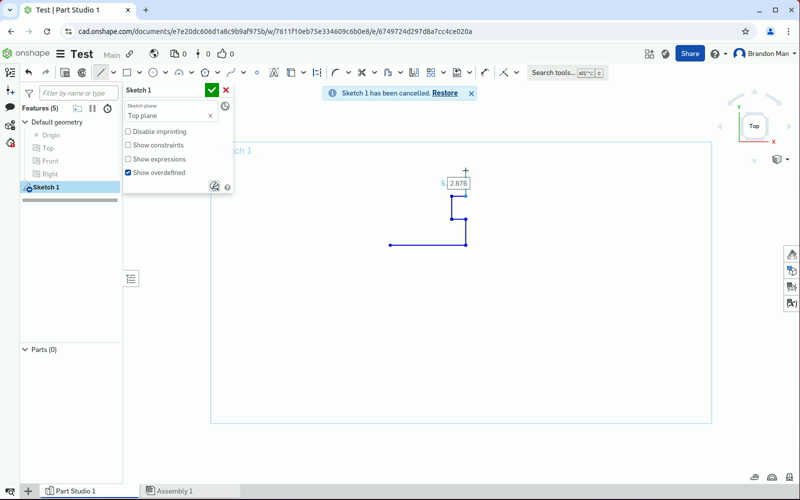
key_up(shift)
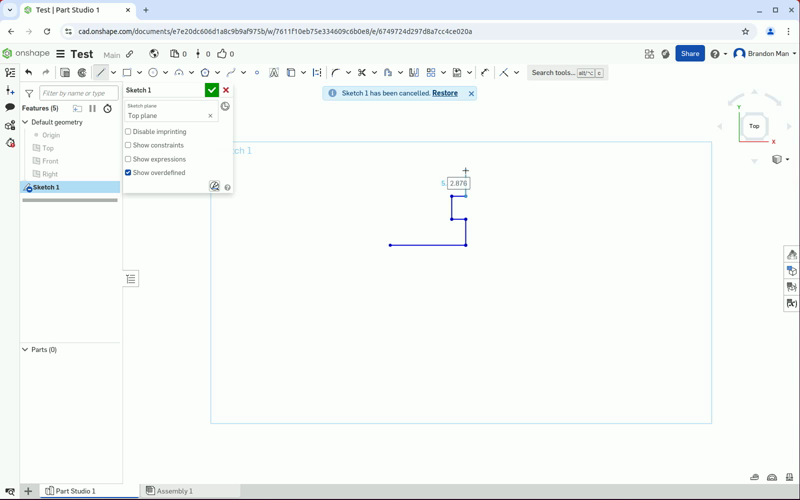
key_down(shift)
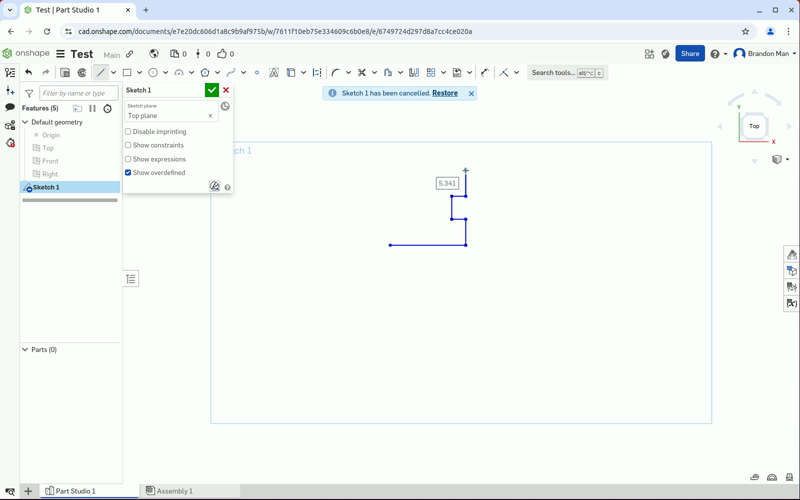
mouse_move(390, 170)
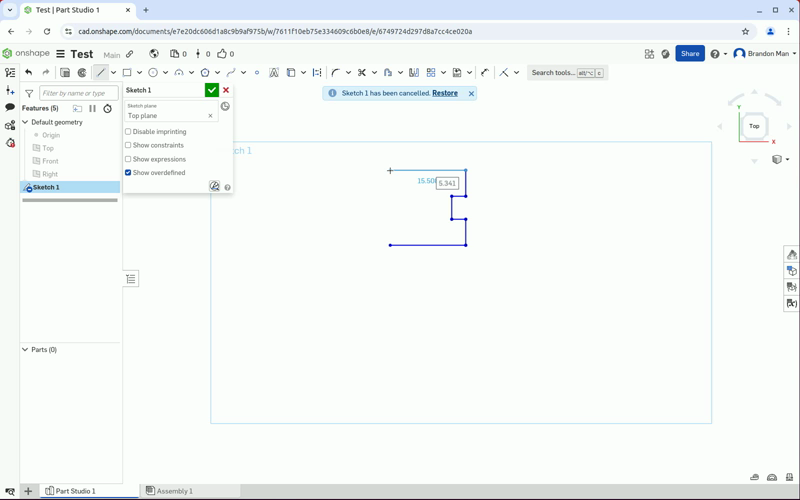
click(390, 170)
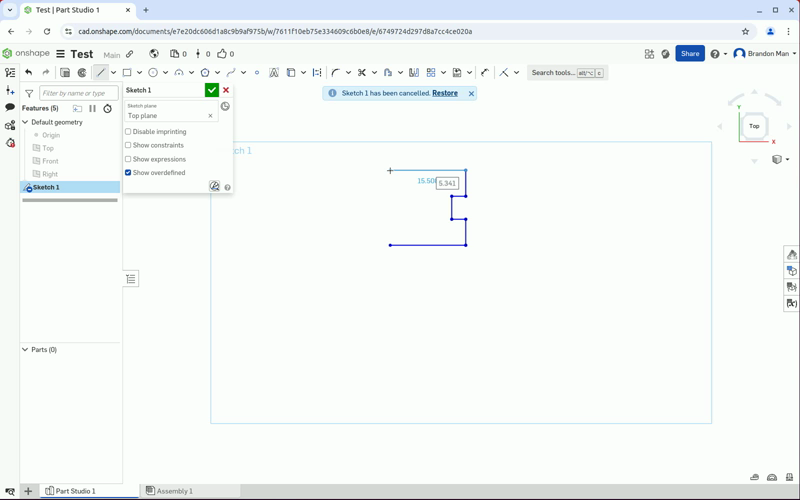
key_up(shift)
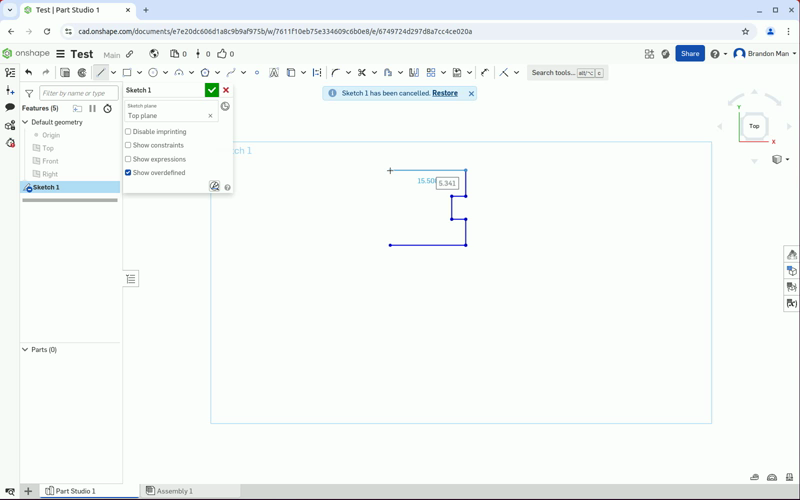
key_down(shift)
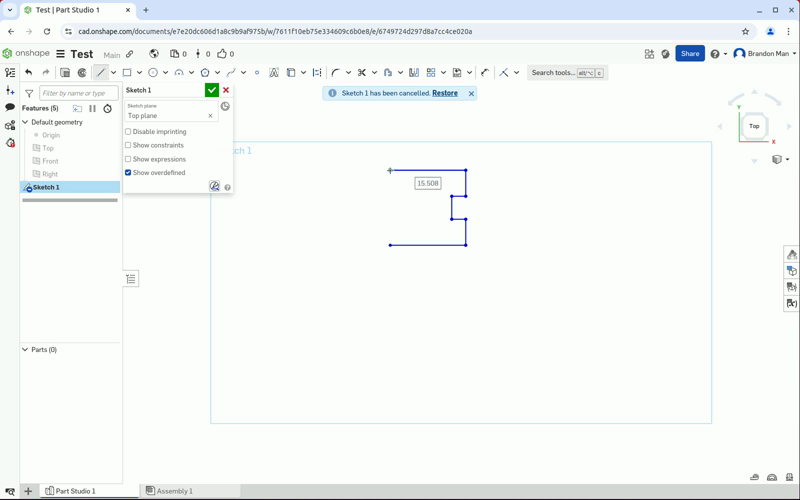
mouse_move(420, 170)
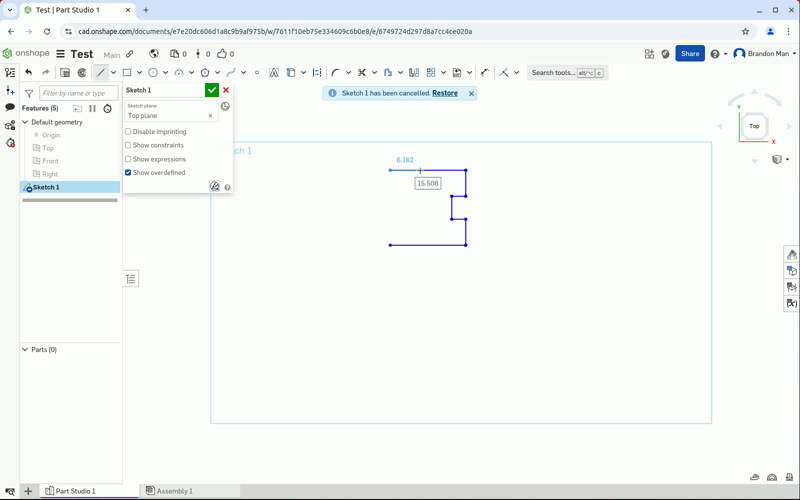
mouse_move(390, 196)
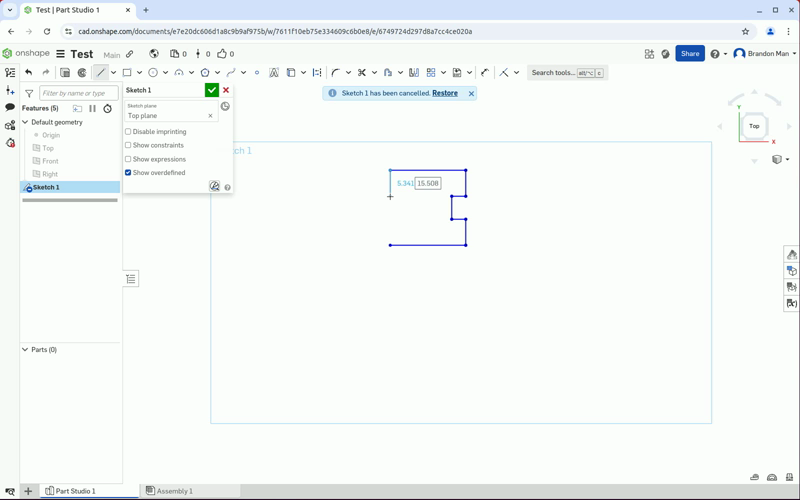
click(390, 196)
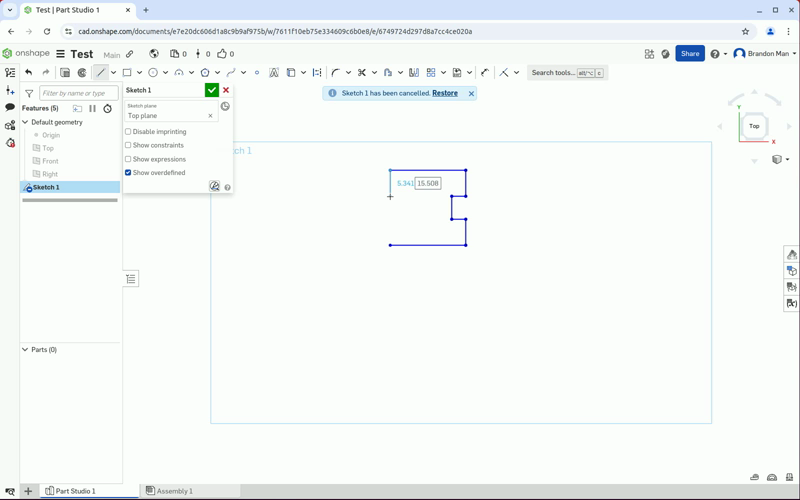
key_up(shift)
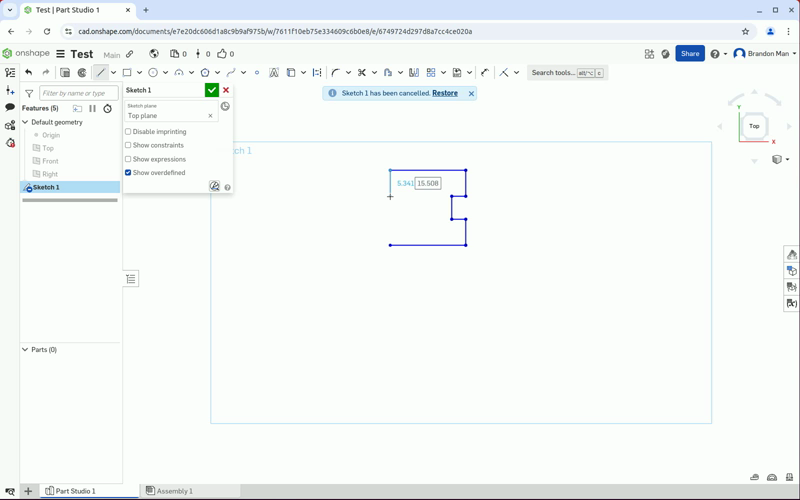
key_down(shift)
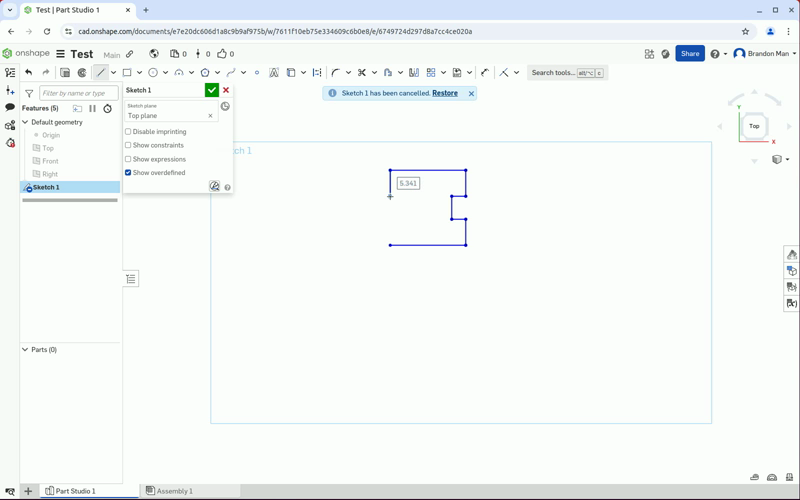
mouse_move(420, 196)
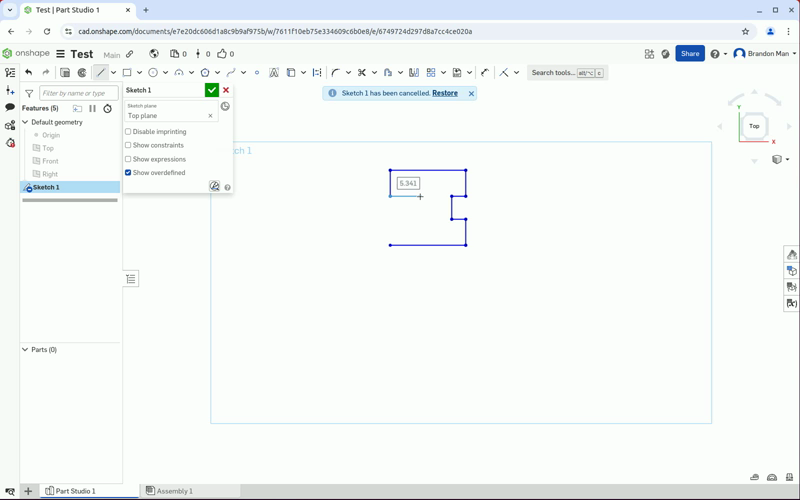
mouse_move(404, 196)
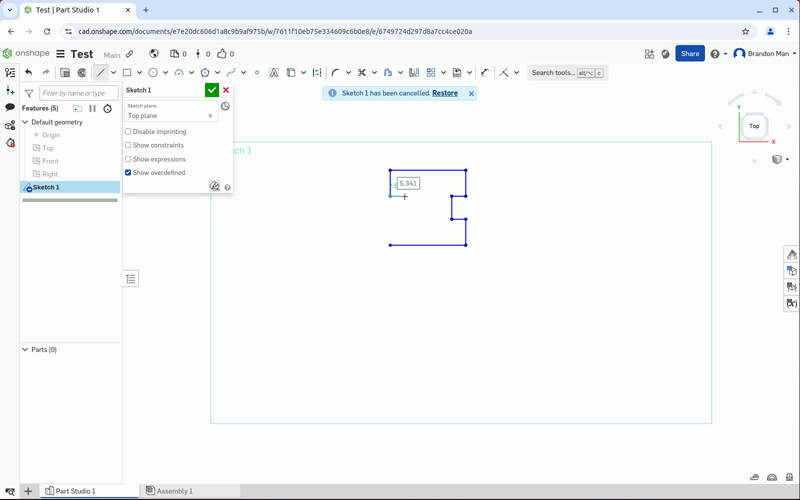
click(404, 196)
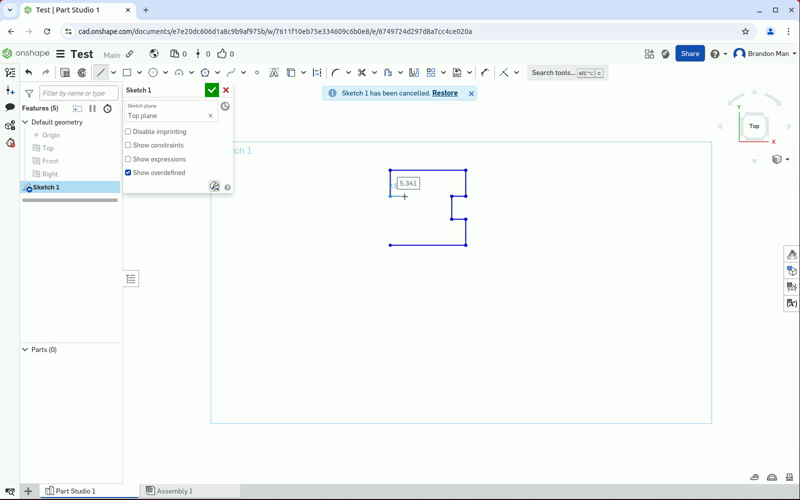
key_up(shift)
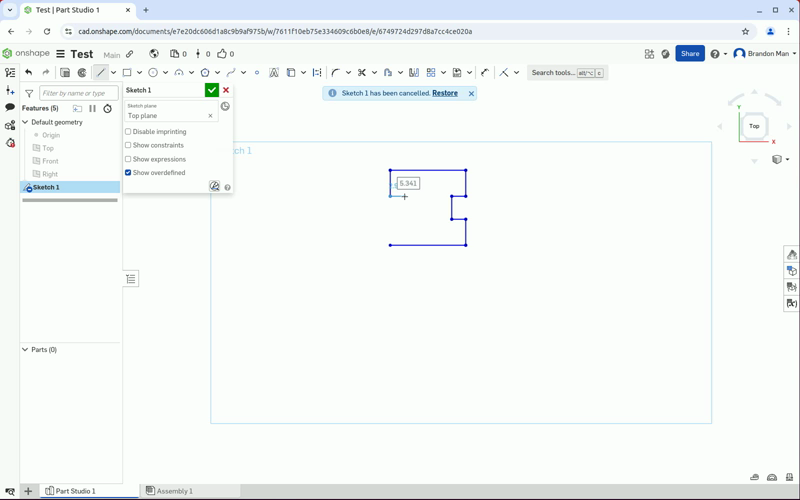
key_down(shift)
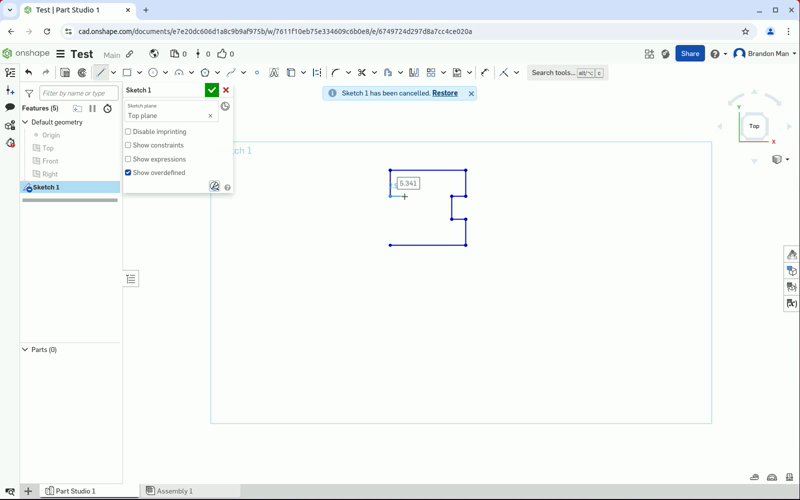
mouse_move(434, 196)
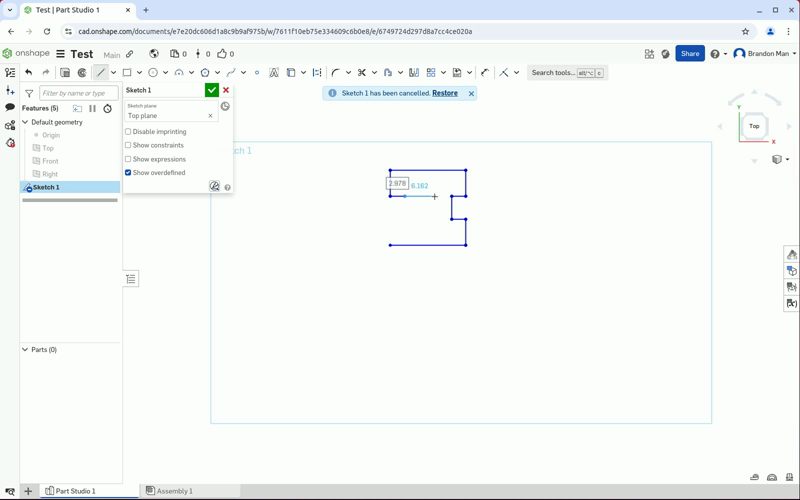
mouse_move(404, 219)
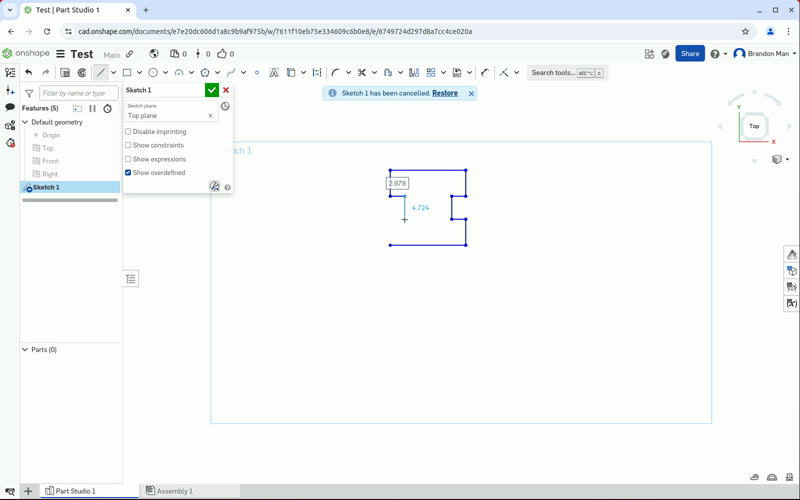
click(404, 219)
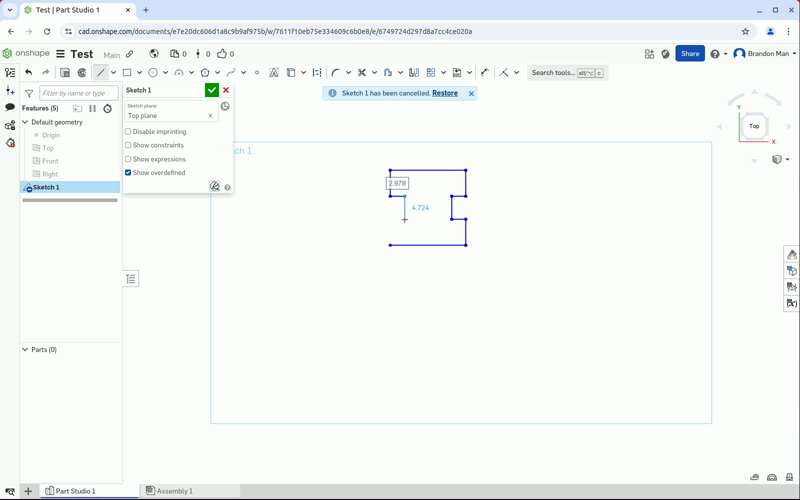
key_up(shift)
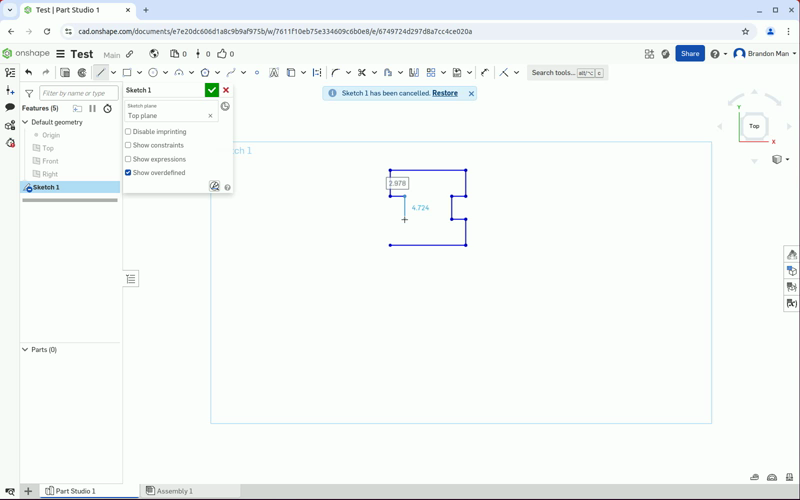
key_down(shift)
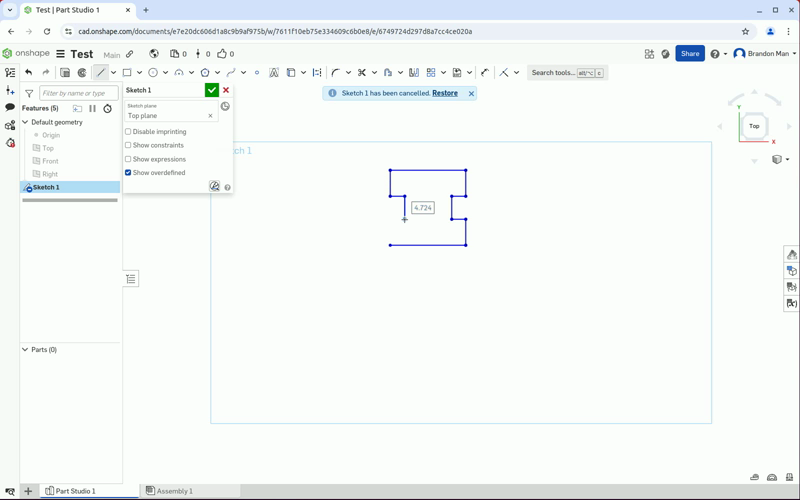
mouse_move(434, 219)
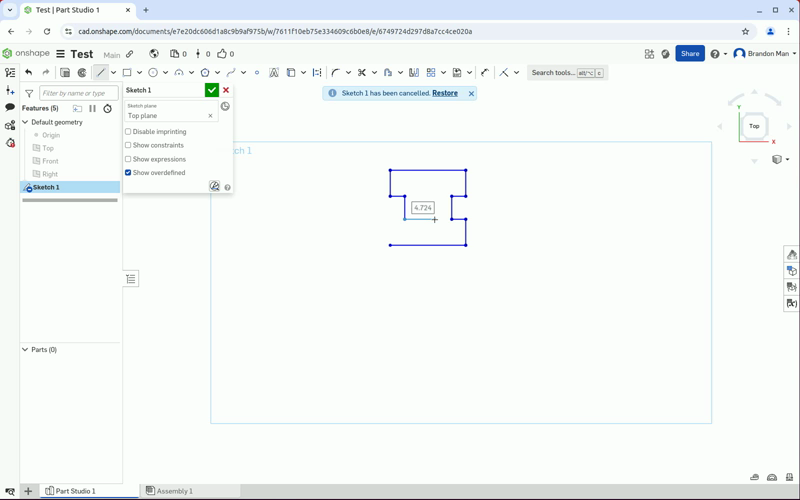
mouse_move(390, 219)
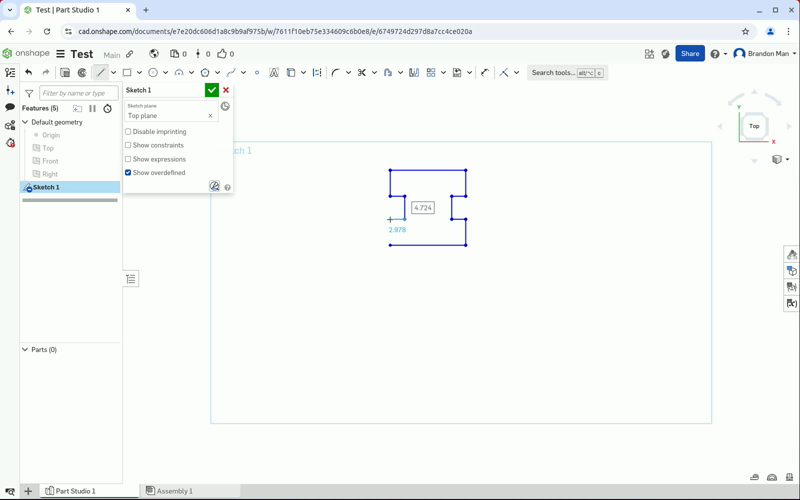
click(390, 219)
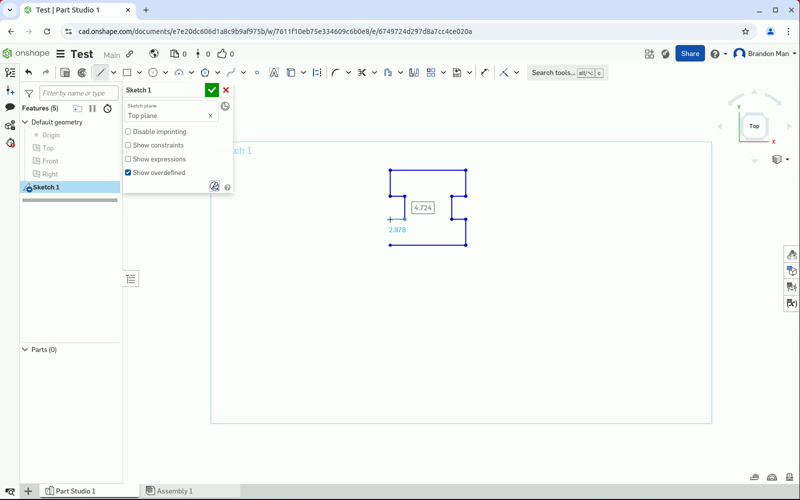
key_up(shift)
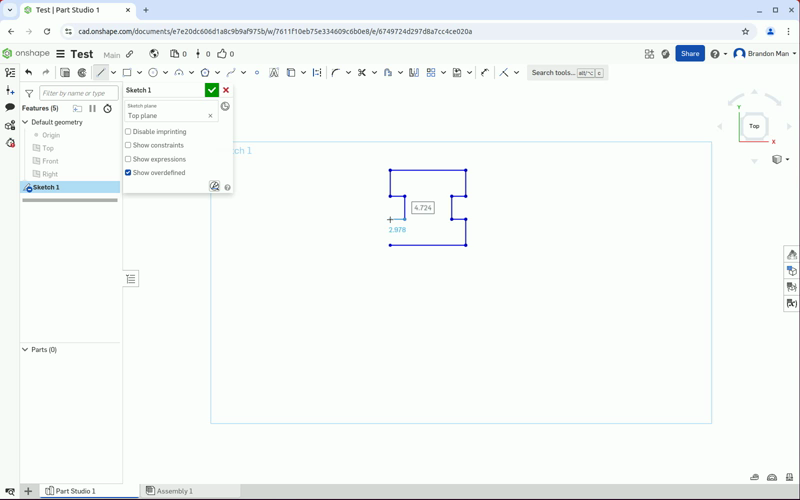
mouse_move(420, 219)
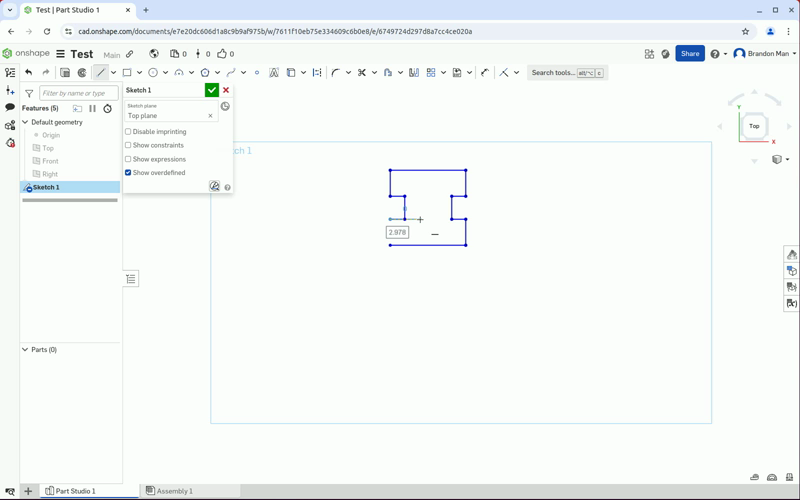
key_down(shift)
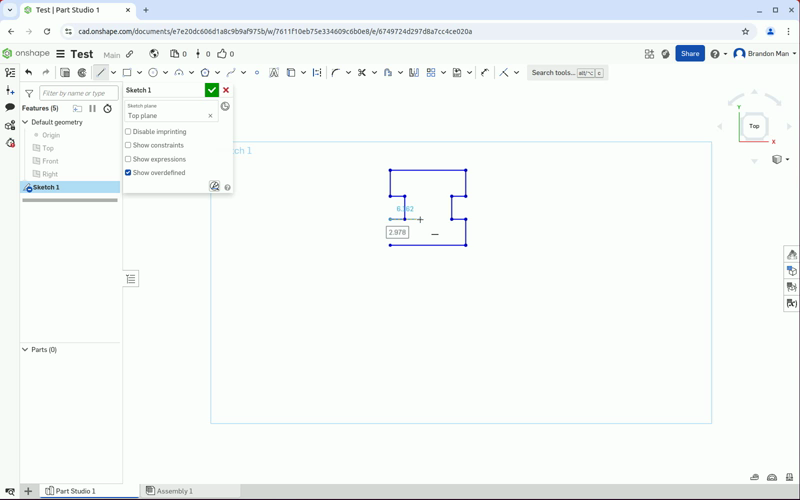
mouse_move(390, 245)
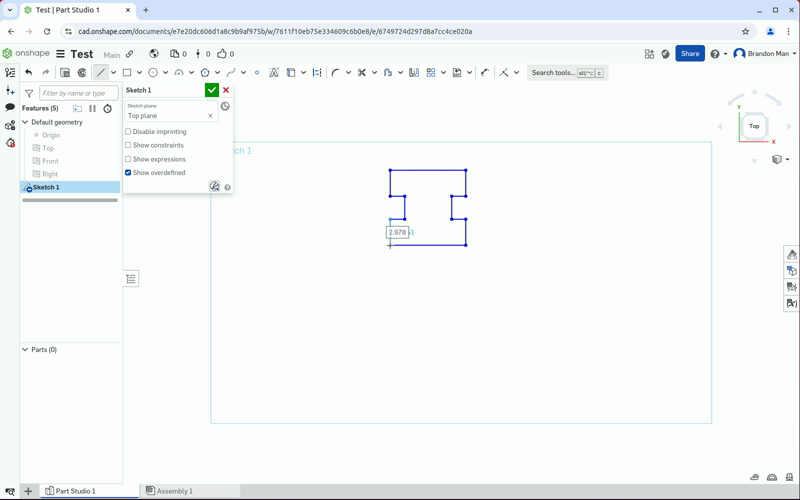
key_up(shift)
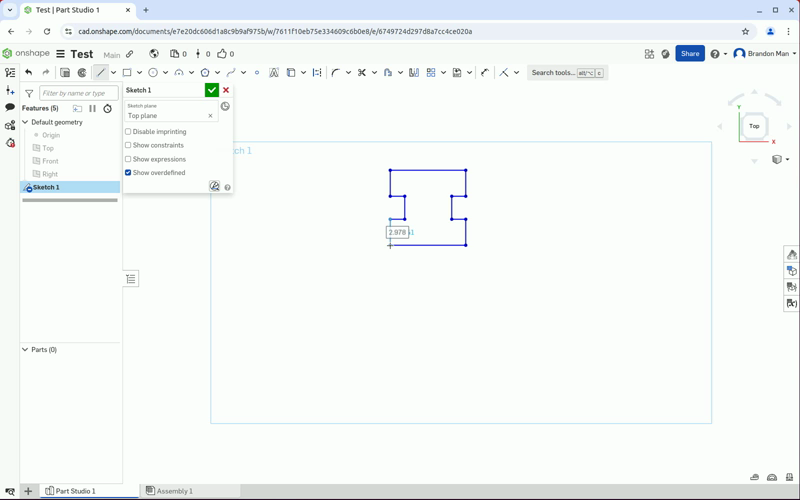
click(390, 245)
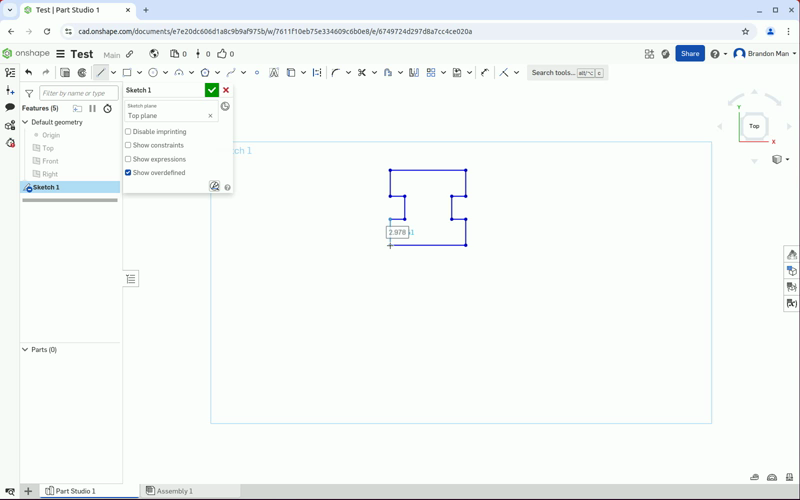
key(esc)
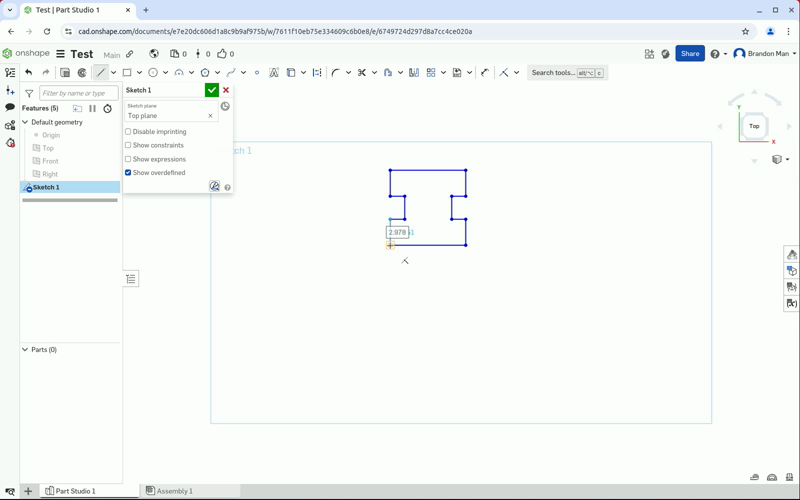
key(c)
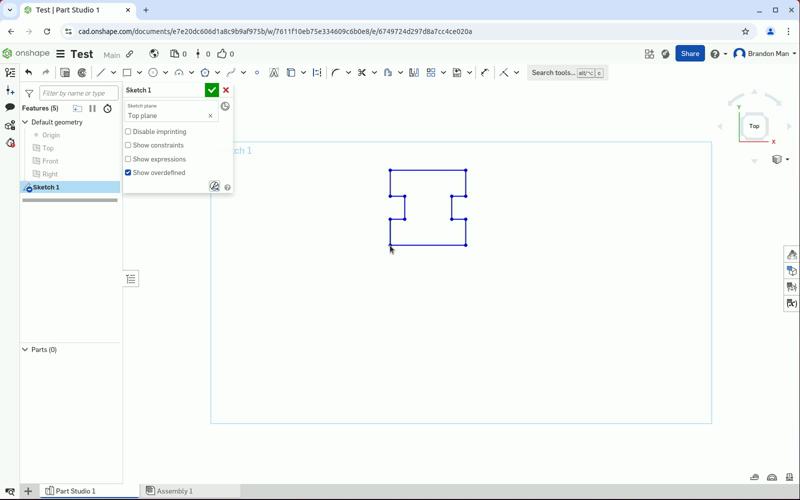
key_down(shift)
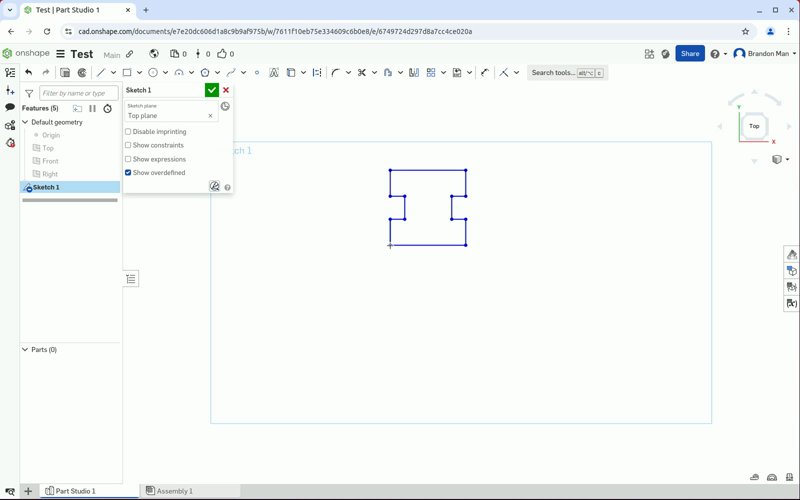
mouse_move(428, 207)
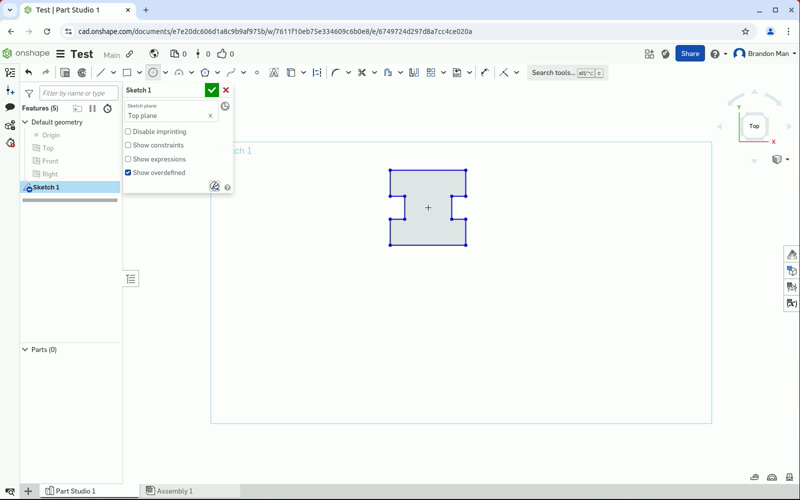
click(428, 207)
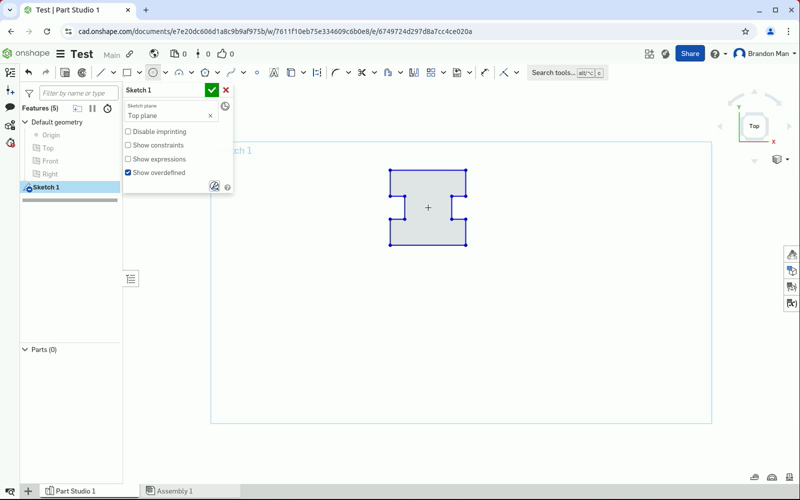
key_up(shift)
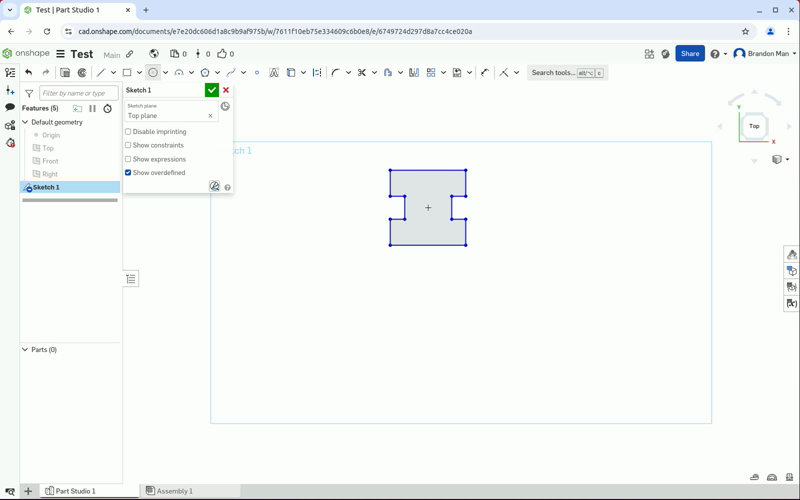
mouse_move(437, 207)
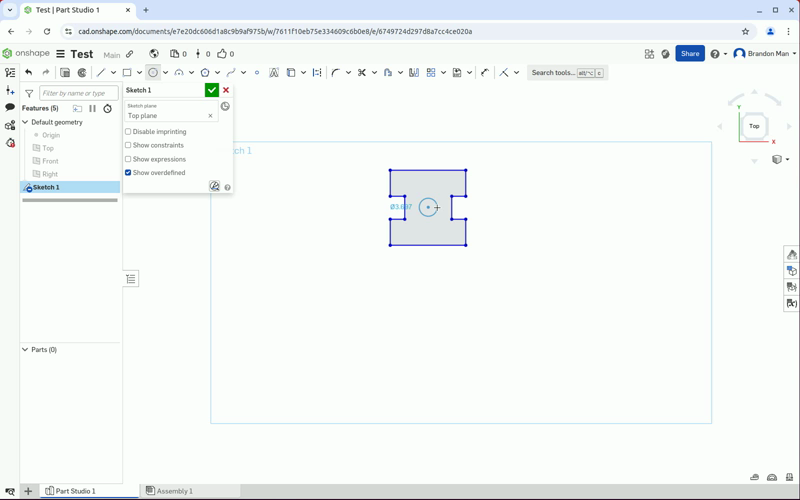
click(437, 207)
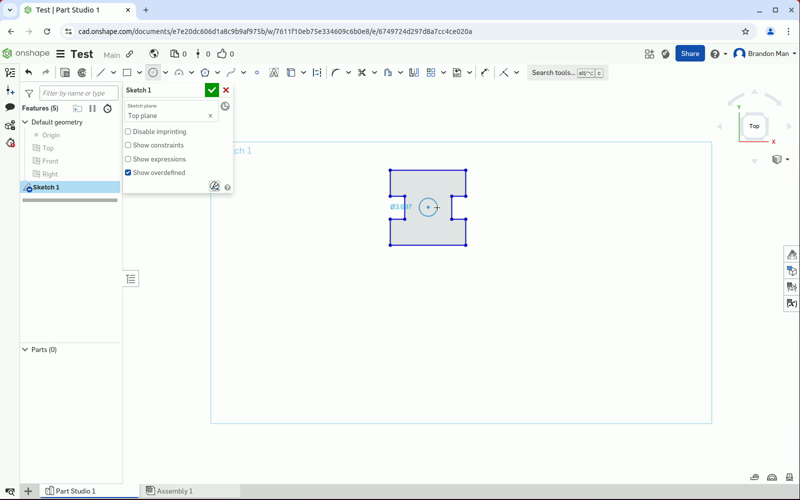
key(esc)
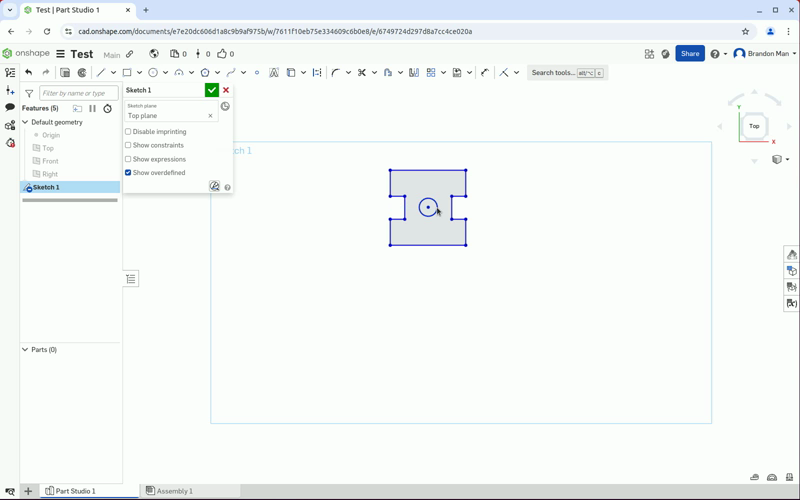
mouse_move(424, 193)
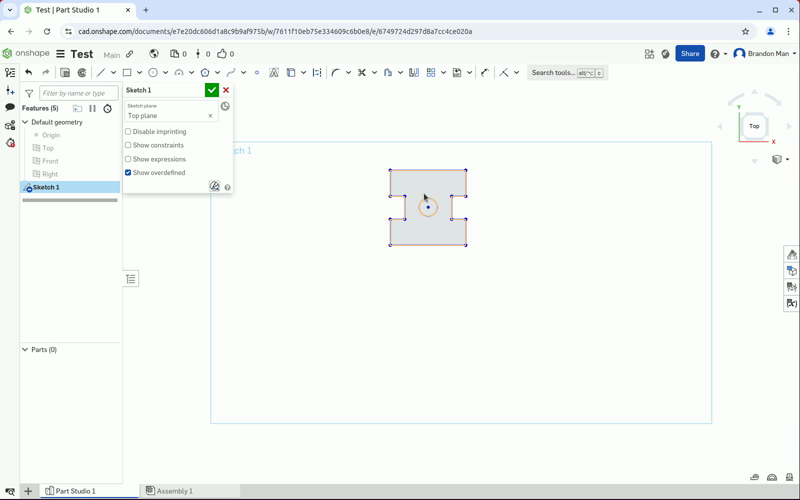
click(424, 193)
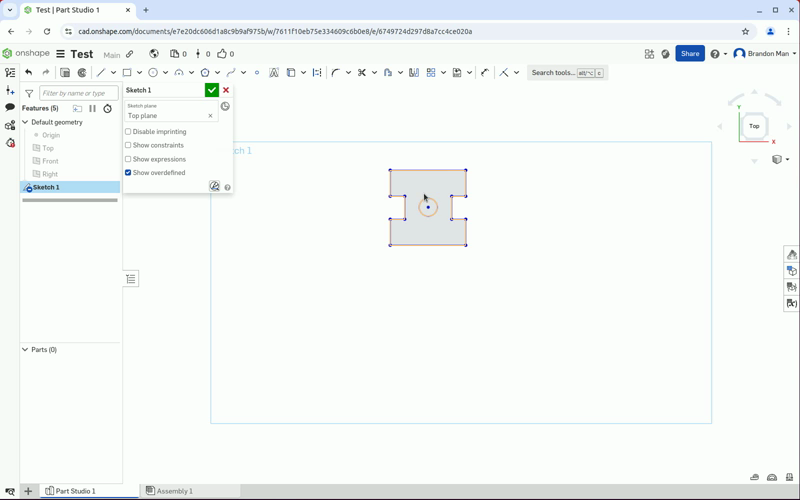
mouse_move(73, 352)
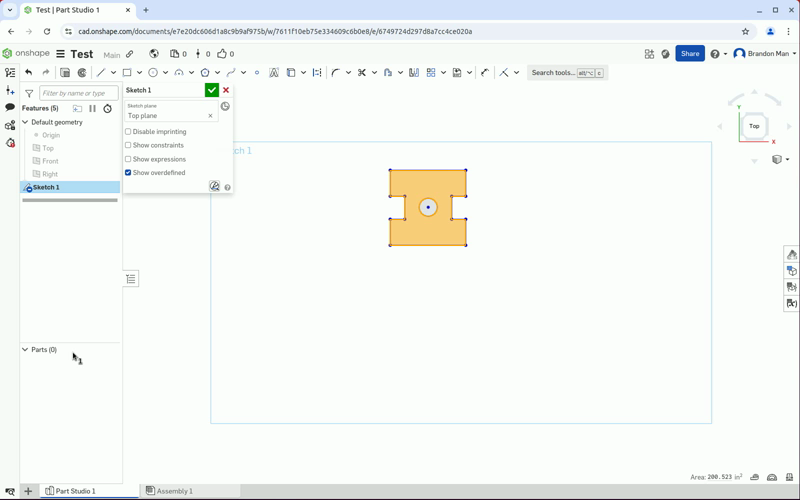
key(shift+y)
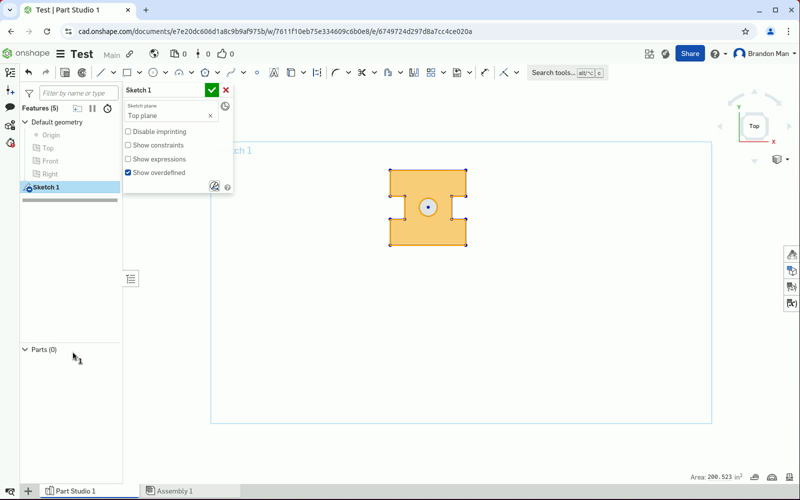
key(shift+e)
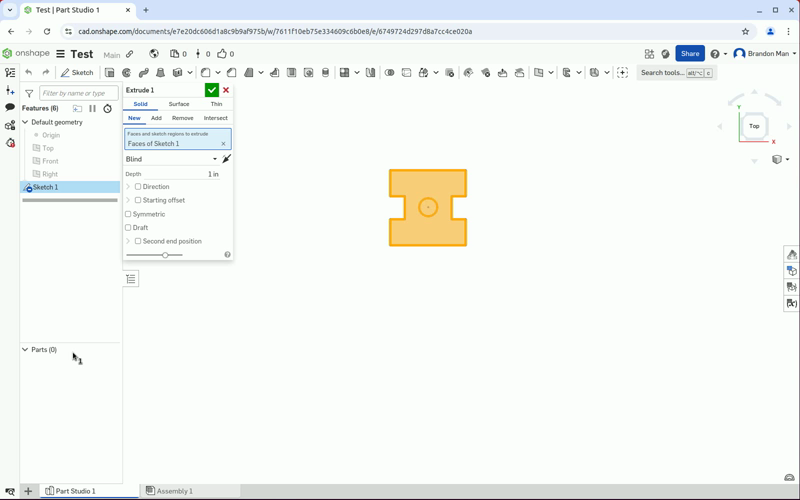
mouse_move(143, 106)
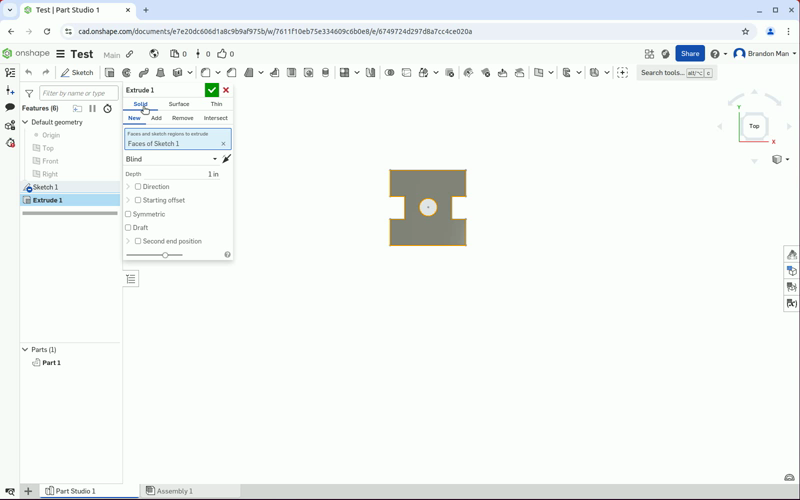
click(143, 106)
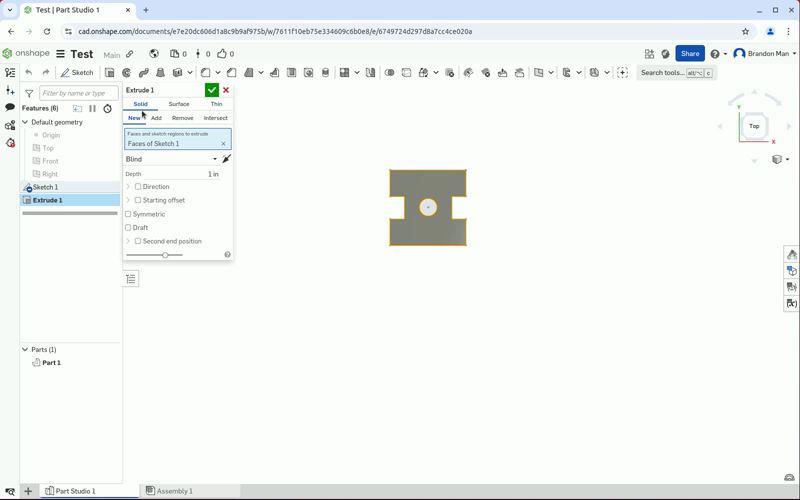
mouse_move(137, 120)
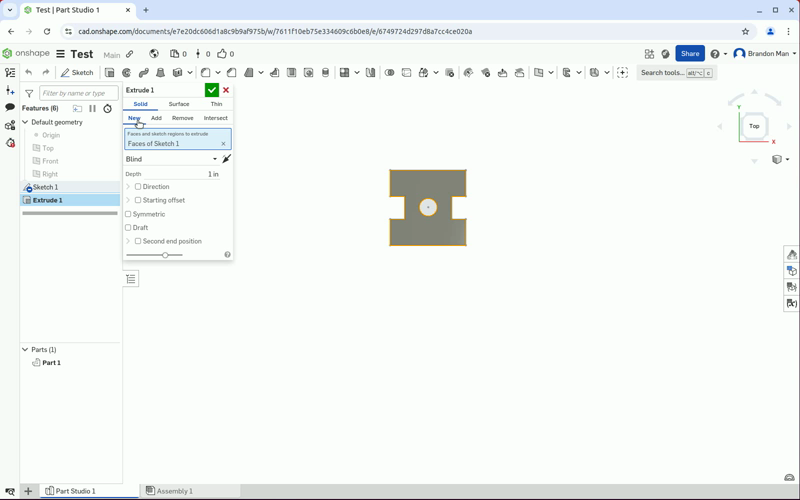
click(137, 120)
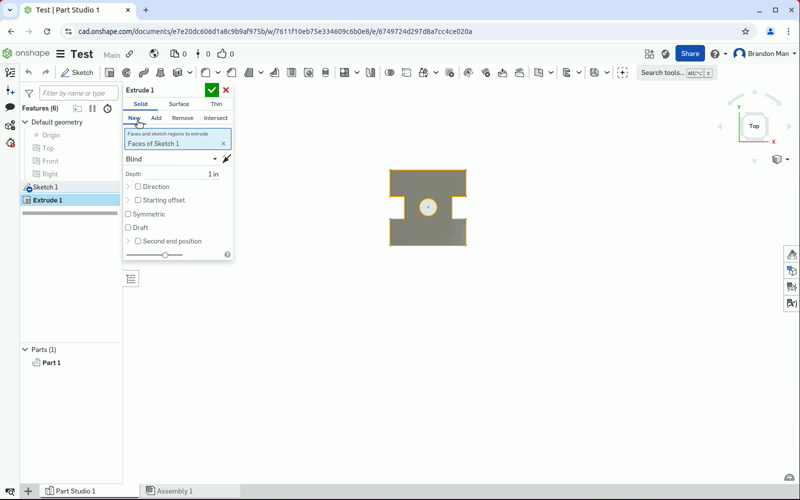
key(tab, 4)
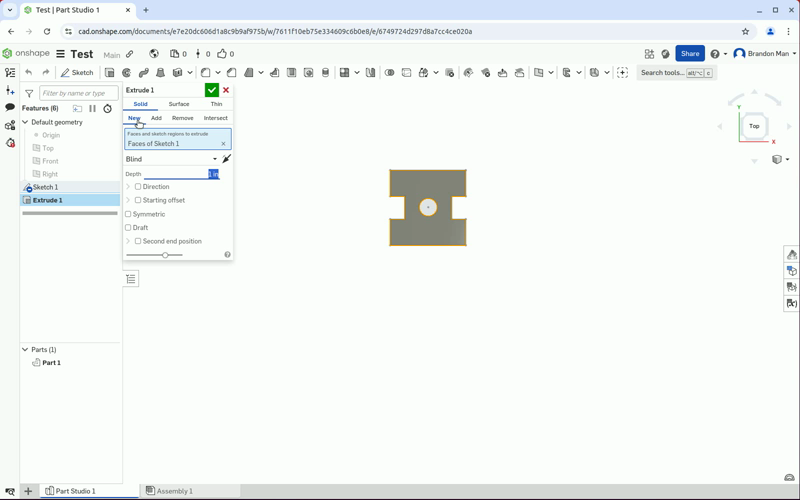
text(3.851)
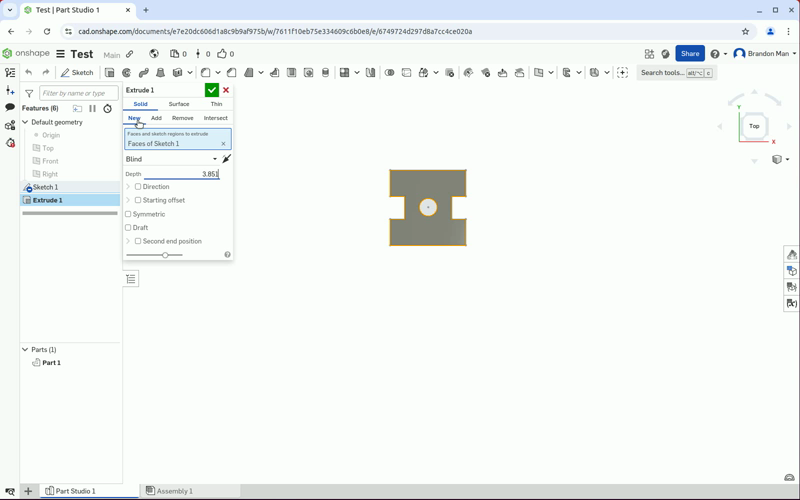
key(enter)
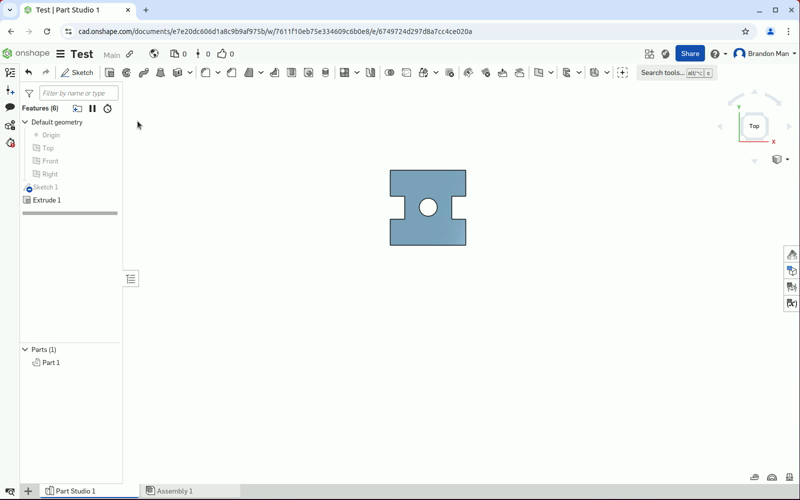
key(shift+h)
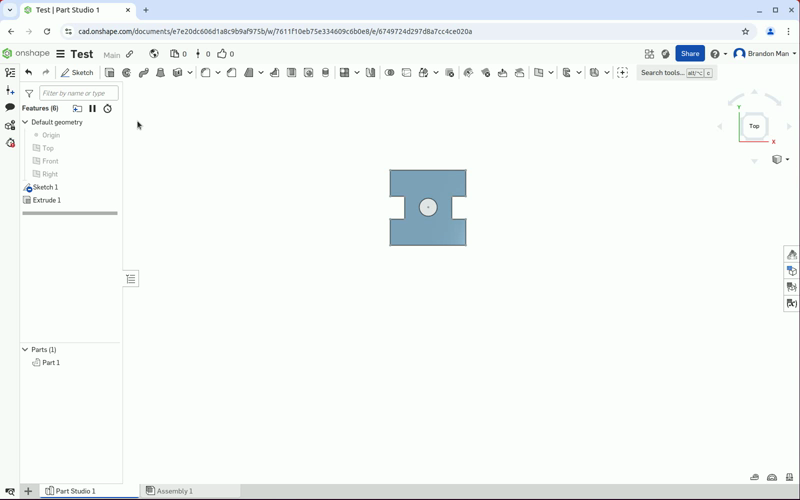
key(shift+h)
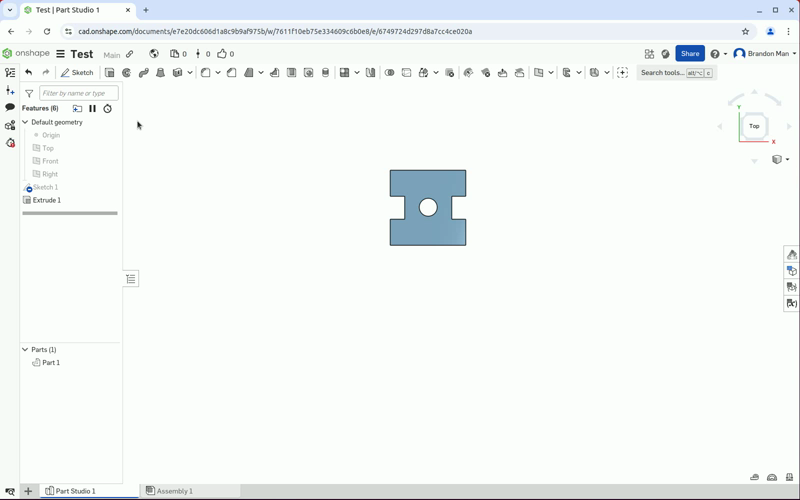
mouse_move(73, 189)
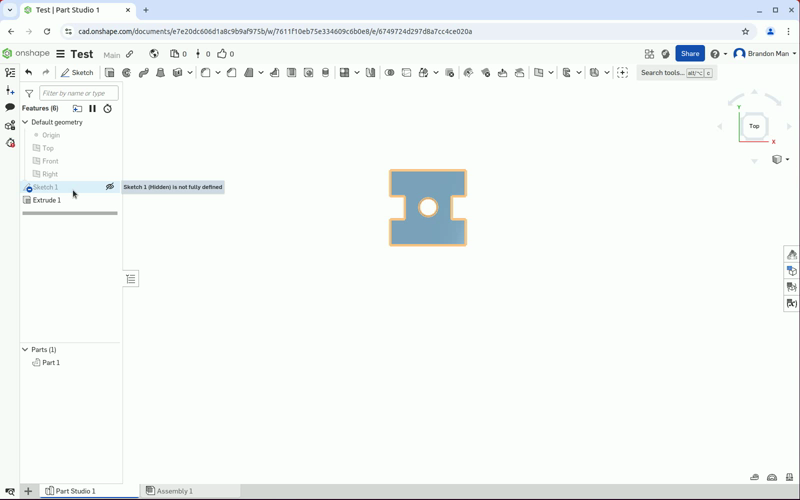
click(73, 189)
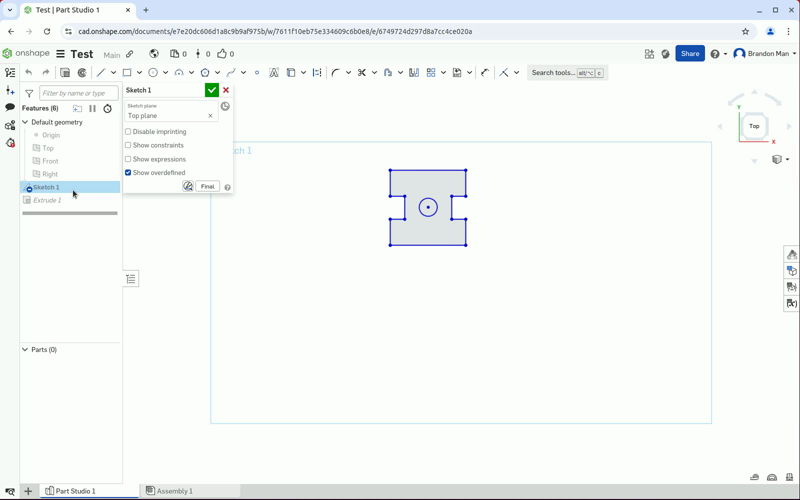
mouse_move(229, 92)
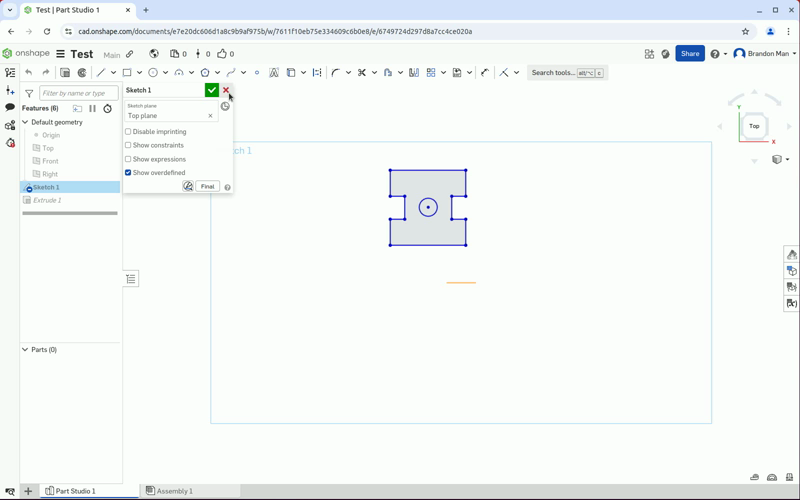
click(229, 92)
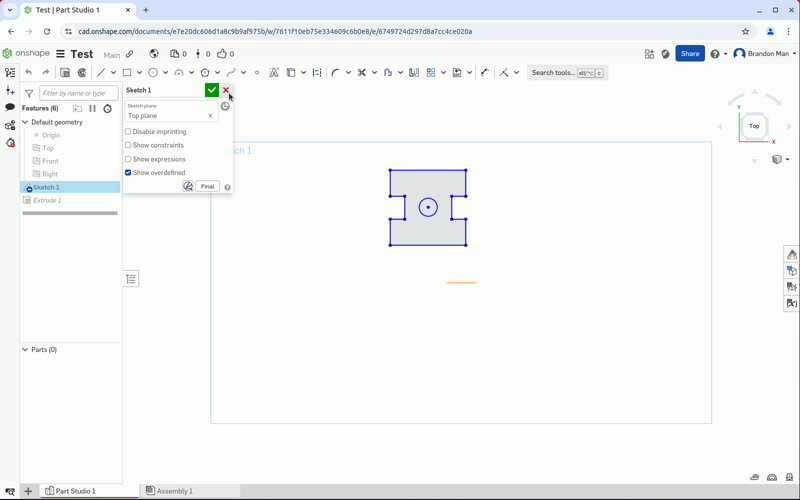
key(shift+s)
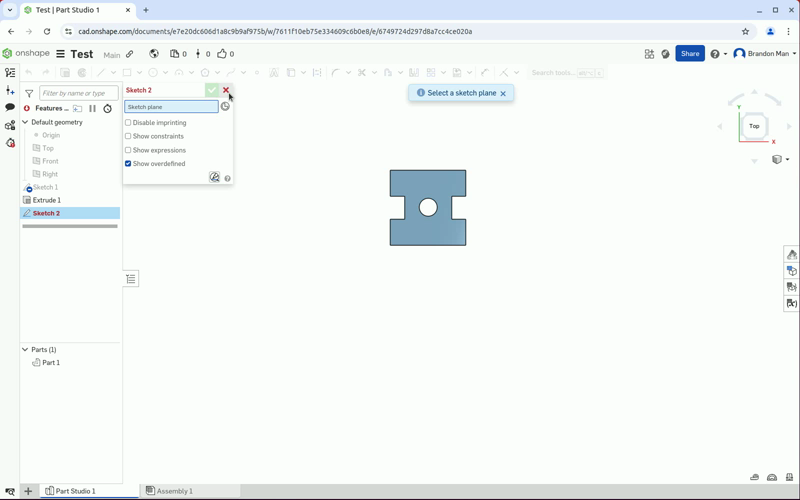
mouse_move(73, 150)
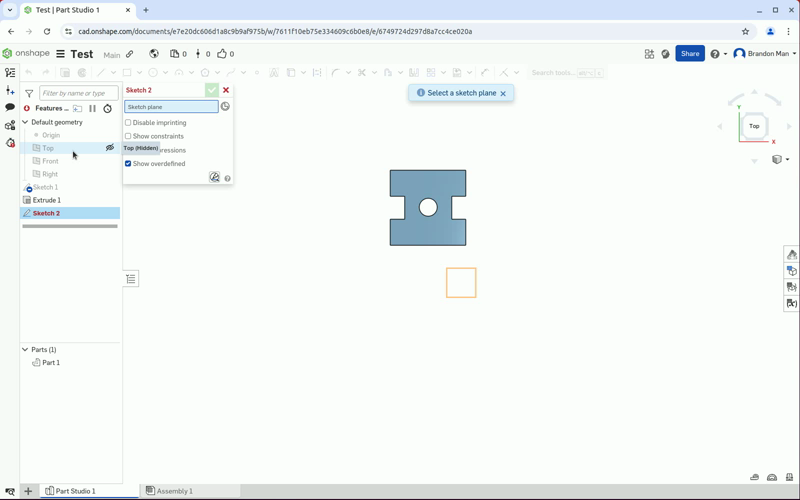
click(73, 150)
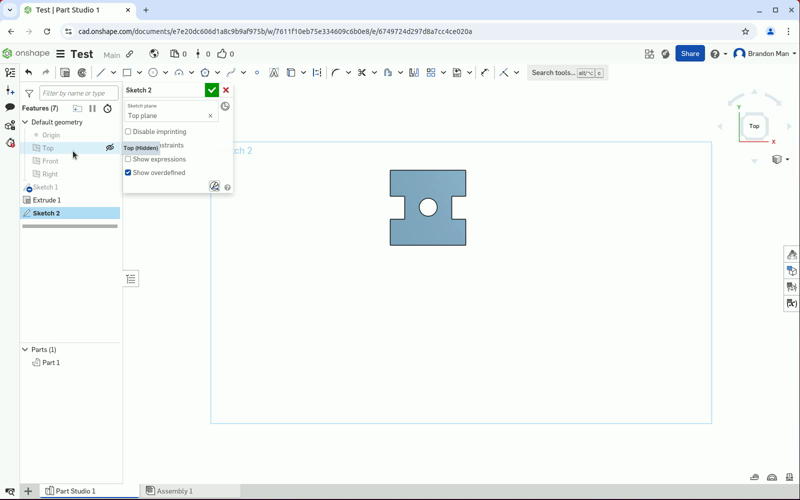
mouse_move(73, 352)
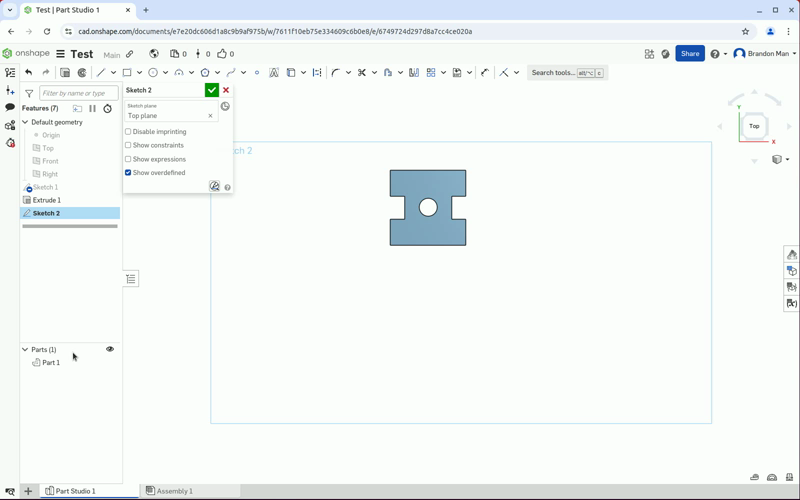
key(y)
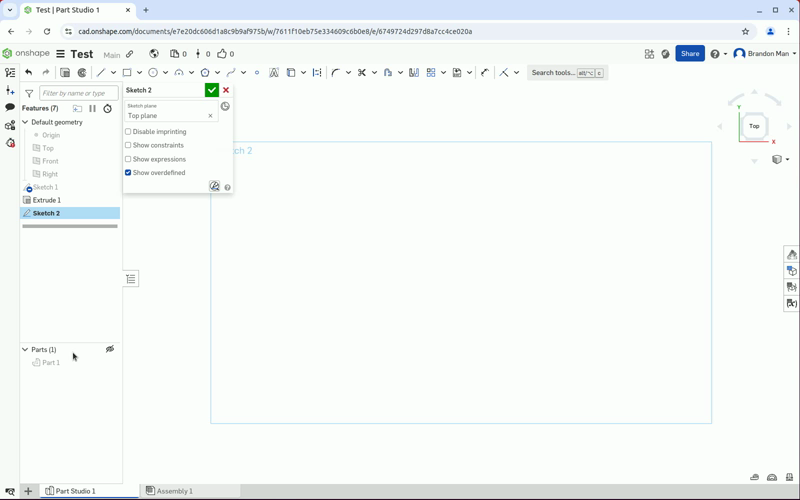
key(l)
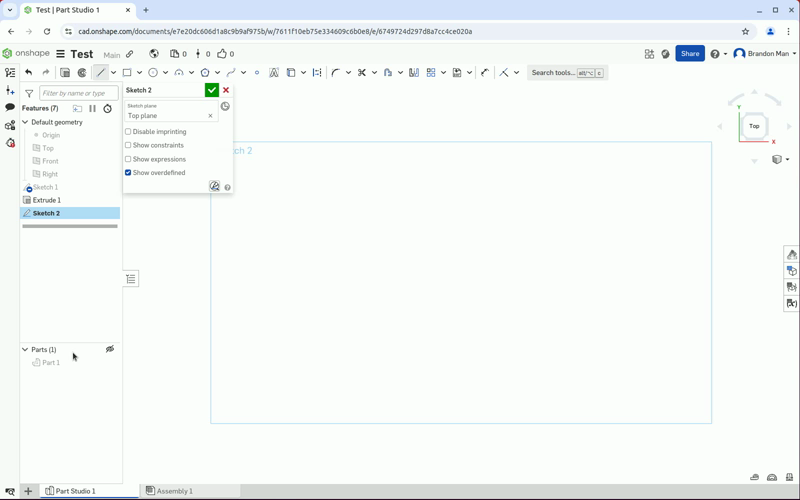
key_down(shift)
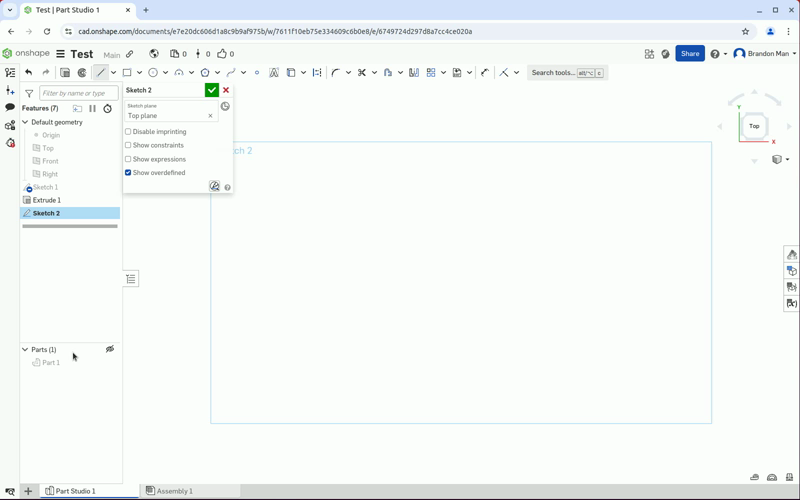
mouse_move(390, 282)
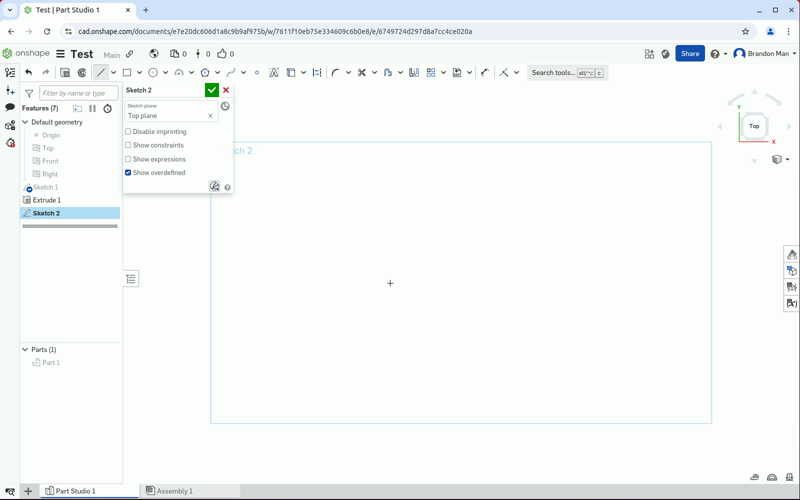
click(390, 282)
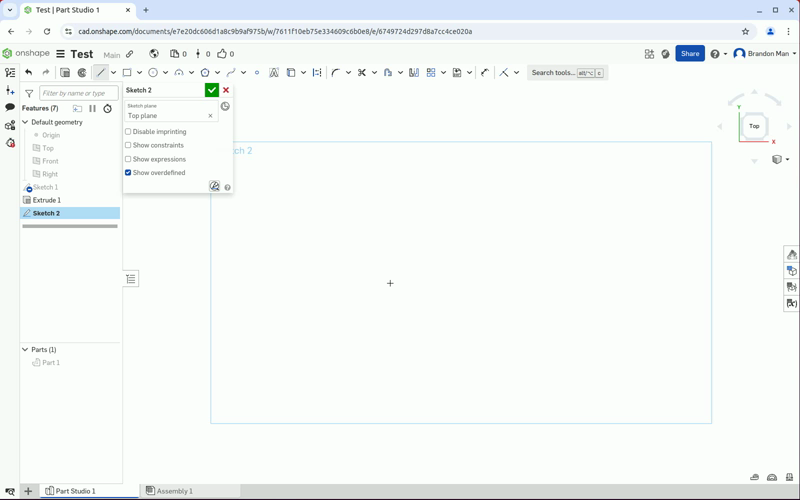
key_up(shift)
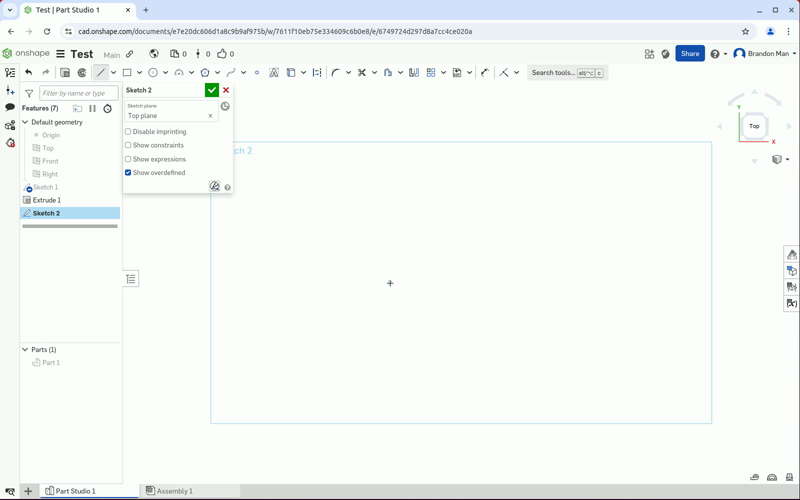
key_down(shift)
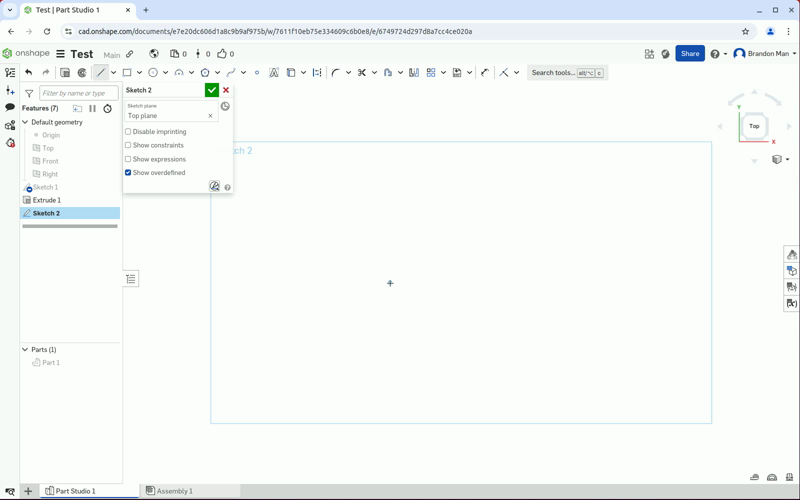
mouse_move(465, 282)
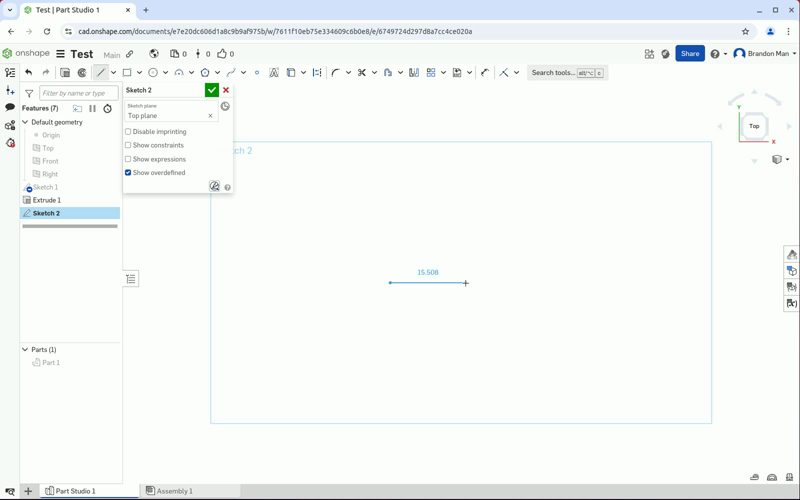
click(465, 282)
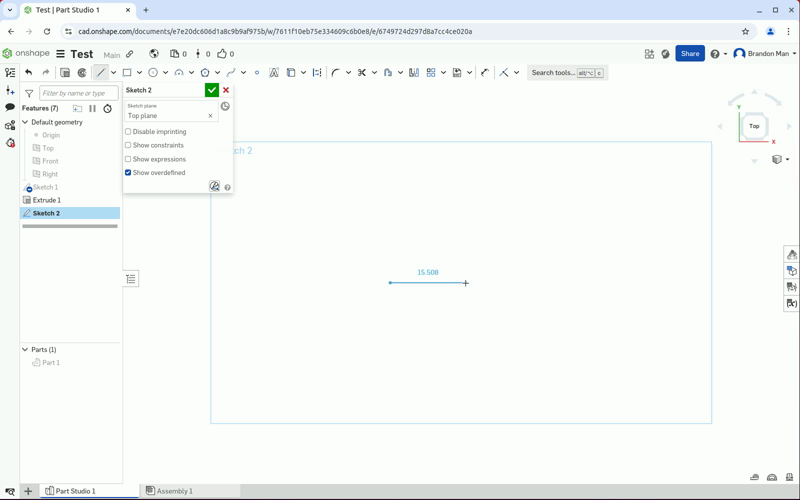
key_up(shift)
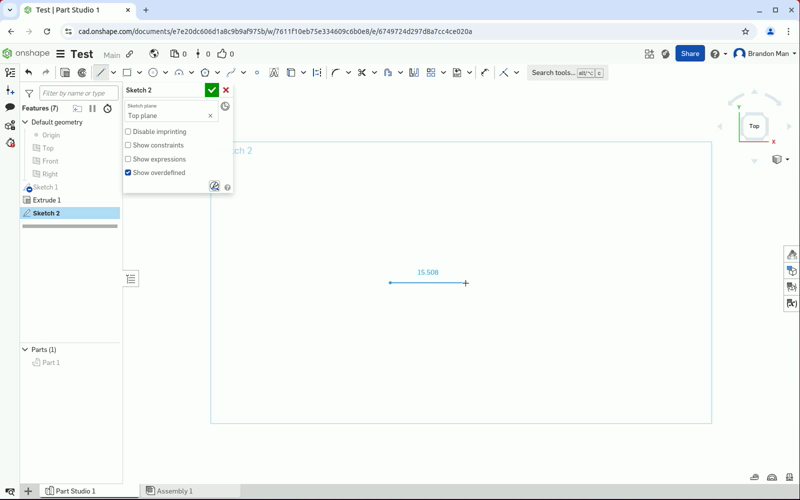
key_down(shift)
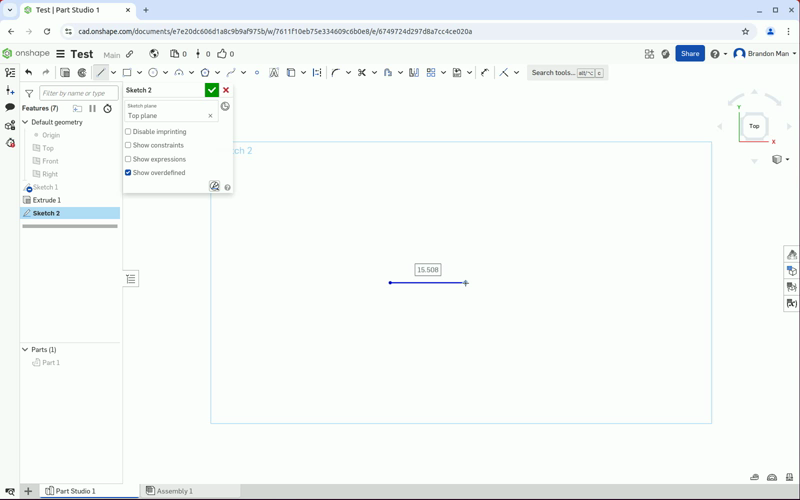
mouse_move(495, 282)
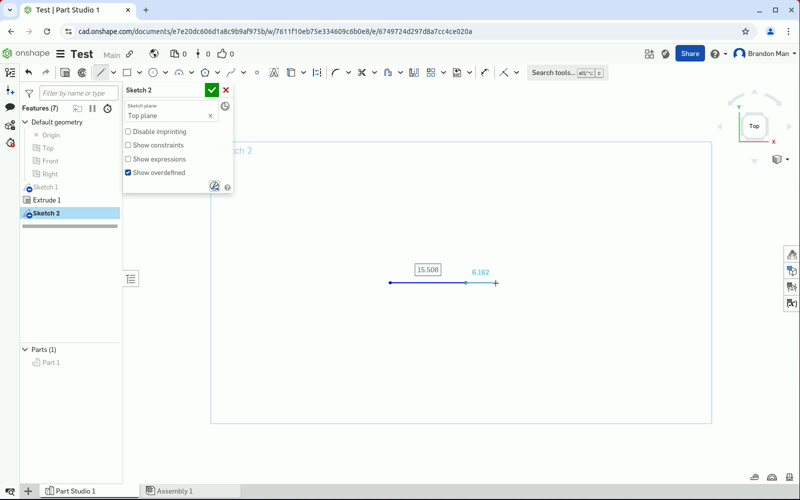
mouse_move(465, 244)
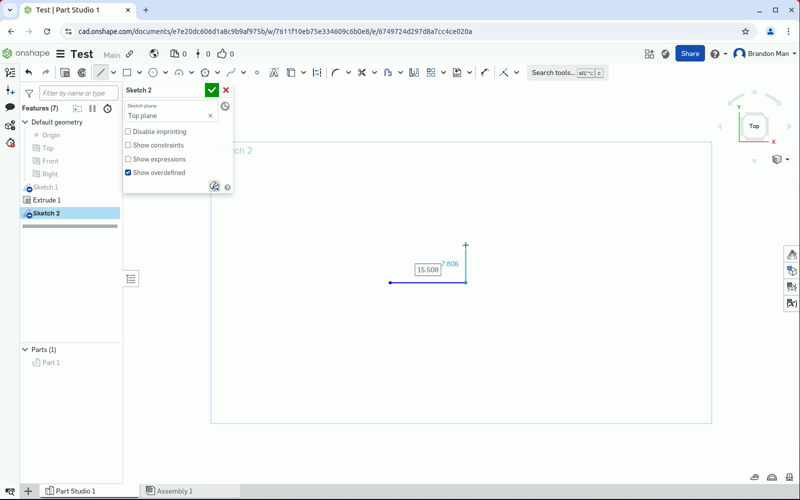
click(465, 244)
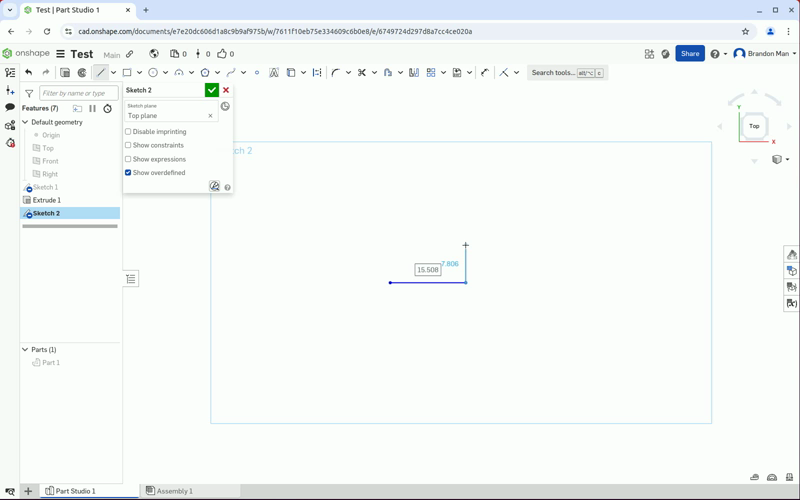
key_up(shift)
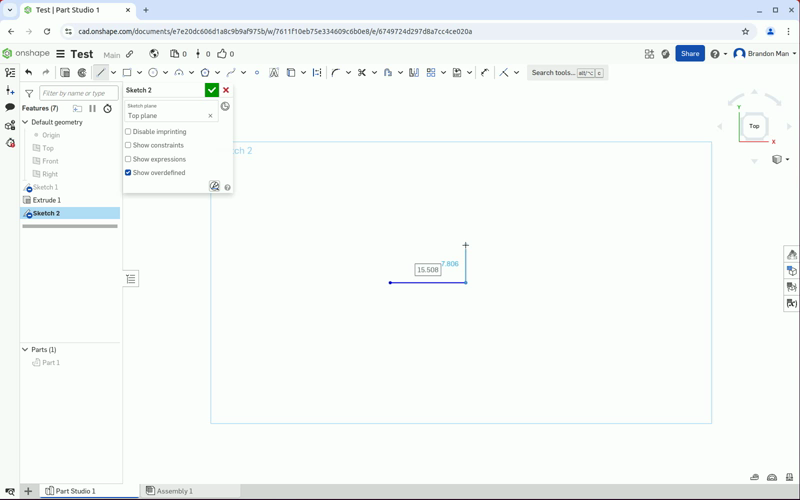
key_down(shift)
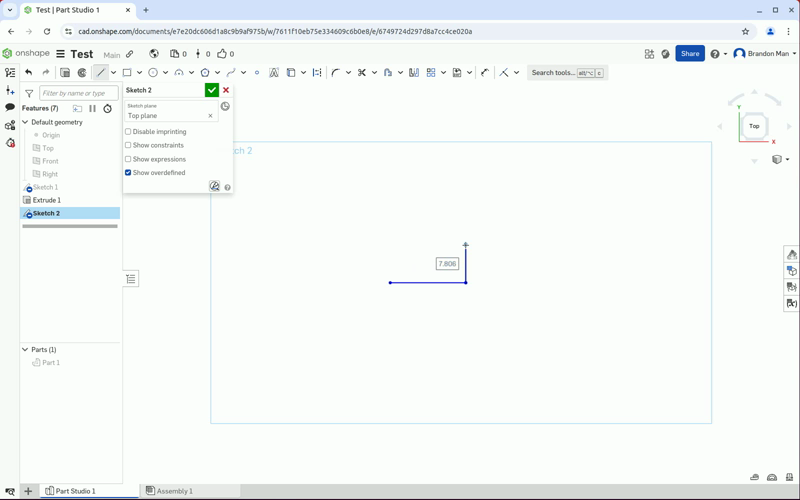
mouse_move(390, 244)
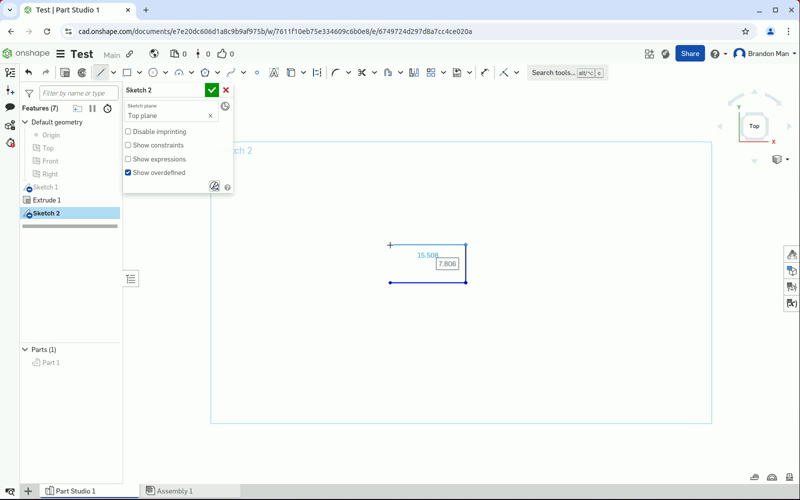
click(390, 244)
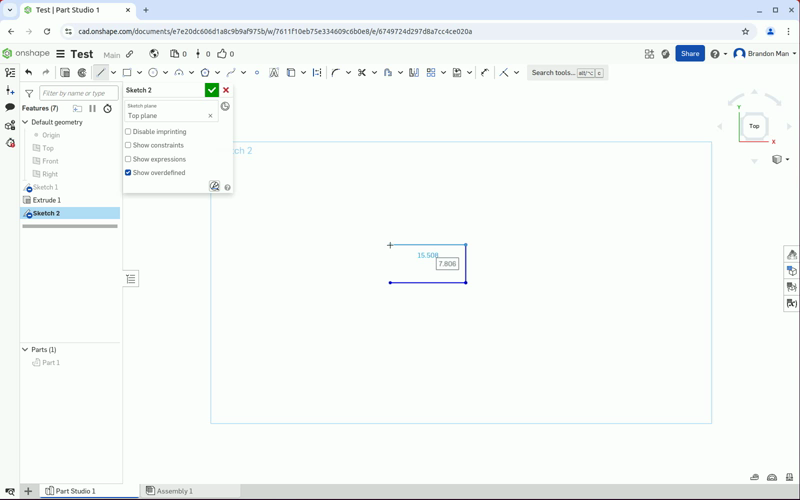
key_up(shift)
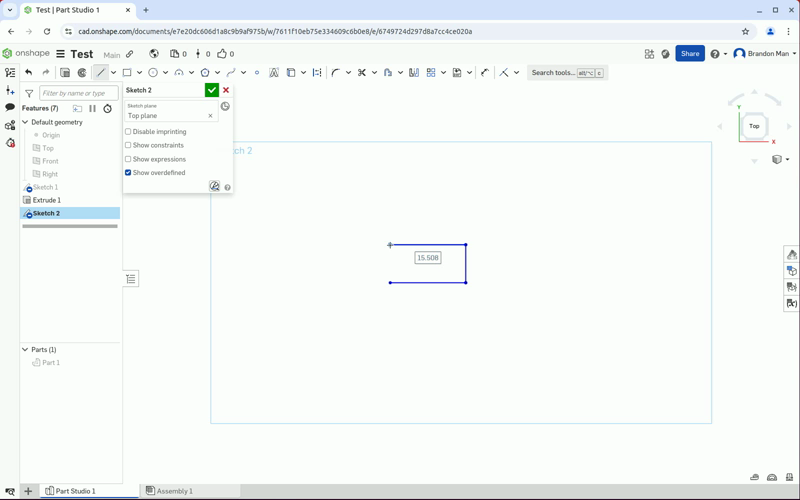
mouse_move(420, 244)
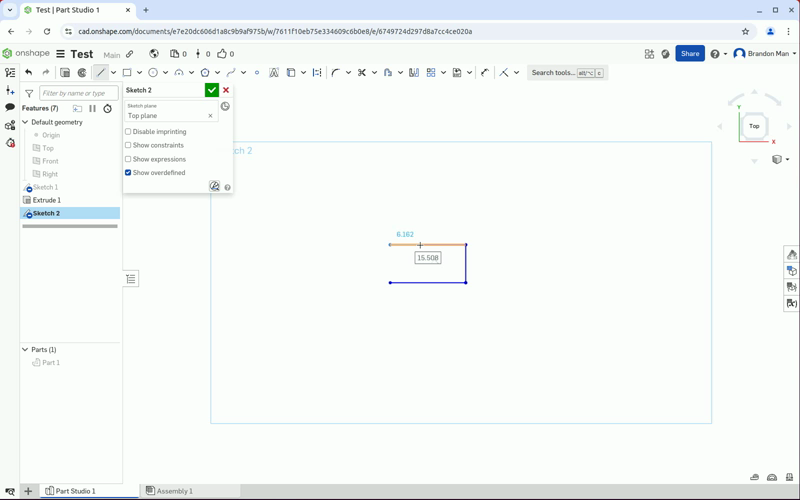
key_down(shift)
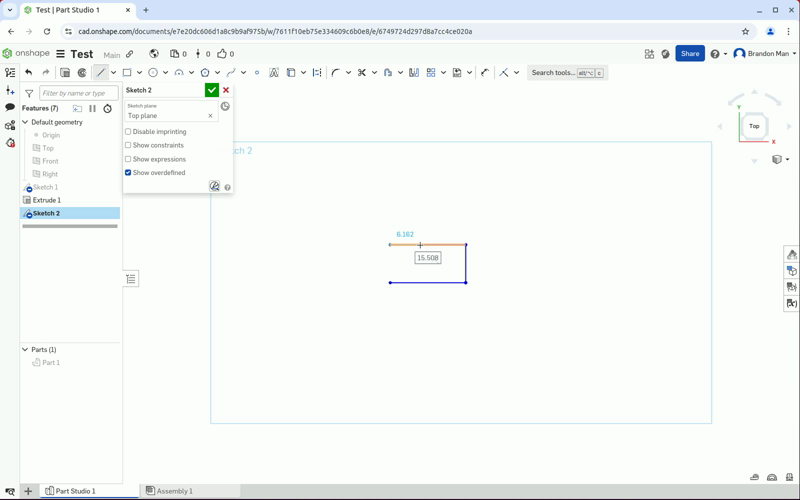
mouse_move(390, 282)
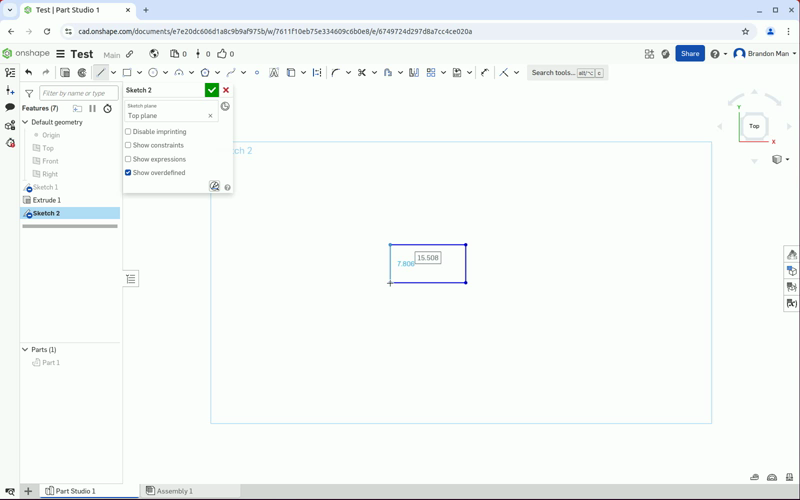
key_up(shift)
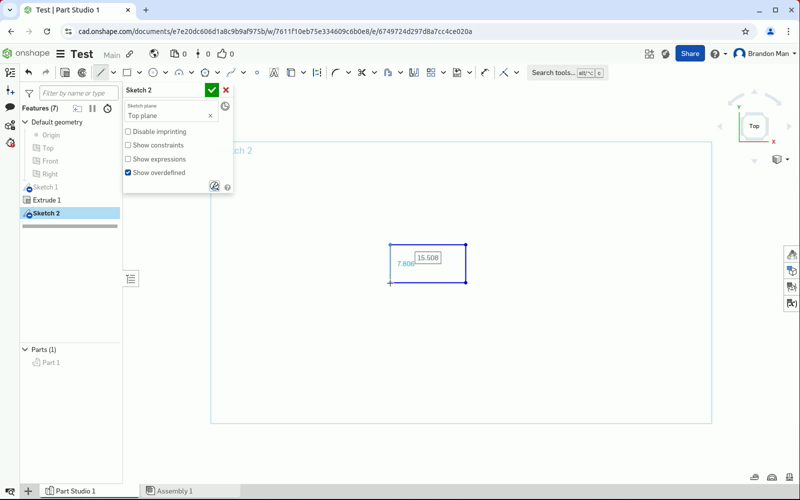
click(390, 282)
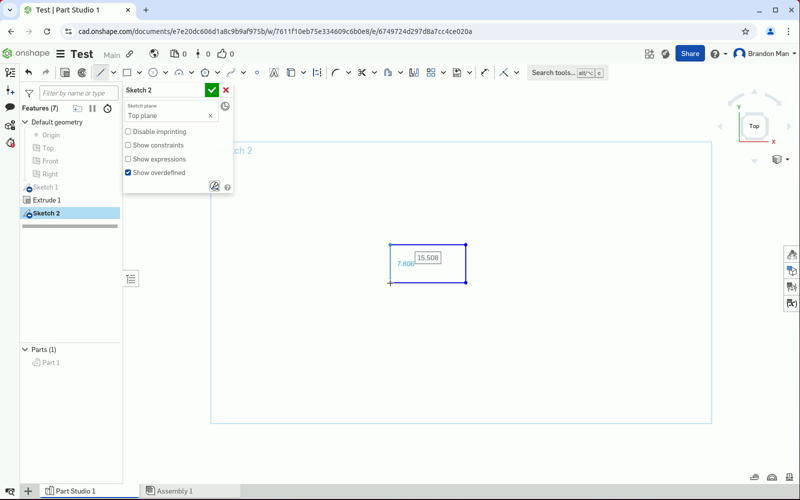
key(esc)
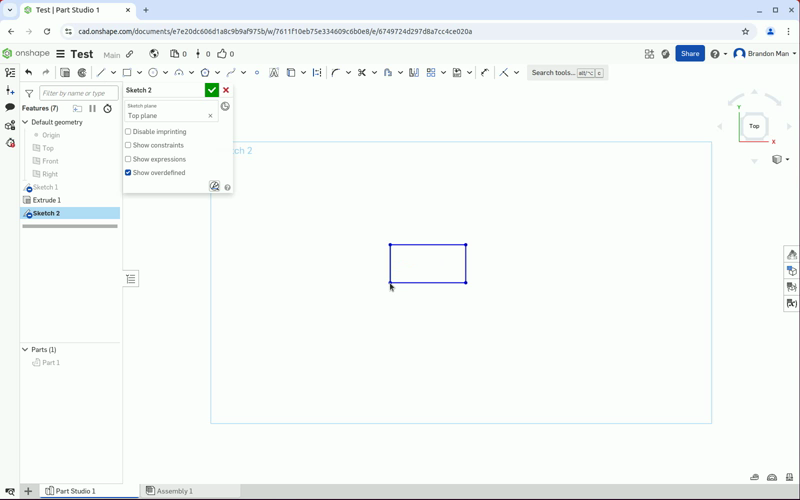
key(c)
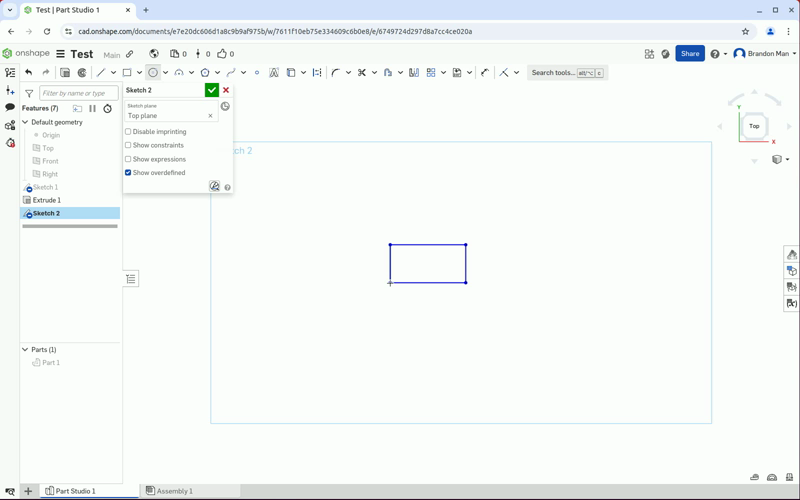
key_down(shift)
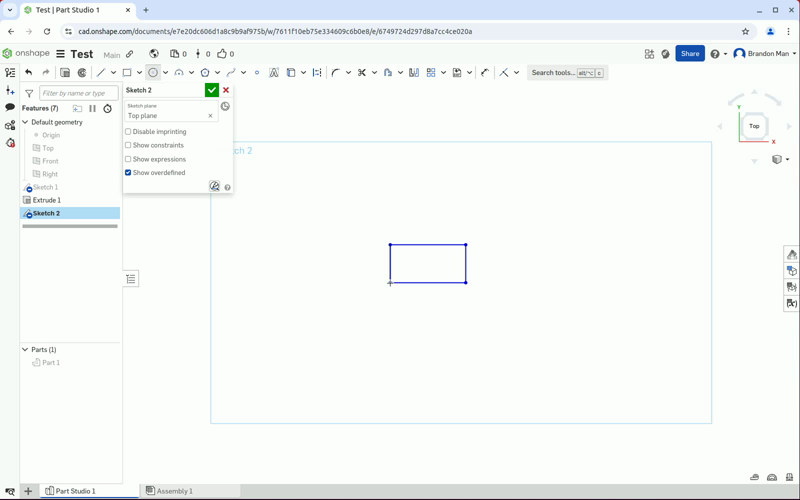
mouse_move(428, 264)
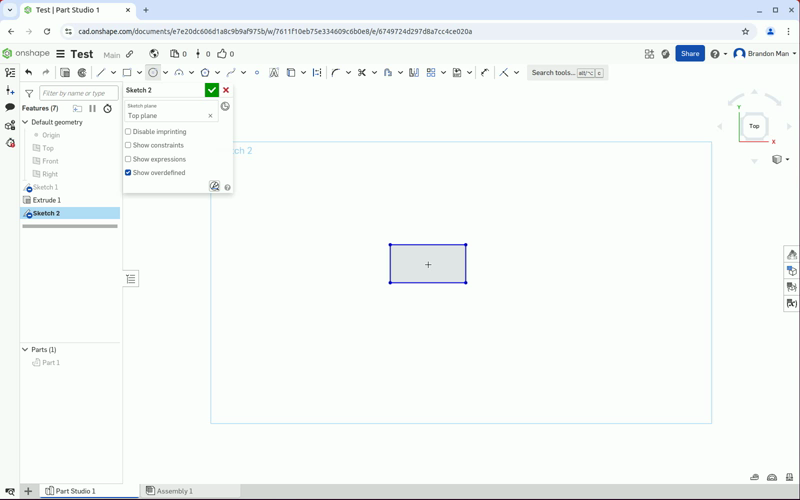
click(428, 264)
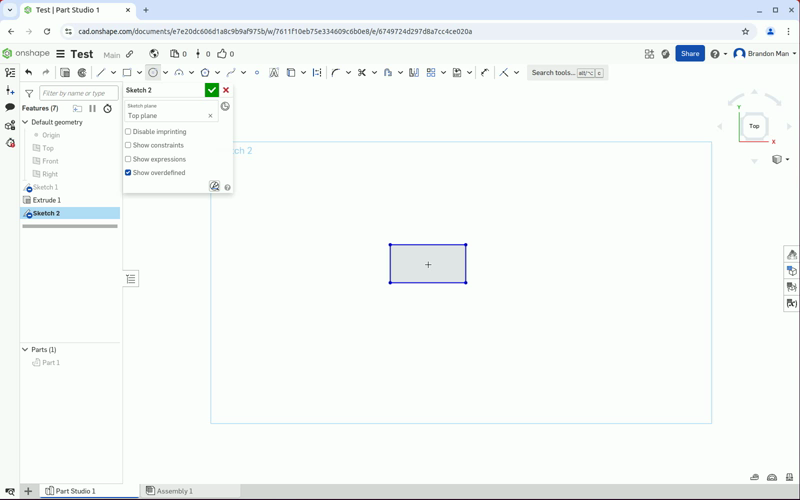
key_up(shift)
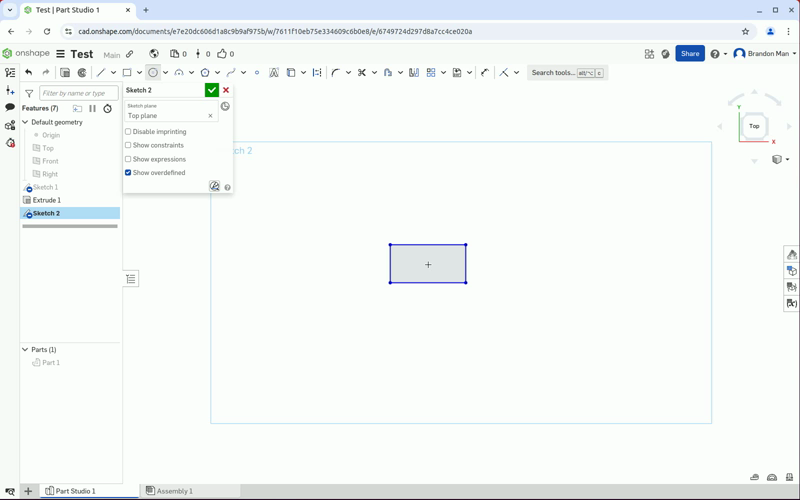
mouse_move(437, 264)
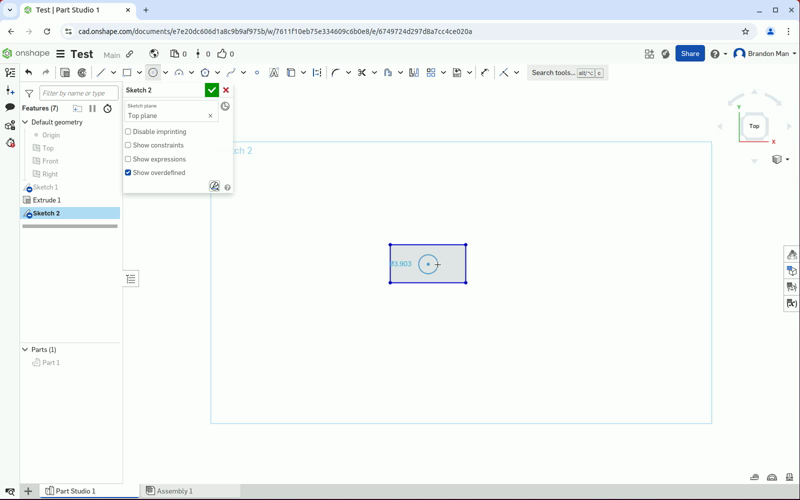
click(437, 264)
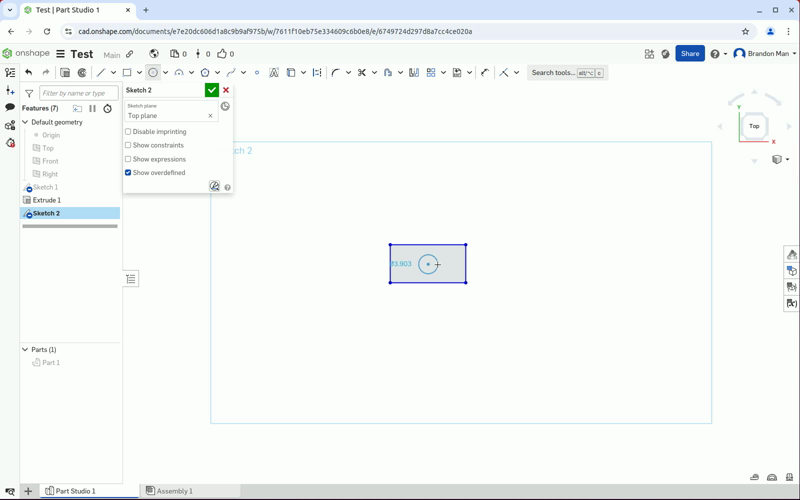
key(esc)
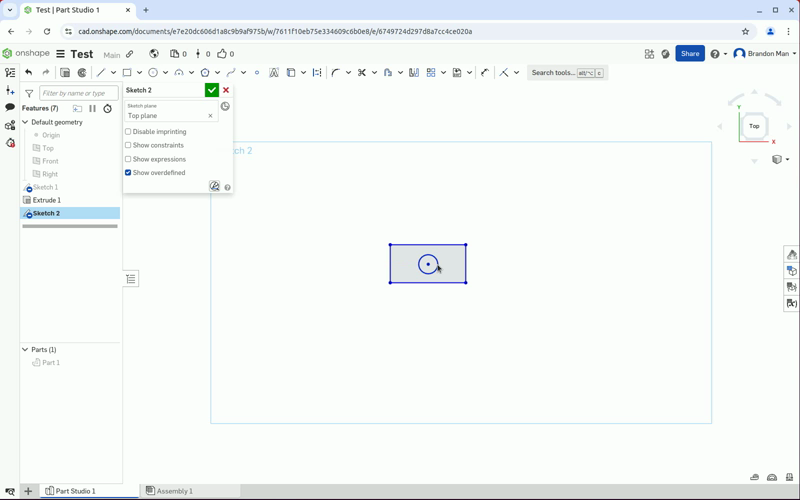
mouse_move(444, 272)
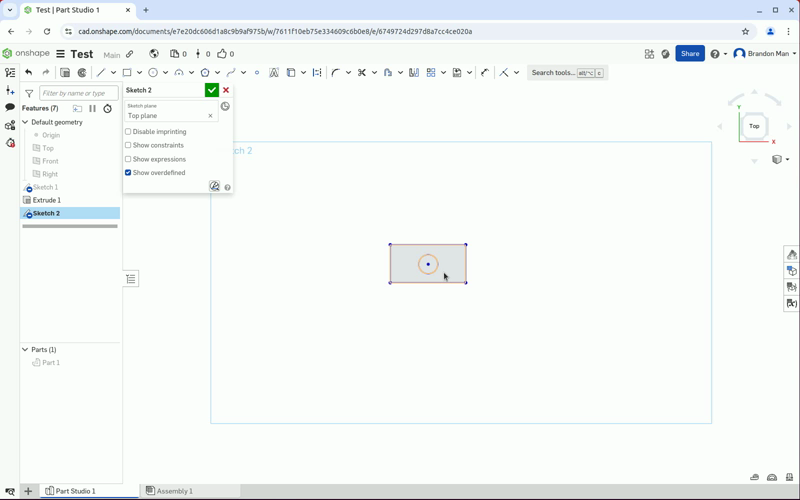
click(444, 272)
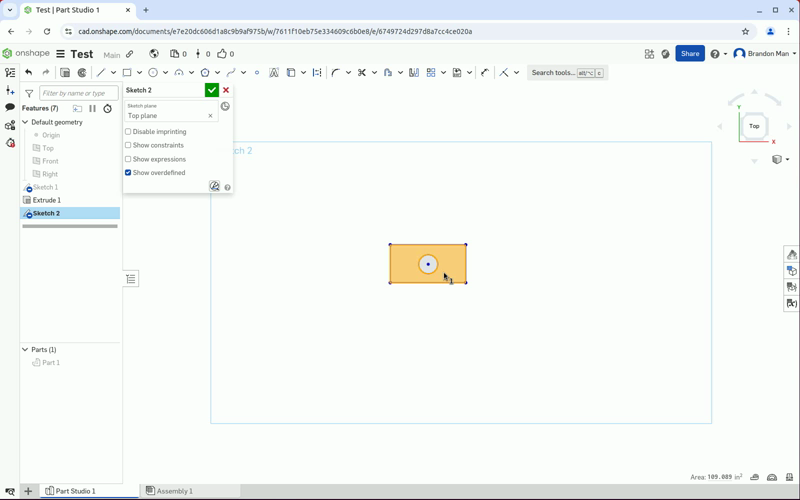
mouse_move(73, 352)
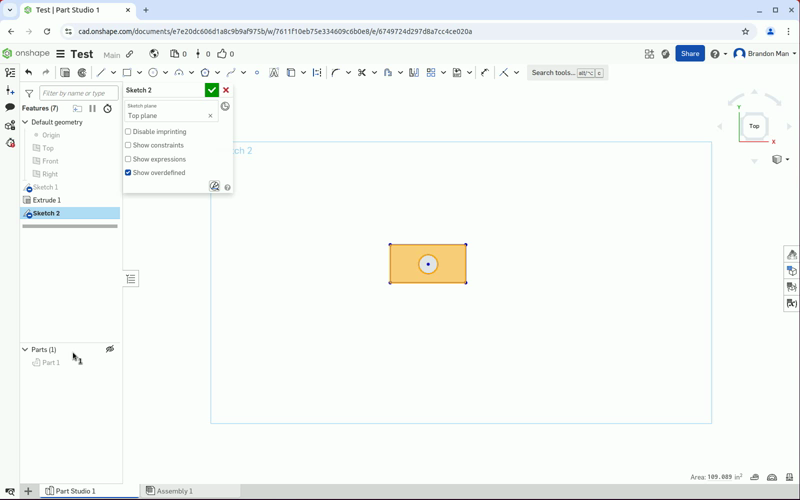
key(shift+y)
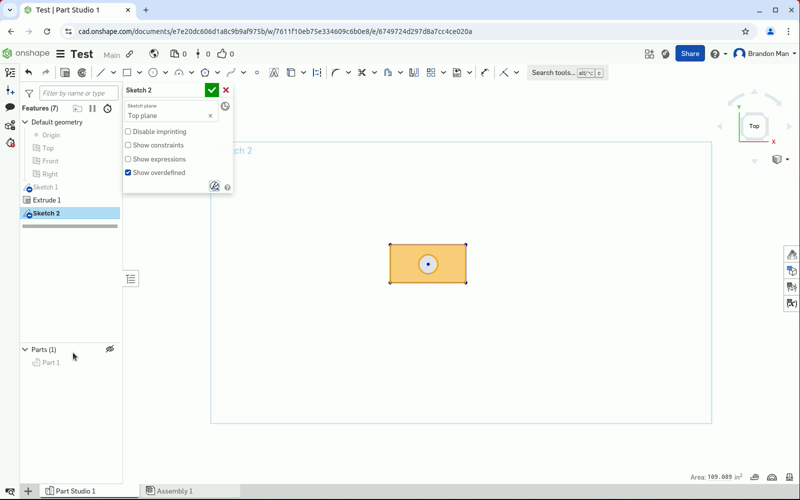
key(shift+e)
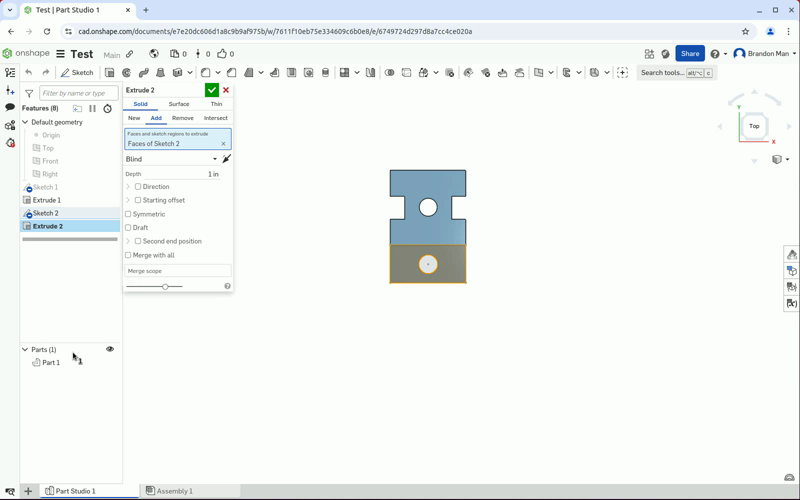
mouse_move(143, 106)
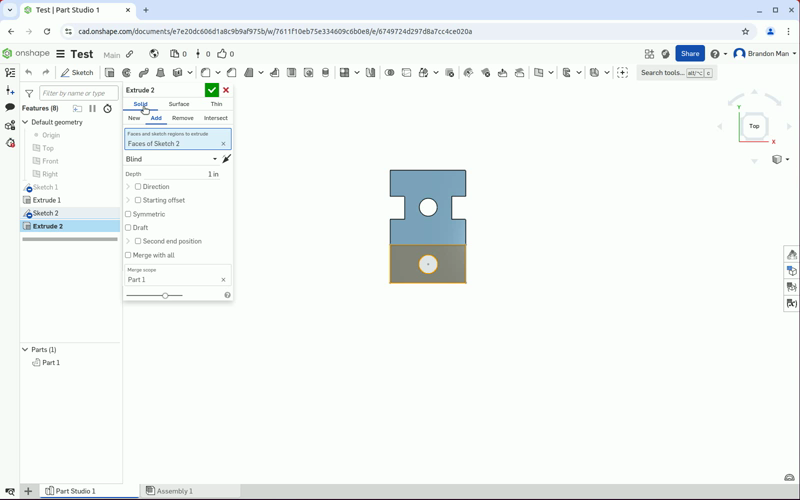
click(143, 106)
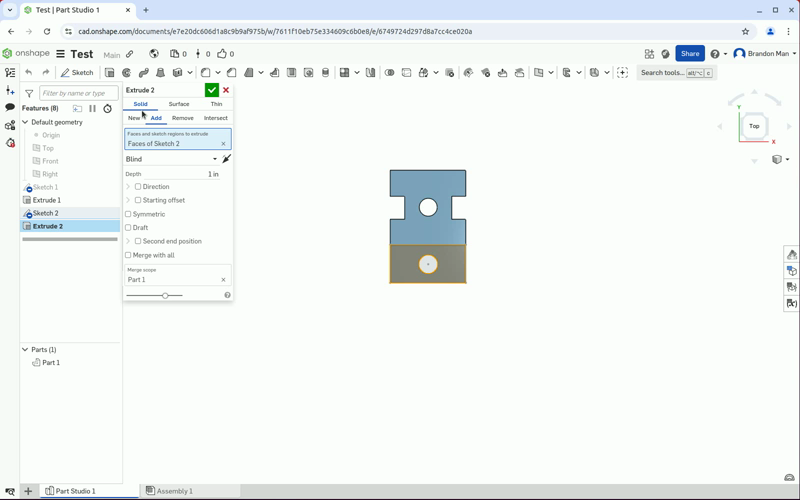
mouse_move(137, 120)
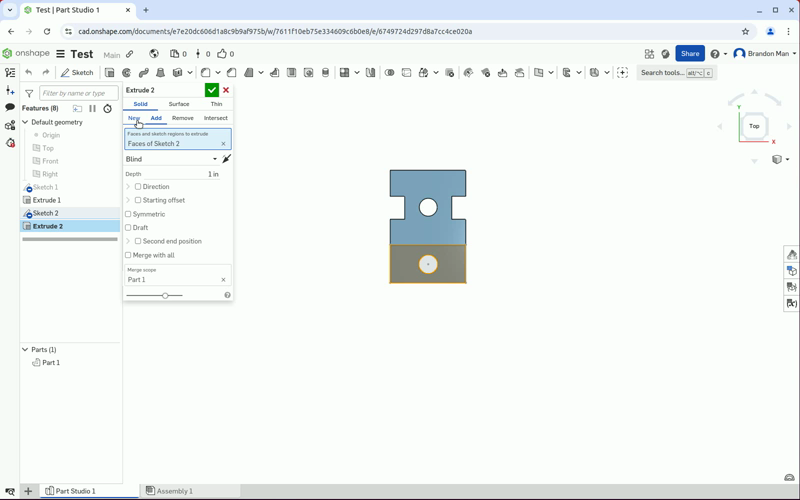
click(137, 120)
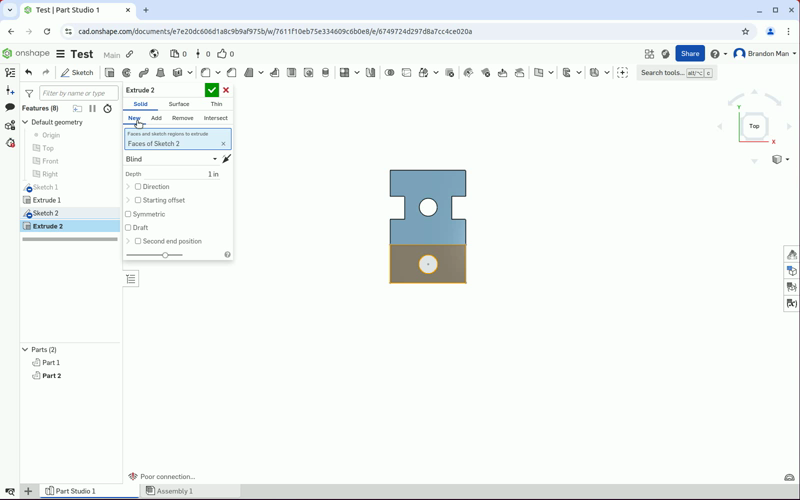
key(tab, 4)
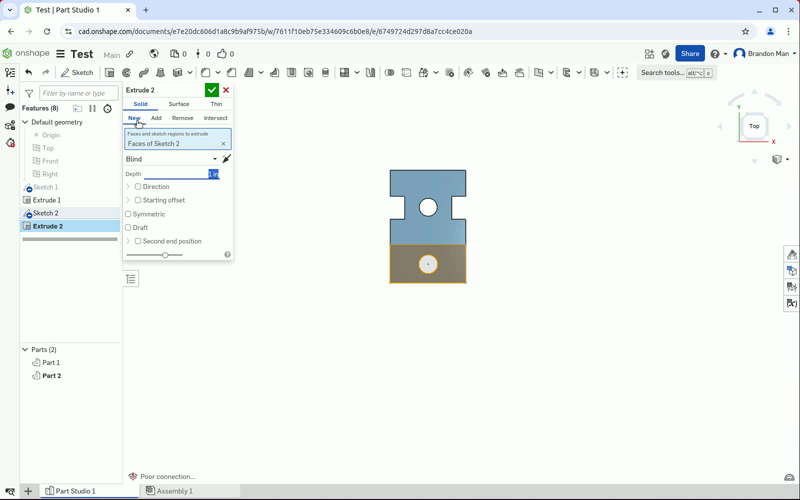
text(3.851)
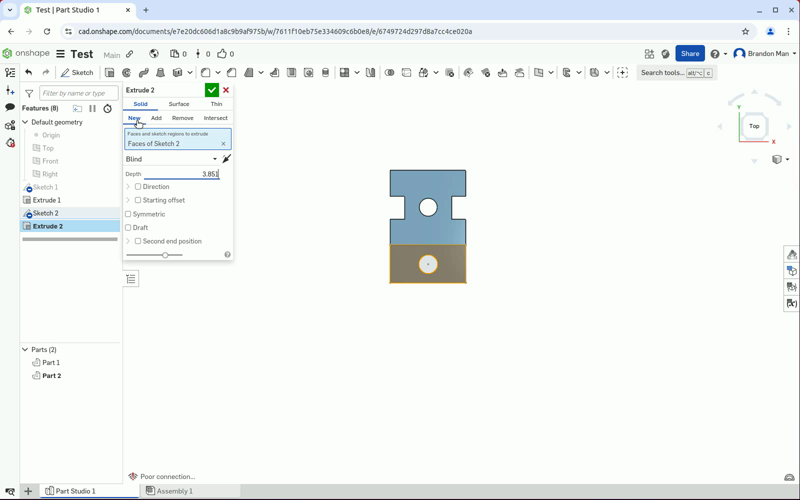
key(enter)
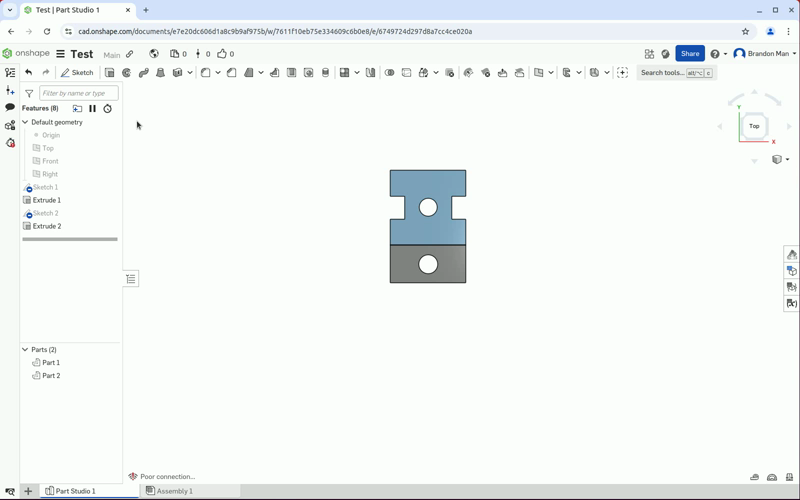
key(shift+h)
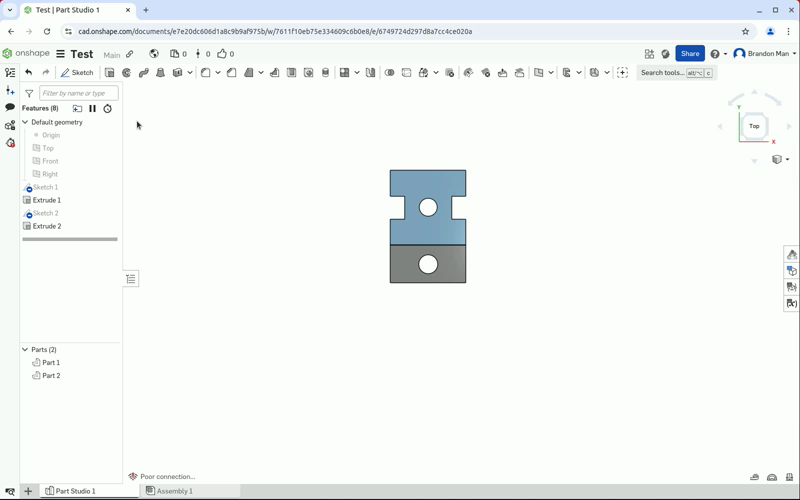
key(shift+h)
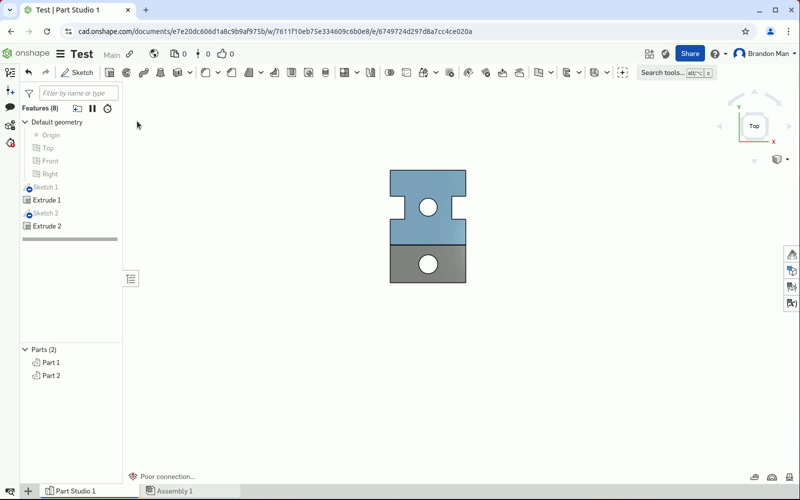
mouse_move(73, 189)
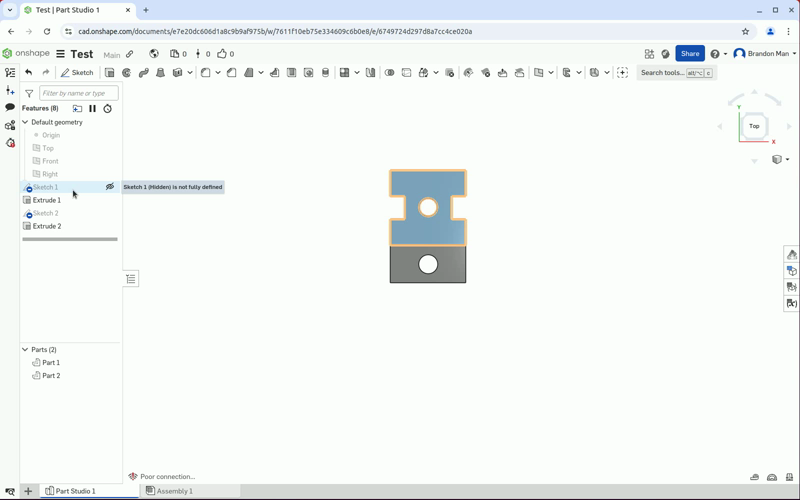
click(73, 189)
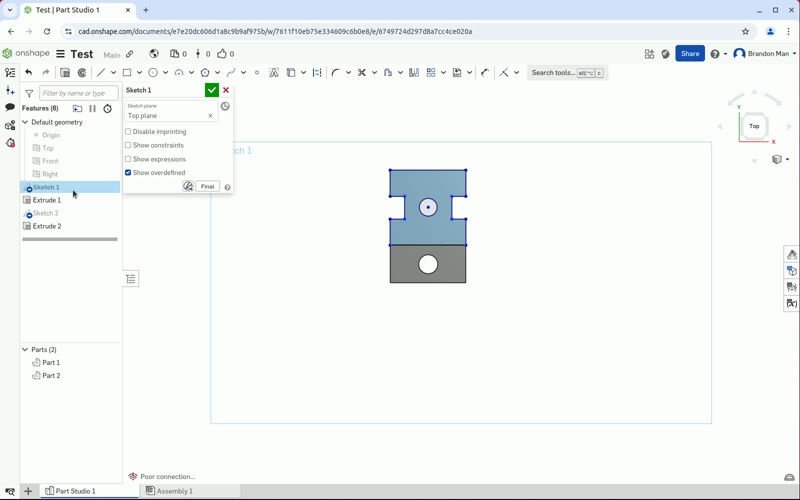
mouse_move(229, 92)
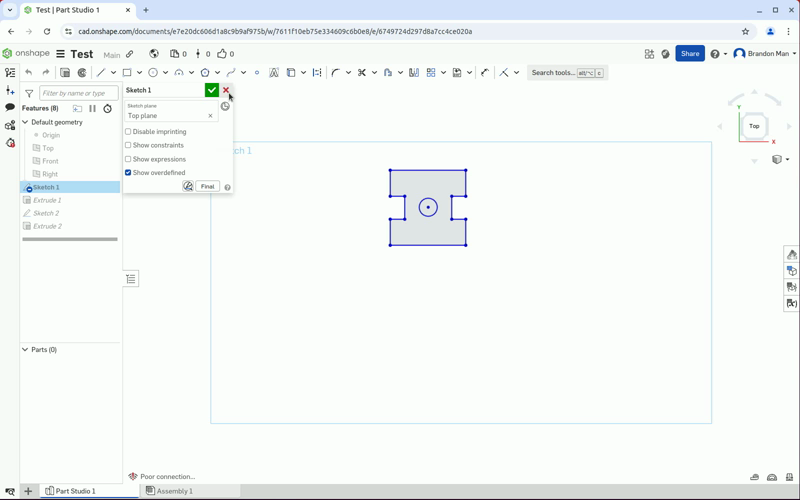
click(229, 92)
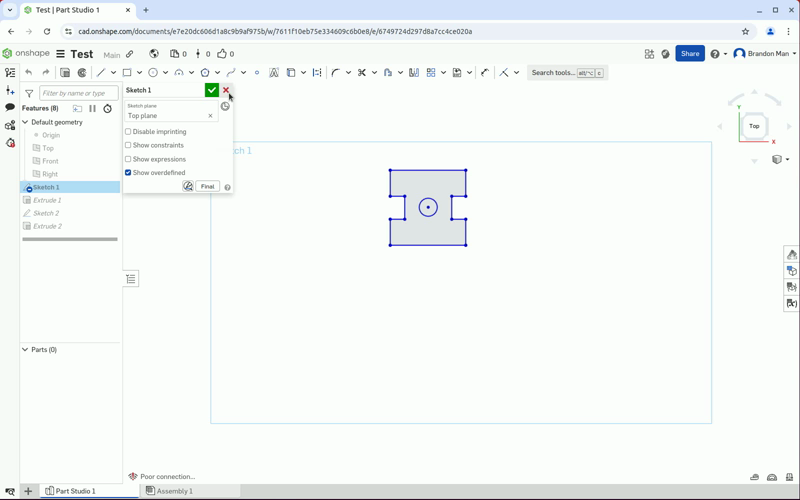
key(shift+s)
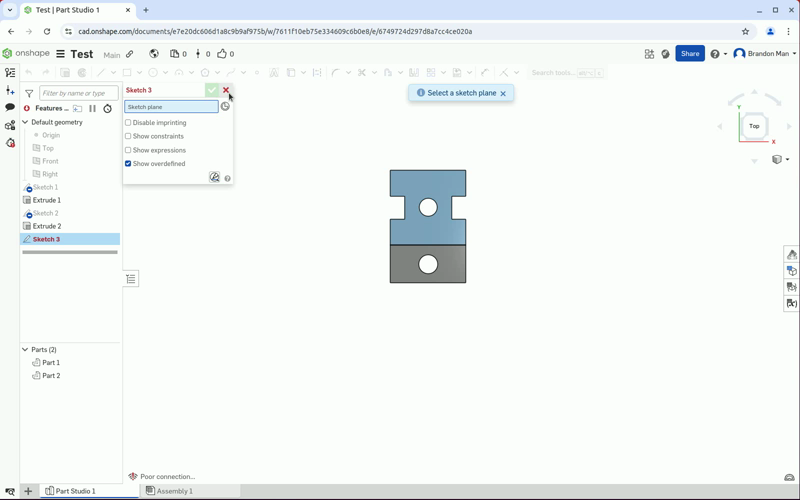
mouse_move(73, 150)
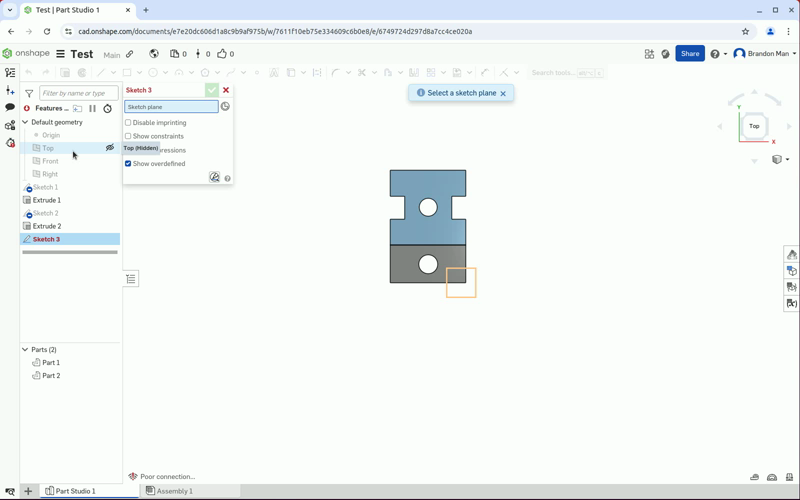
click(73, 150)
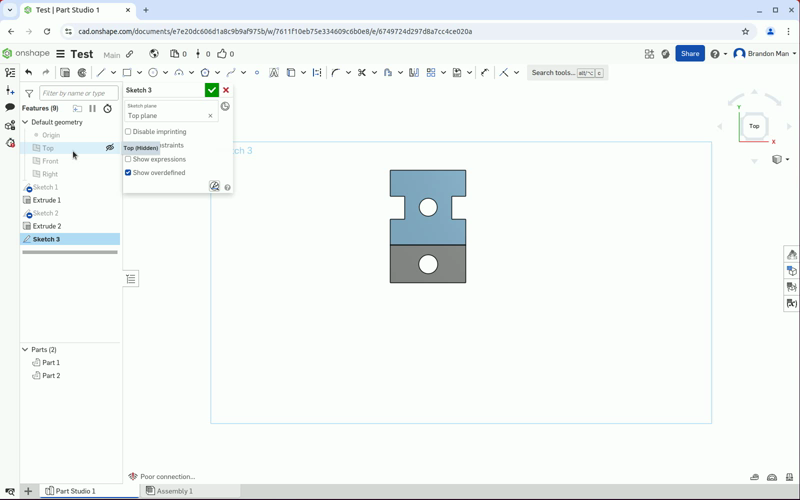
mouse_move(73, 352)
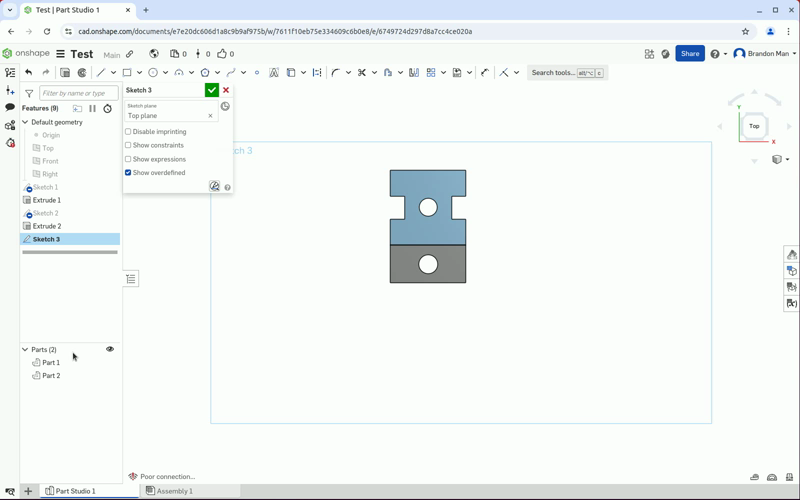
key(y)
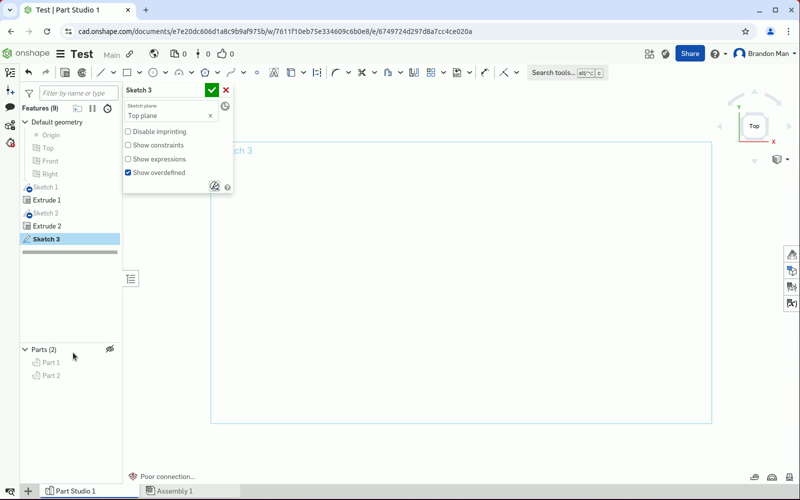
key(l)
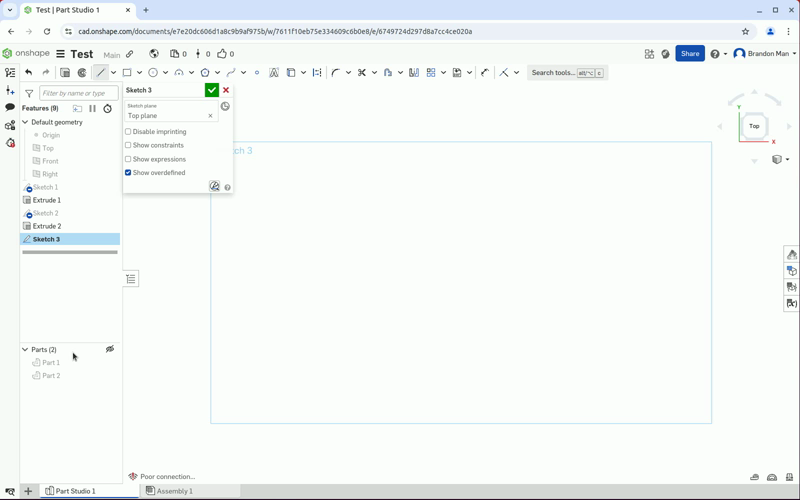
key_down(shift)
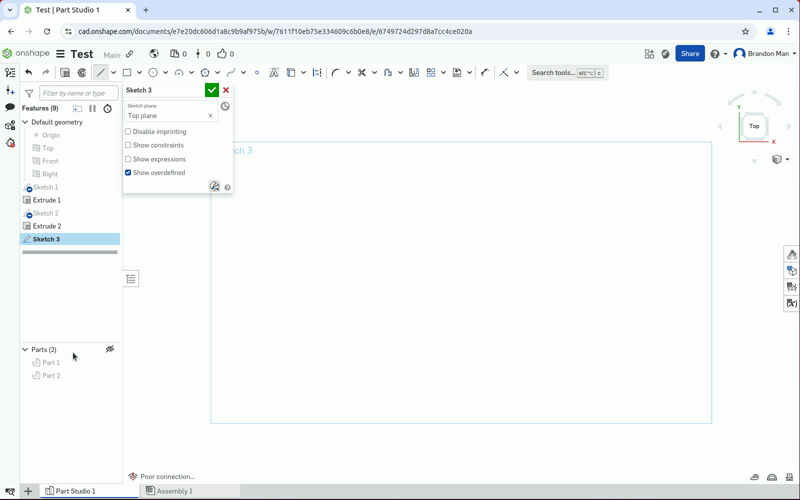
mouse_move(390, 218)
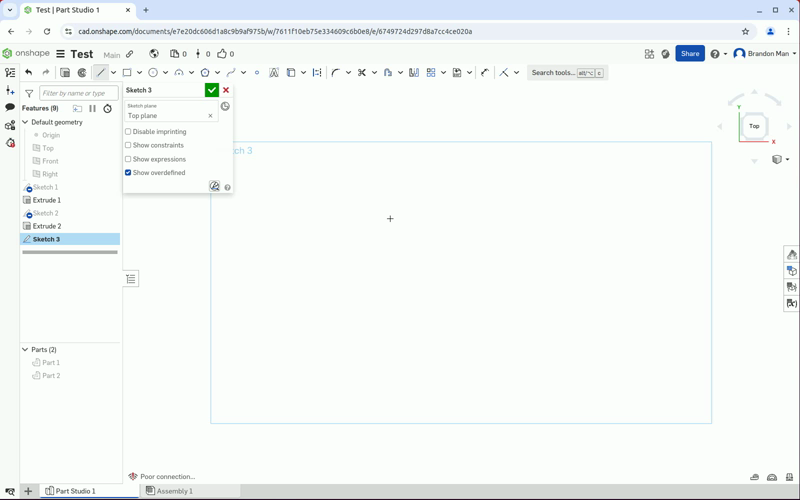
click(390, 218)
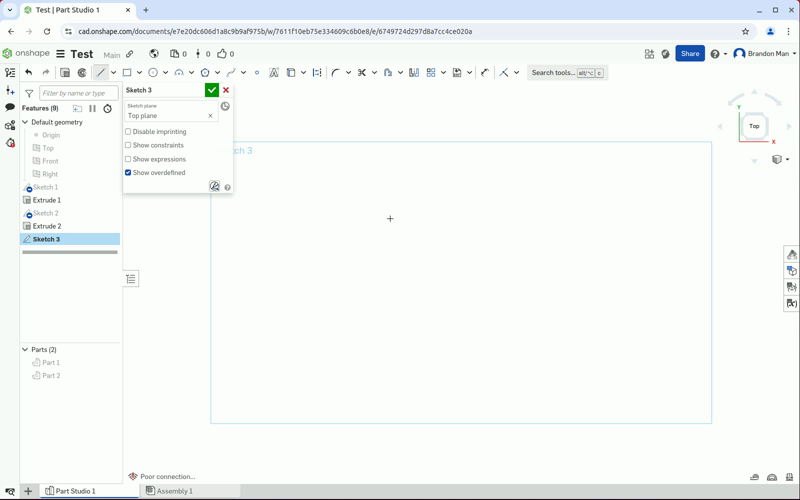
key_up(shift)
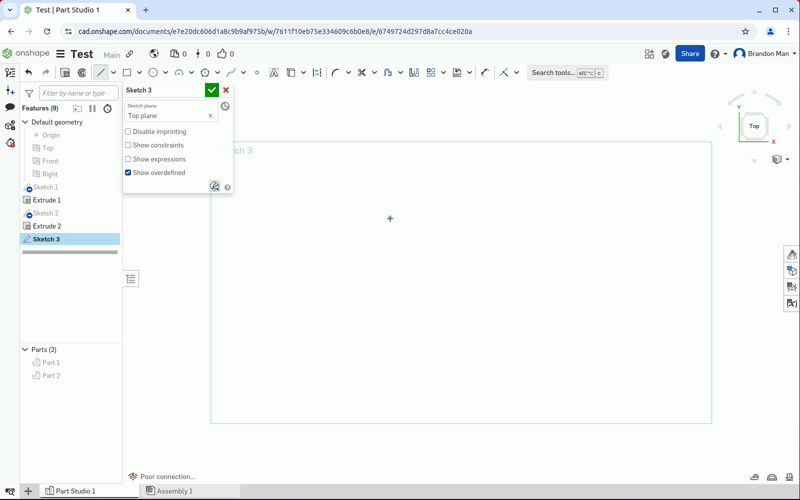
key_down(shift)
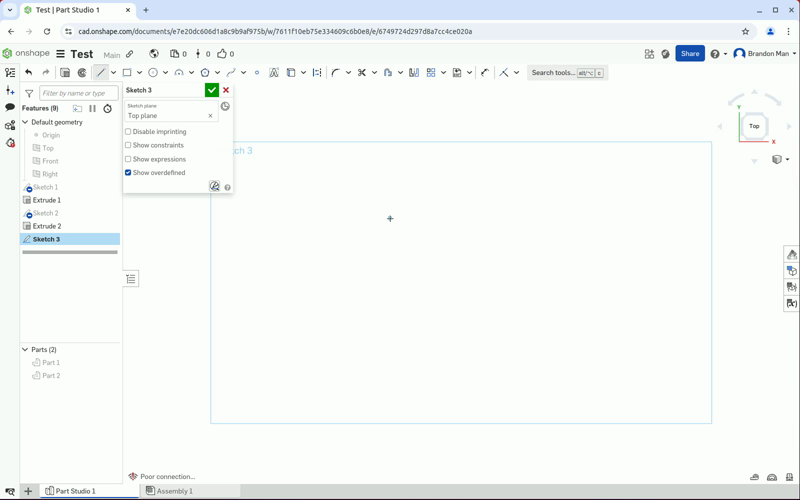
mouse_move(420, 218)
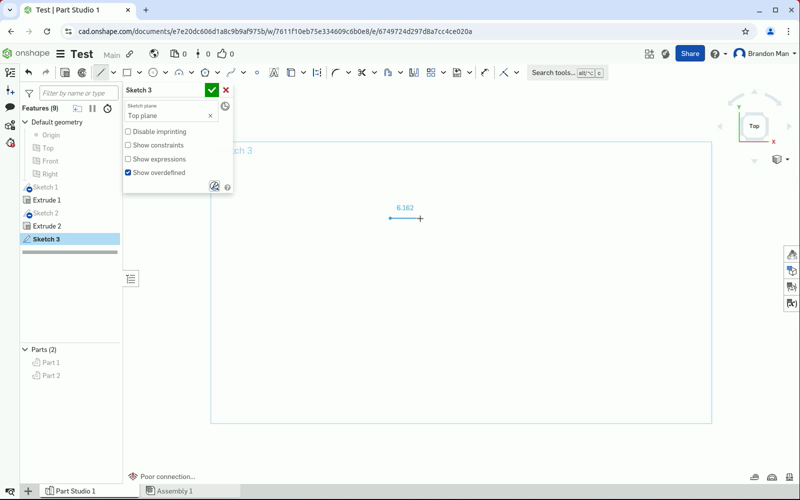
mouse_move(404, 218)
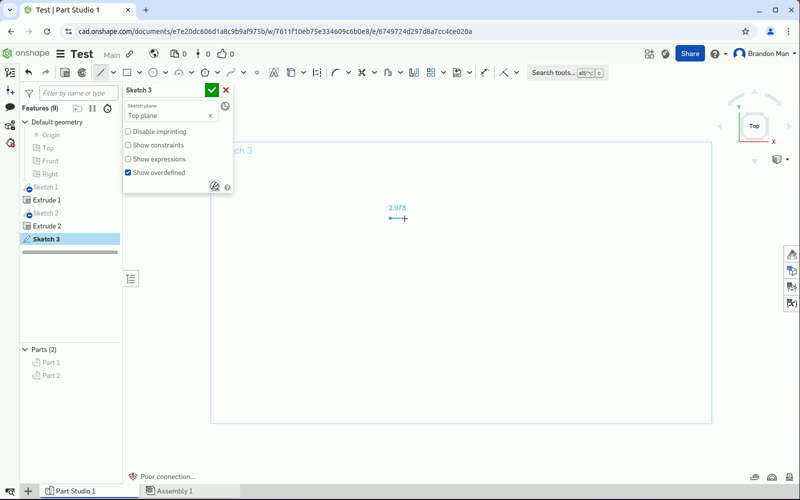
click(404, 218)
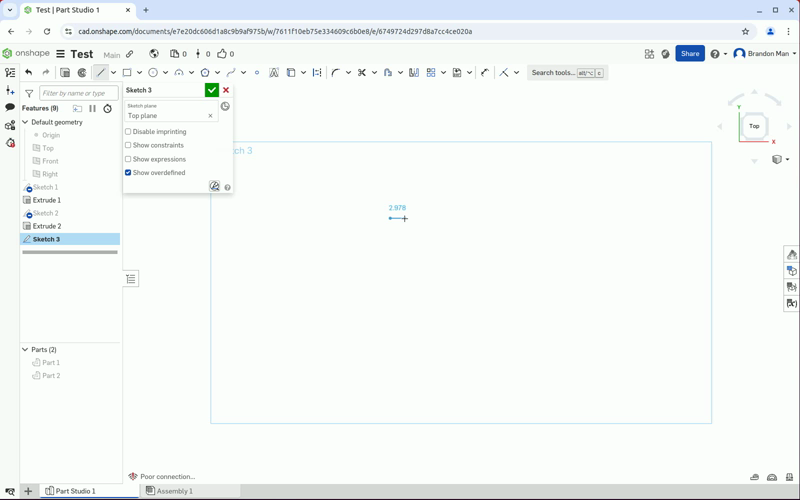
key_up(shift)
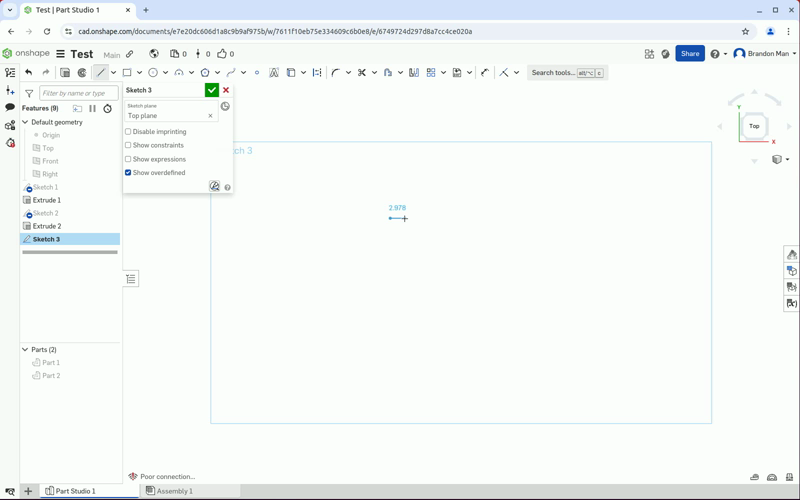
key_down(shift)
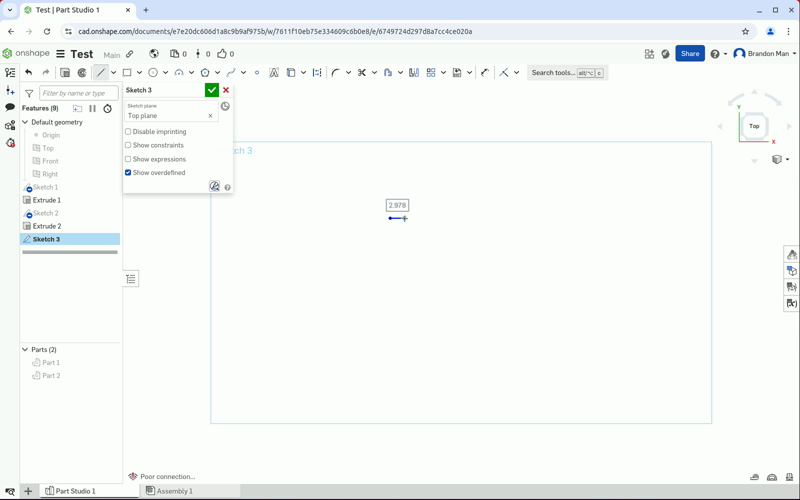
mouse_move(434, 218)
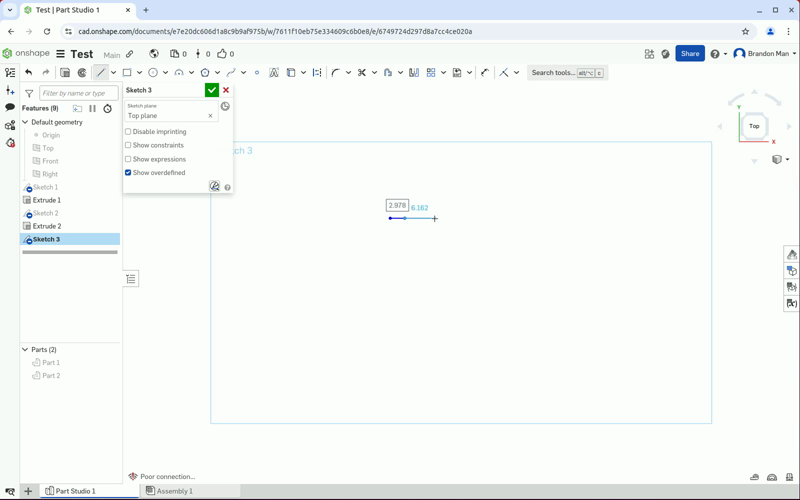
mouse_move(404, 195)
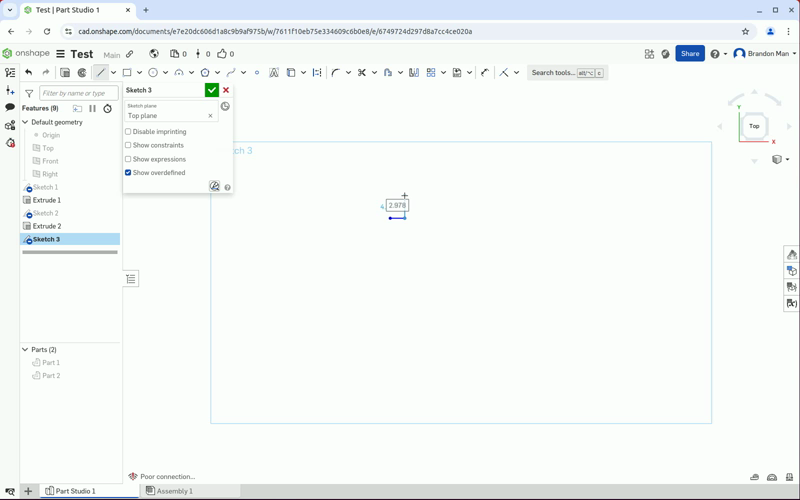
click(404, 195)
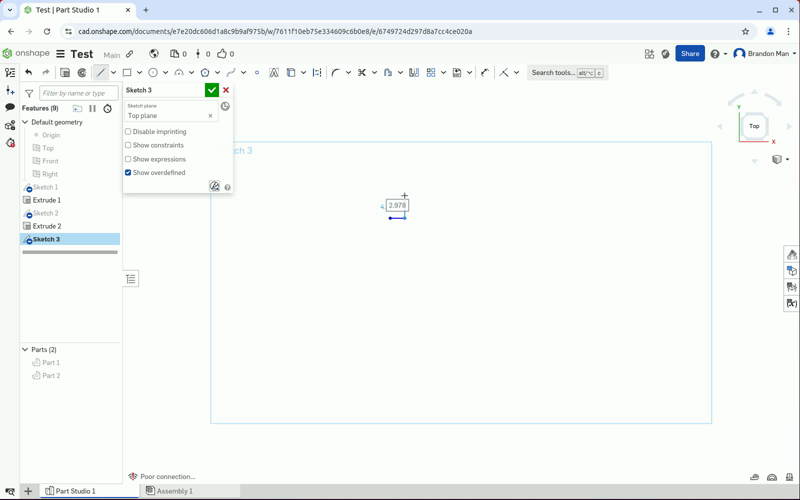
key_up(shift)
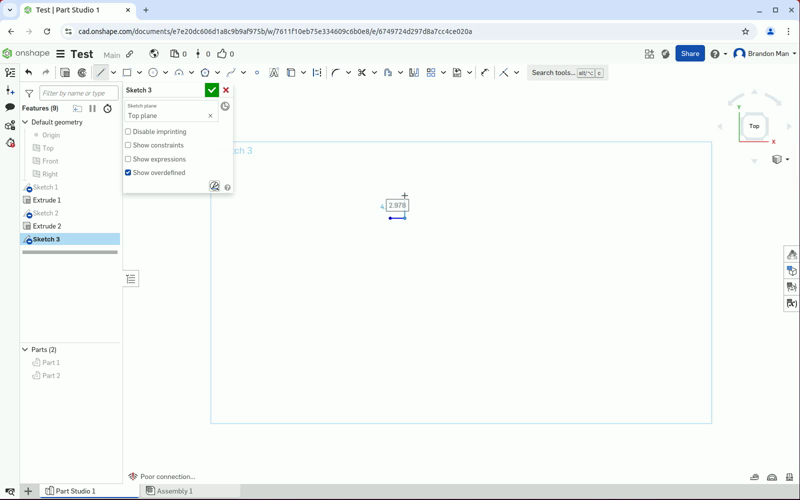
key_down(shift)
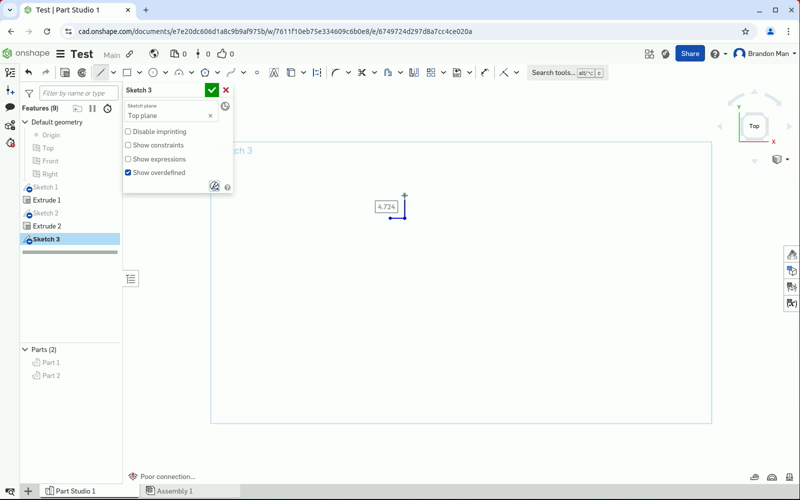
mouse_move(434, 195)
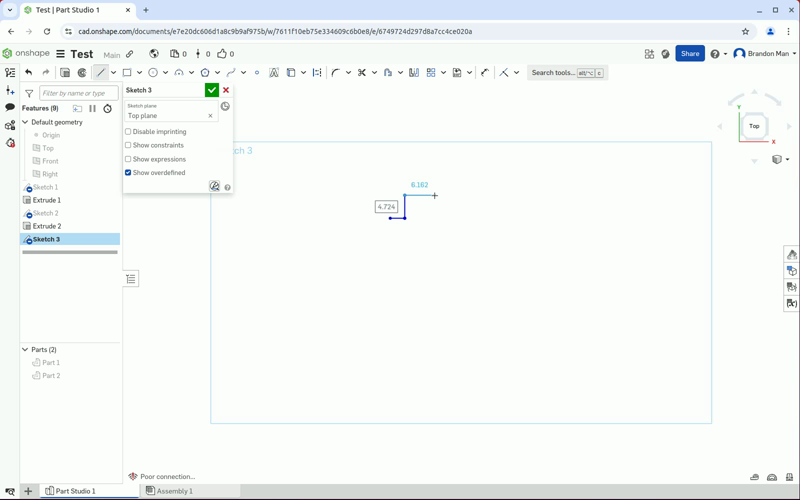
mouse_move(390, 195)
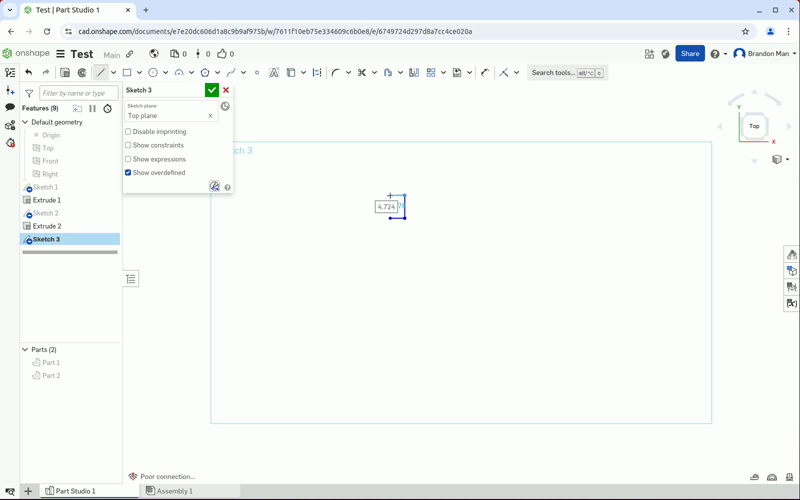
click(390, 195)
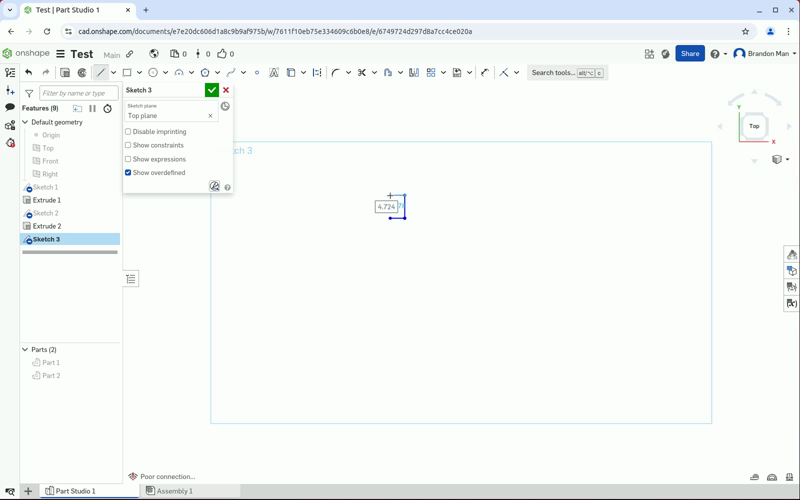
key_up(shift)
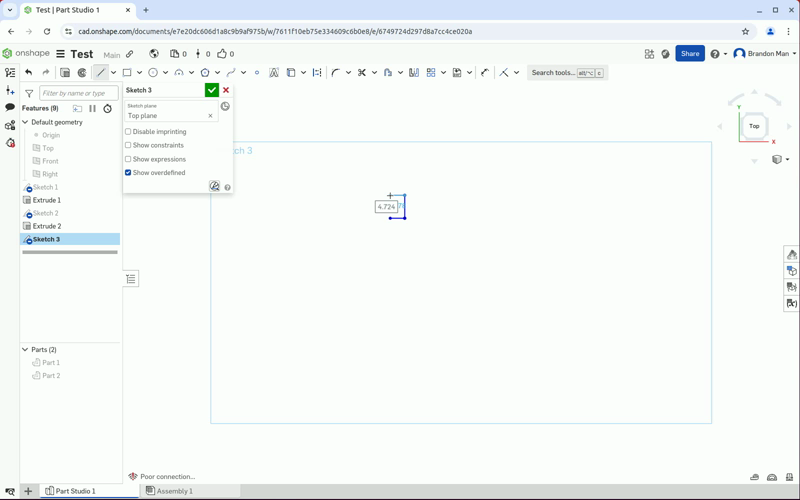
mouse_move(420, 195)
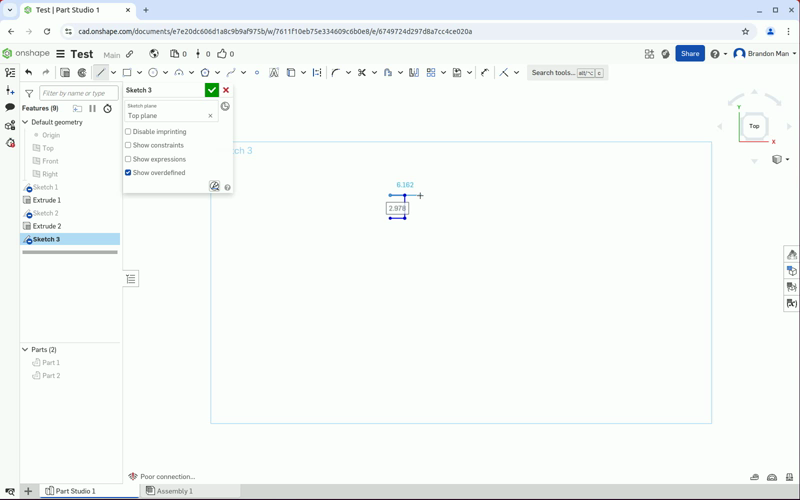
key_down(shift)
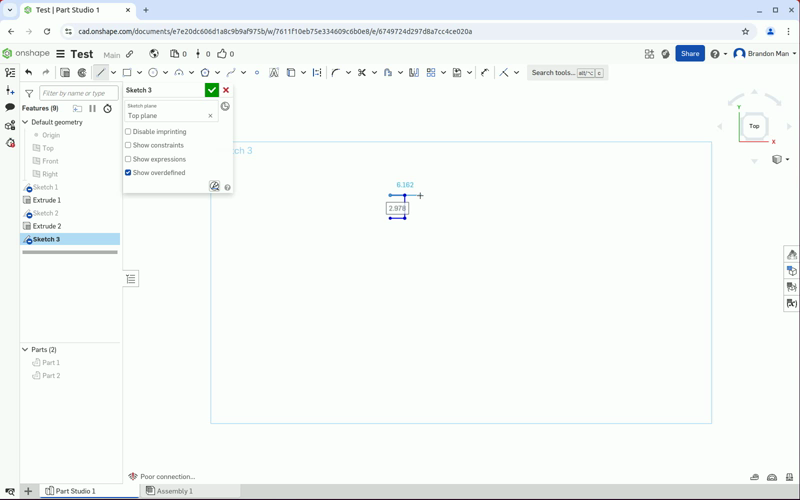
mouse_move(390, 218)
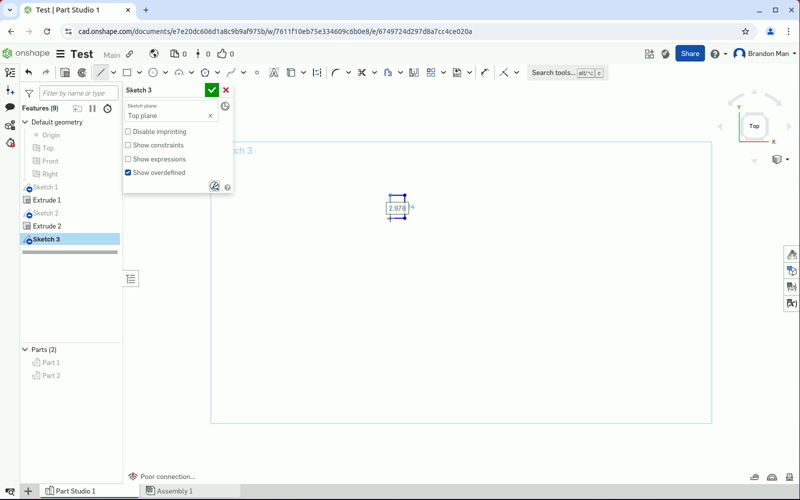
key_up(shift)
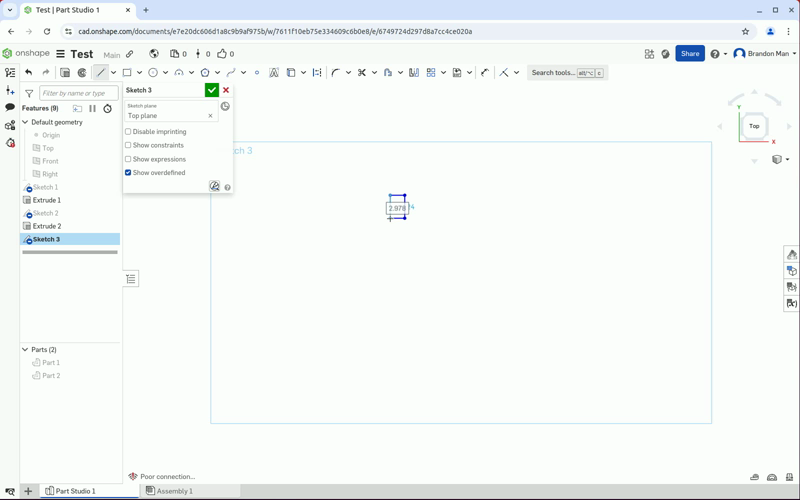
click(390, 218)
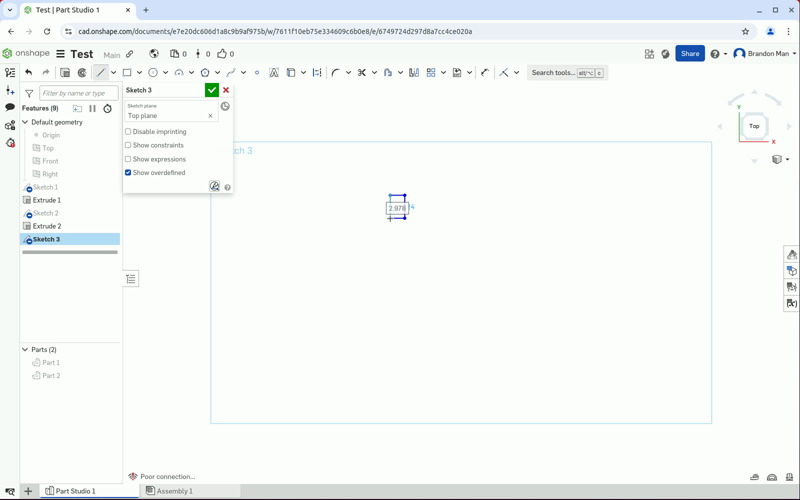
key(esc)
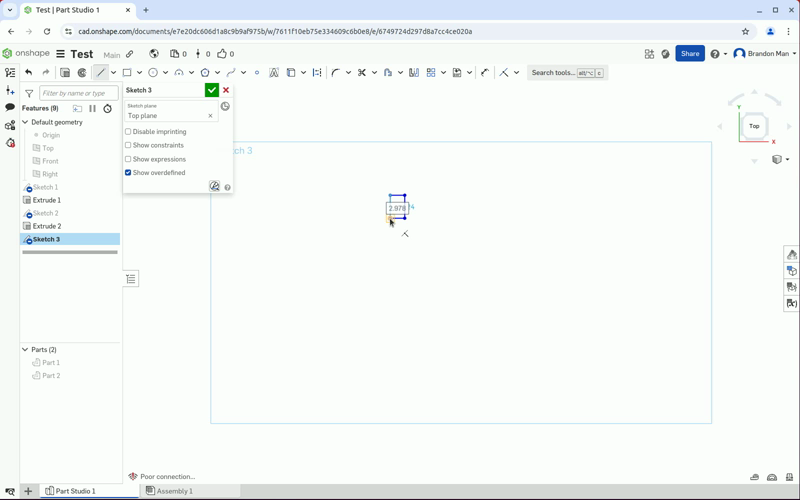
mouse_move(396, 210)
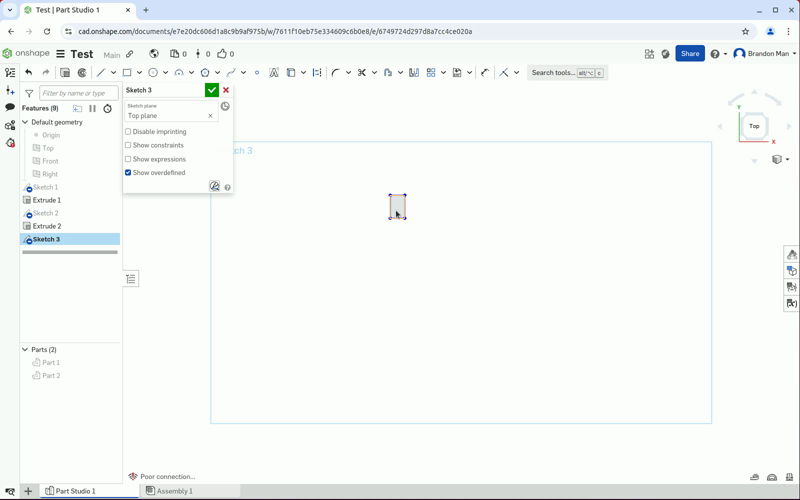
scroll(6)
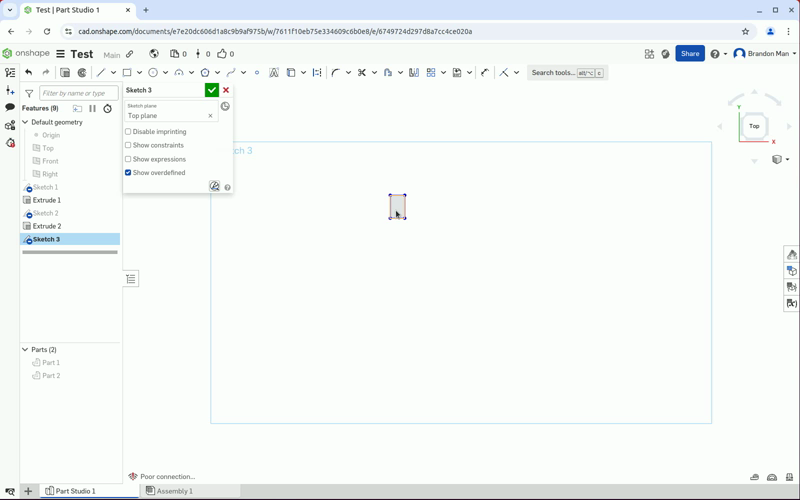
scroll(6)
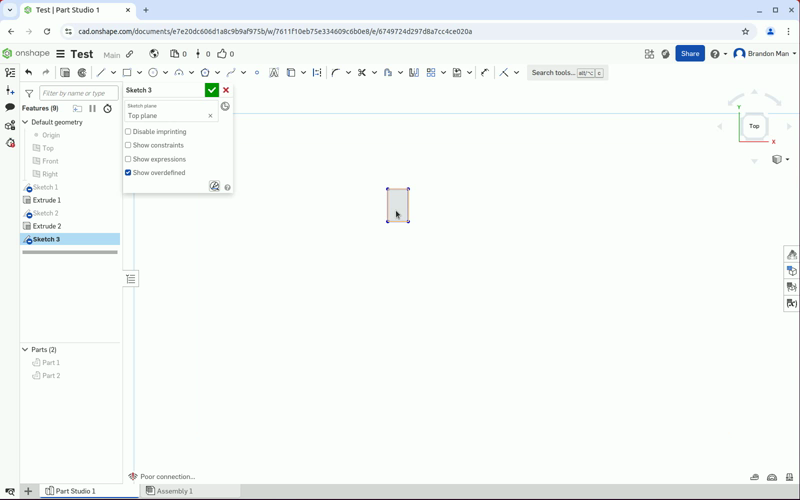
scroll(6)
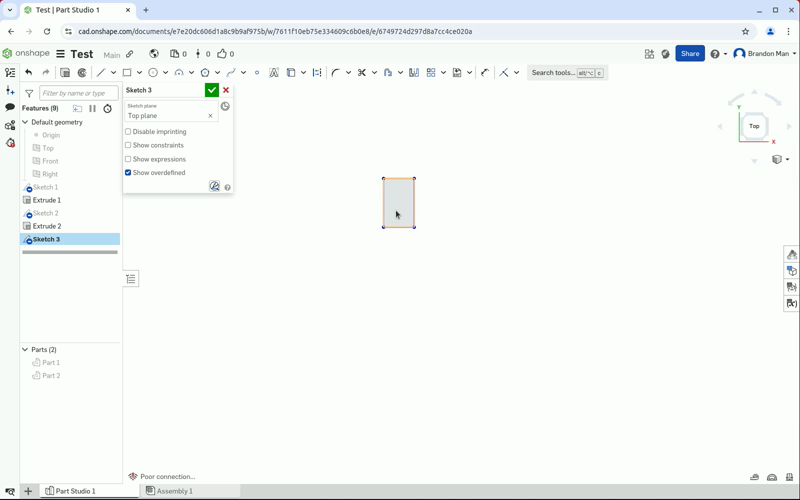
scroll(6)
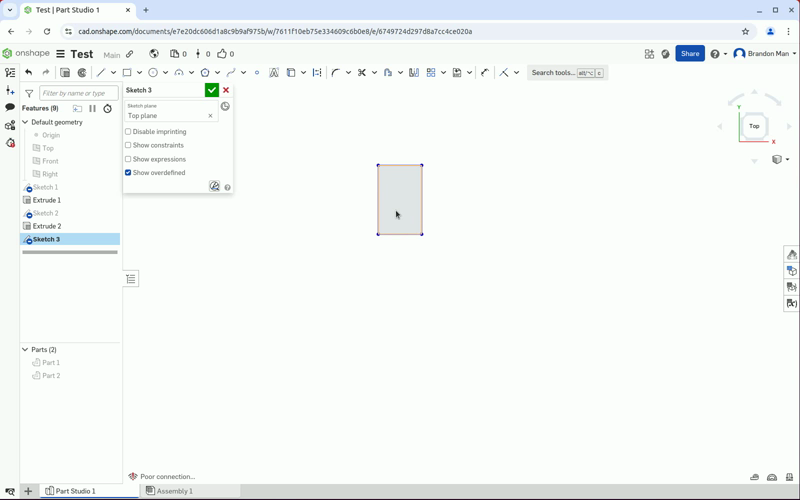
scroll(6)
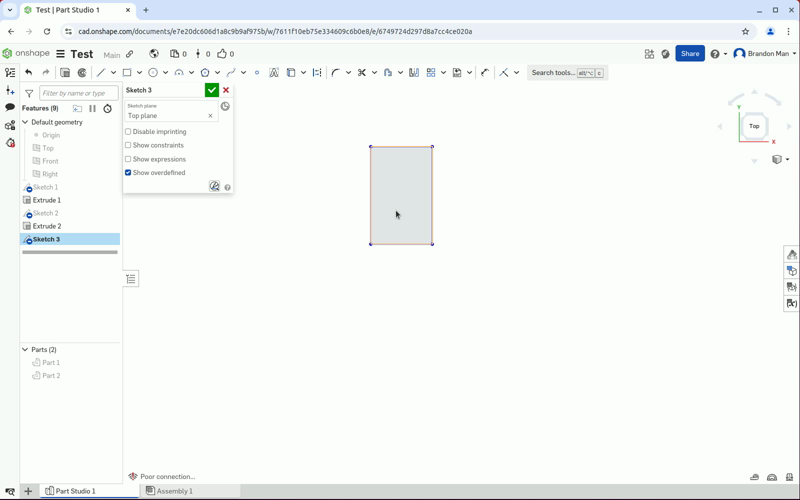
scroll(6)
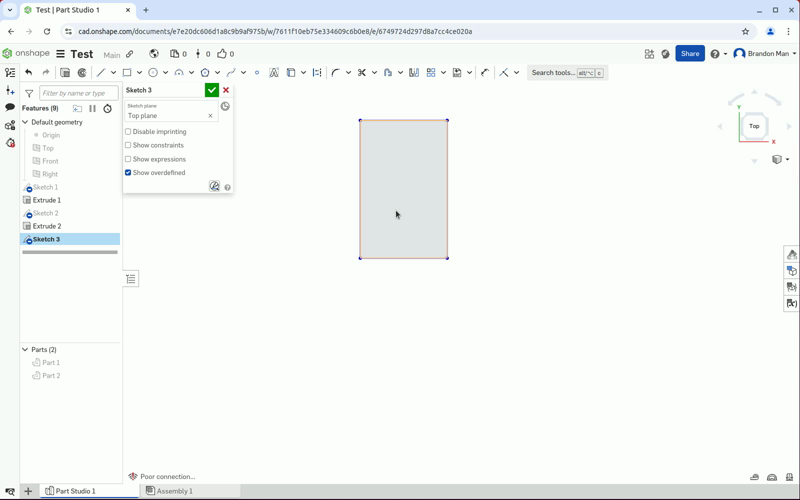
scroll(6)
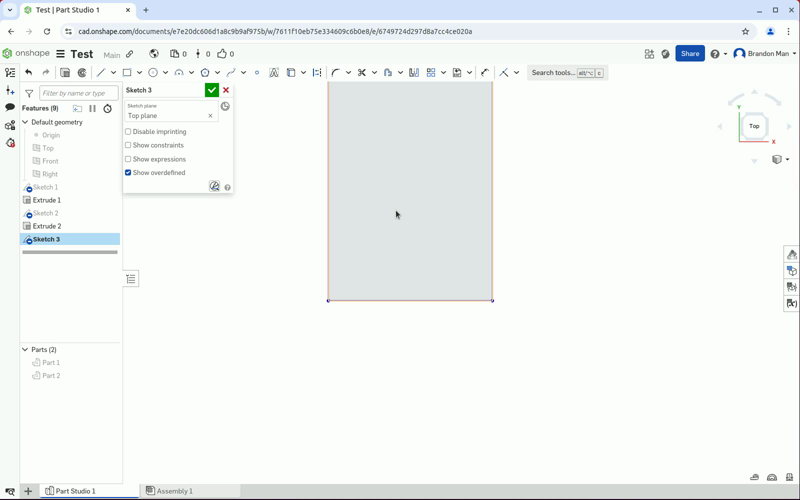
click(396, 210)
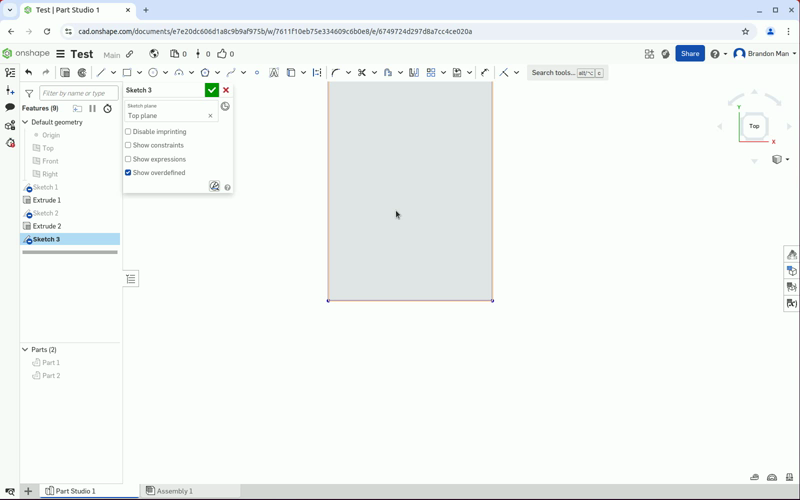
scroll(-6)
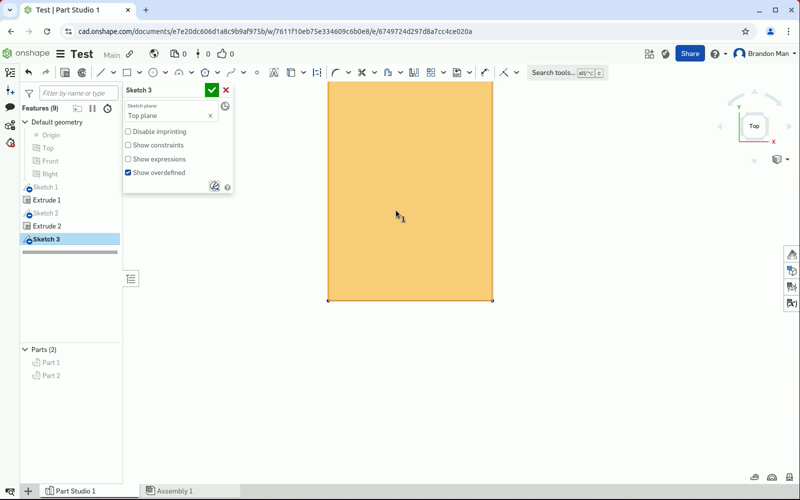
scroll(-6)
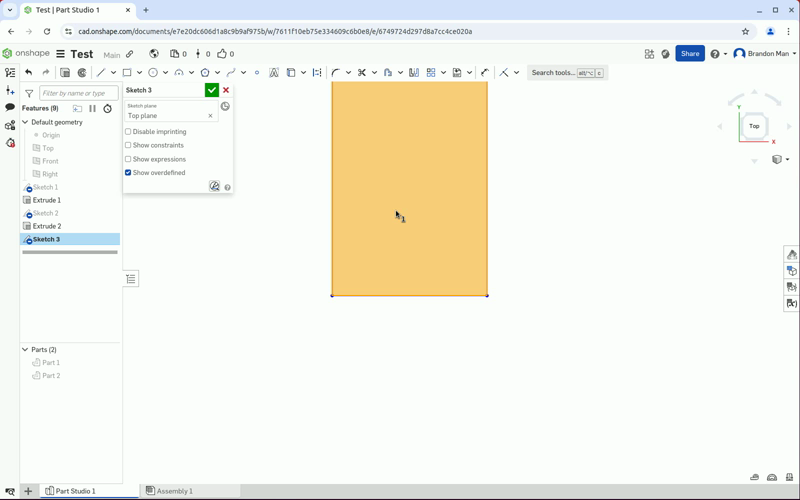
scroll(-6)
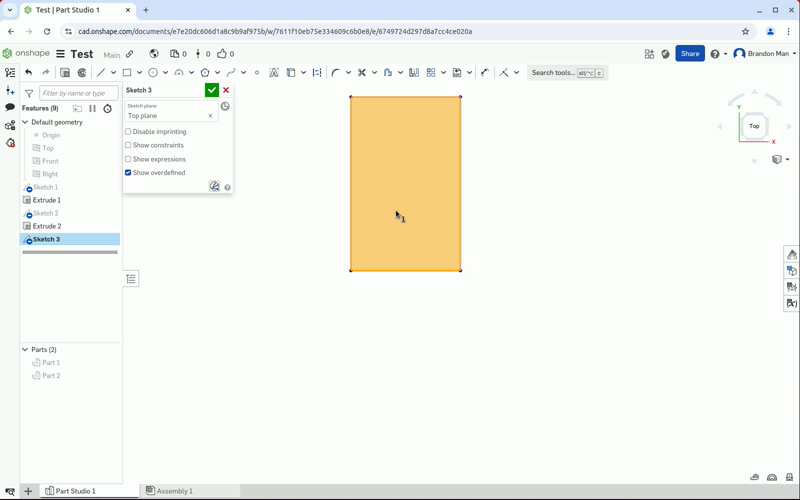
scroll(-6)
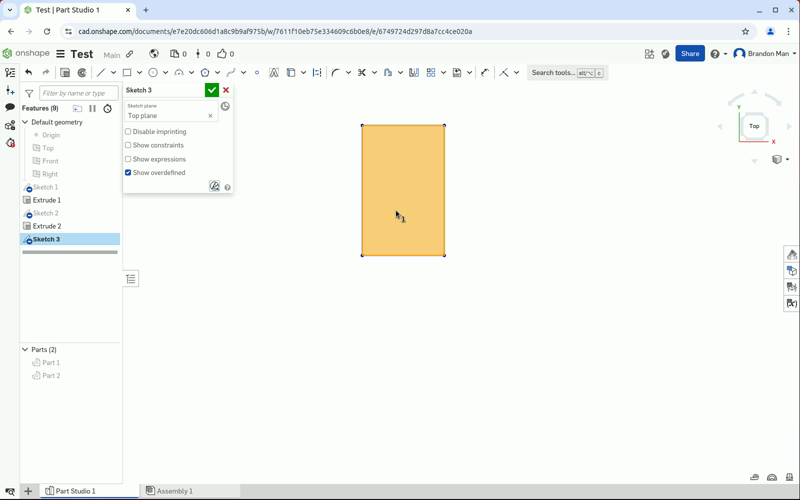
scroll(-6)
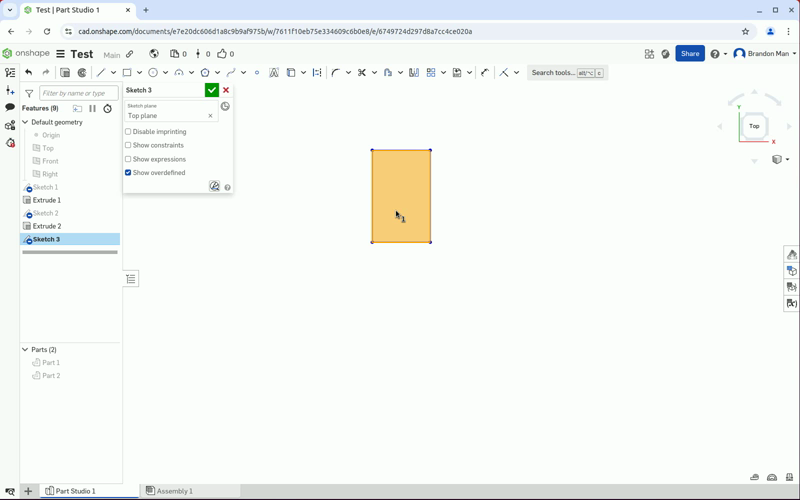
scroll(-6)
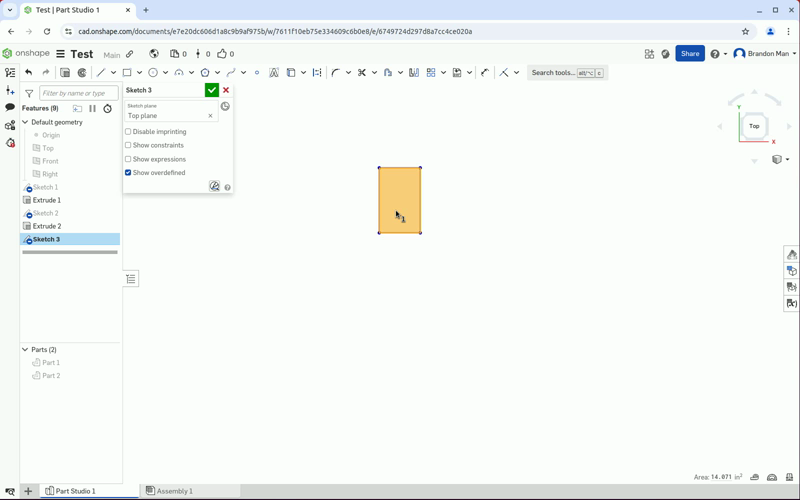
scroll(-6)
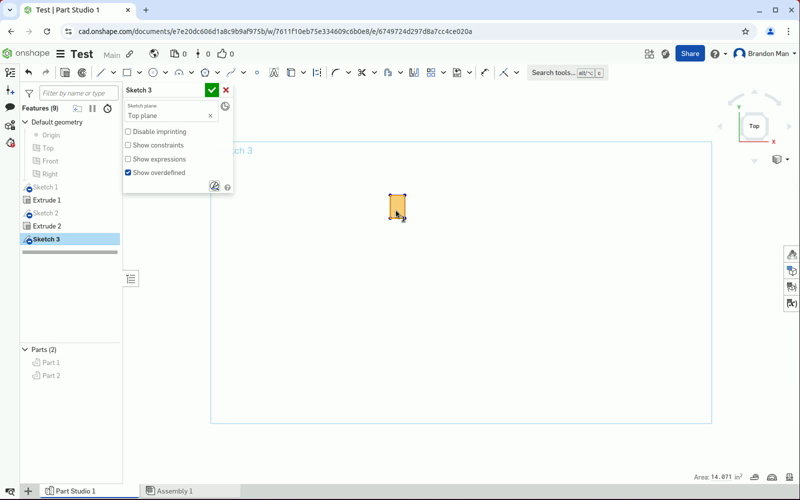
mouse_move(73, 352)
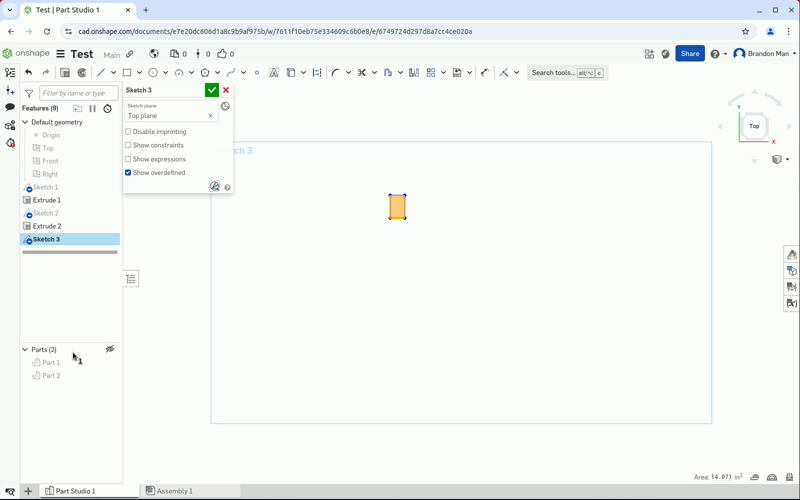
key(shift+y)
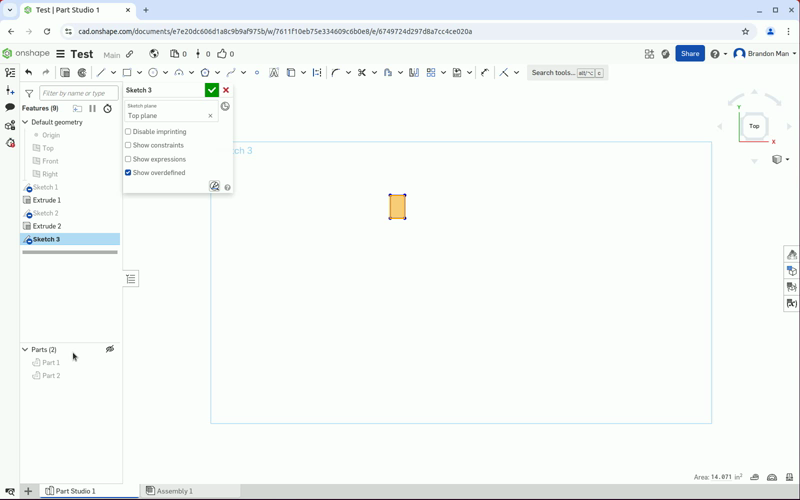
key(shift+e)
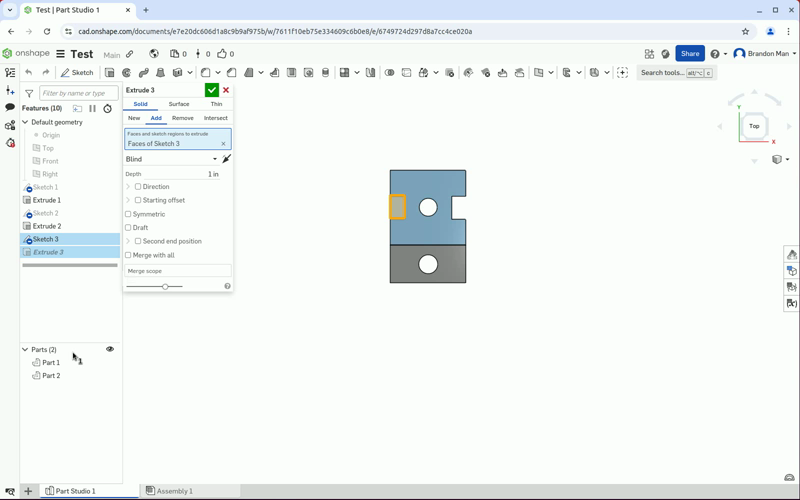
mouse_move(143, 106)
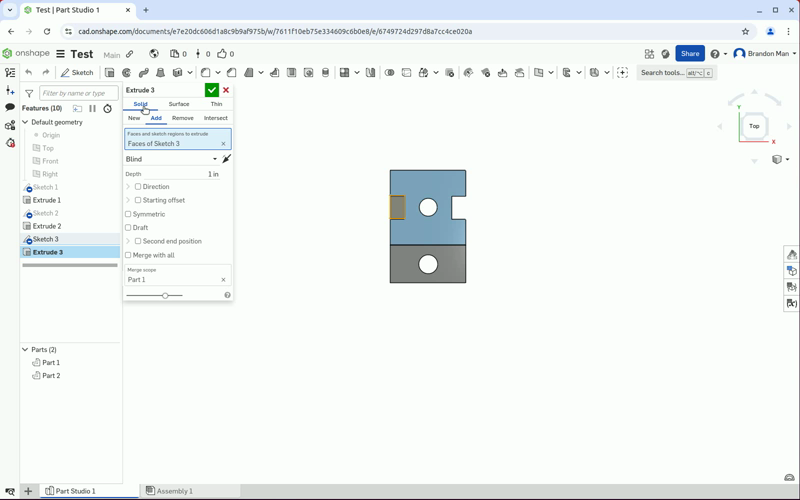
click(143, 106)
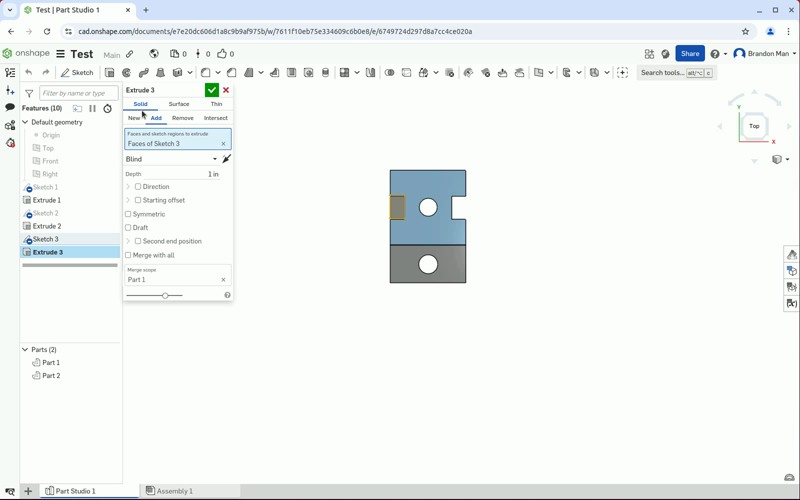
mouse_move(137, 120)
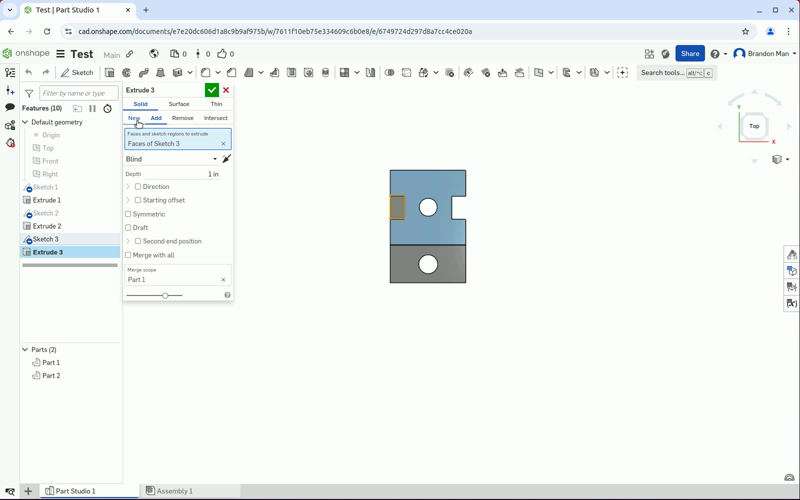
click(137, 120)
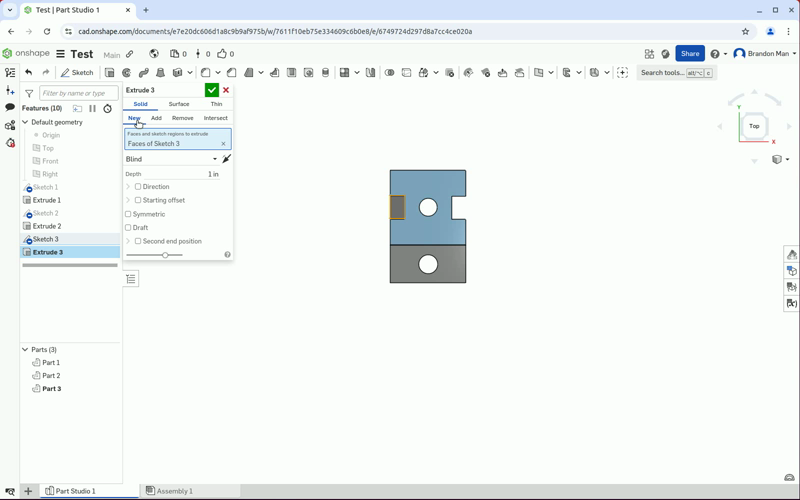
key(tab, 4)
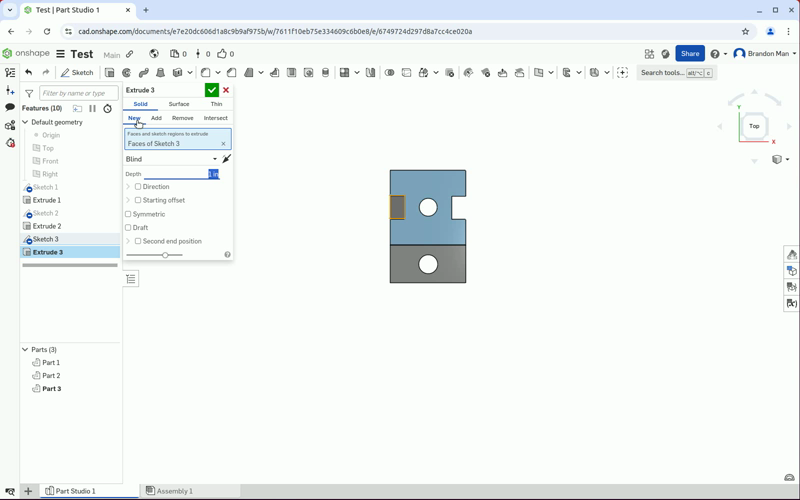
text(7.703)
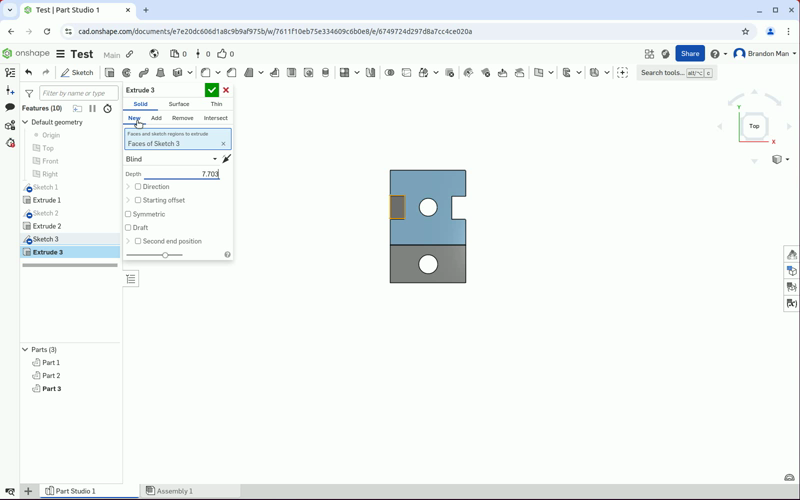
key(enter)
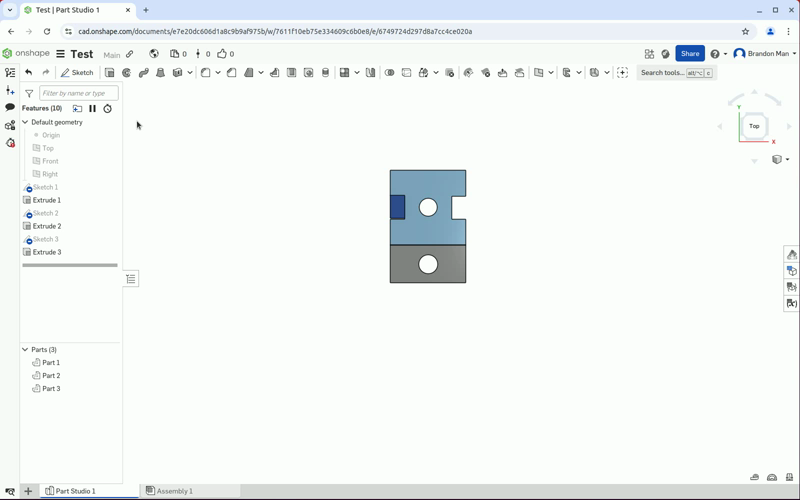
key(shift+h)
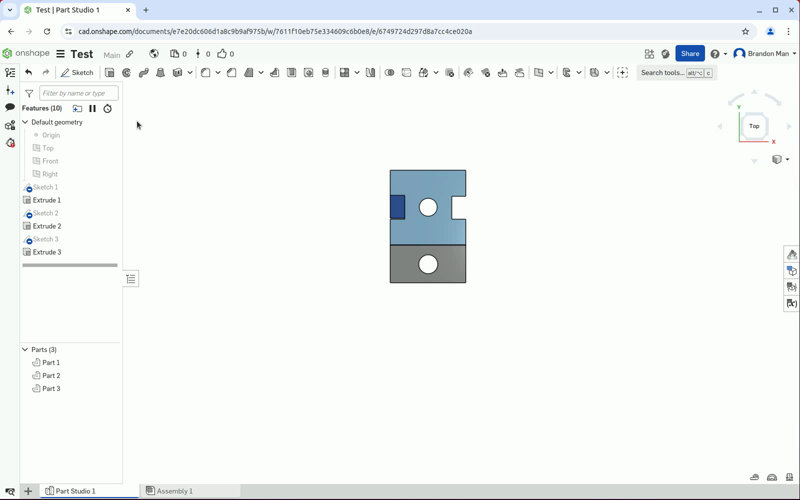
key(shift+h)
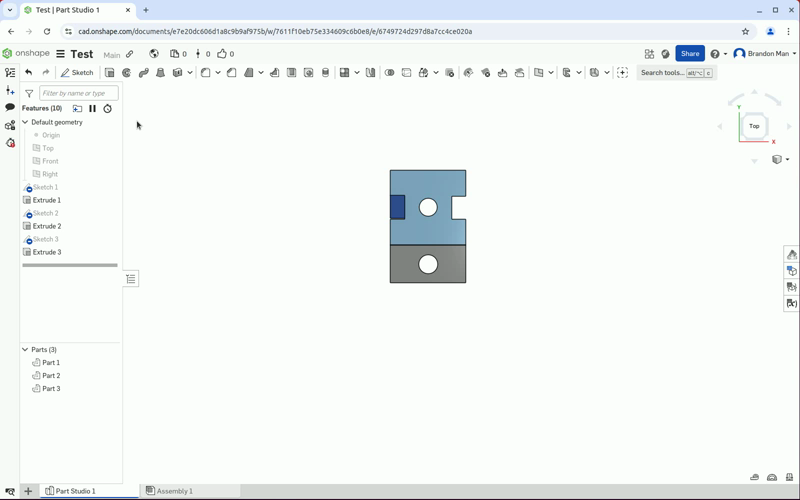
mouse_move(73, 189)
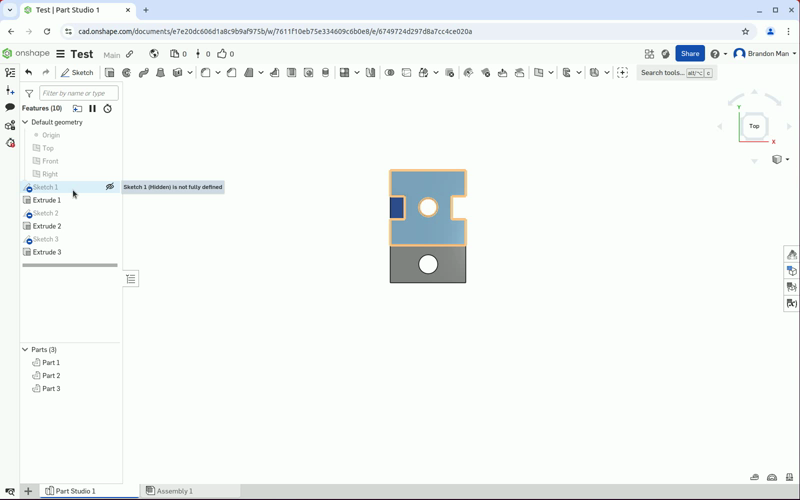
click(73, 189)
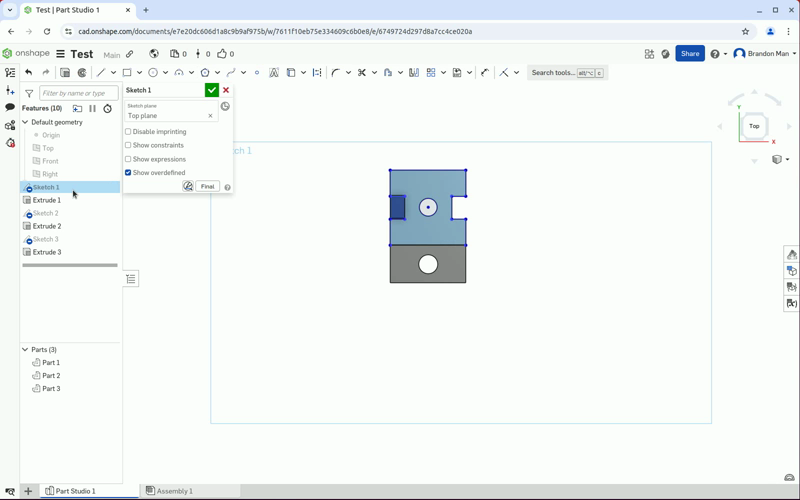
mouse_move(229, 92)
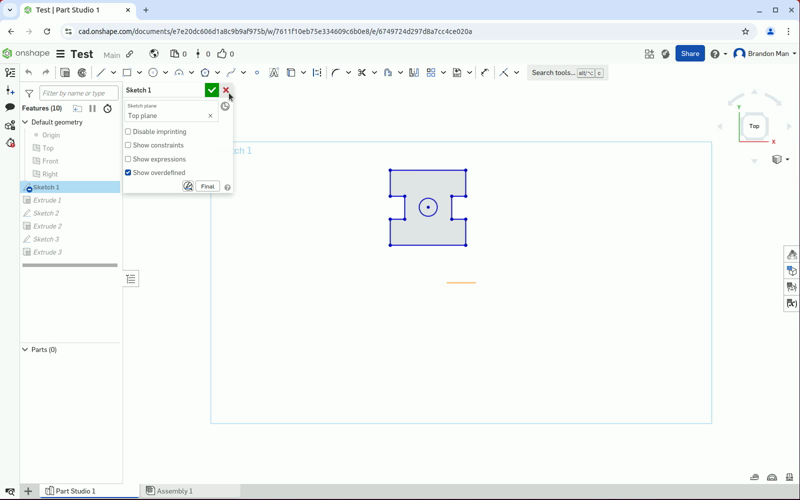
click(229, 92)
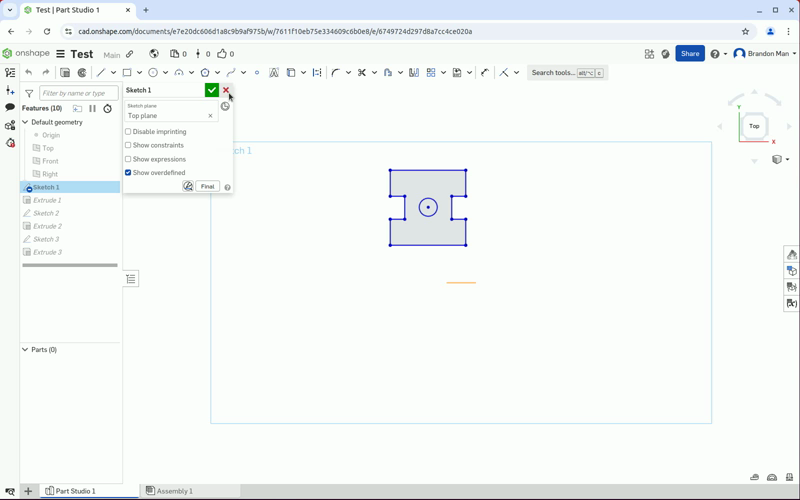
key(shift+s)
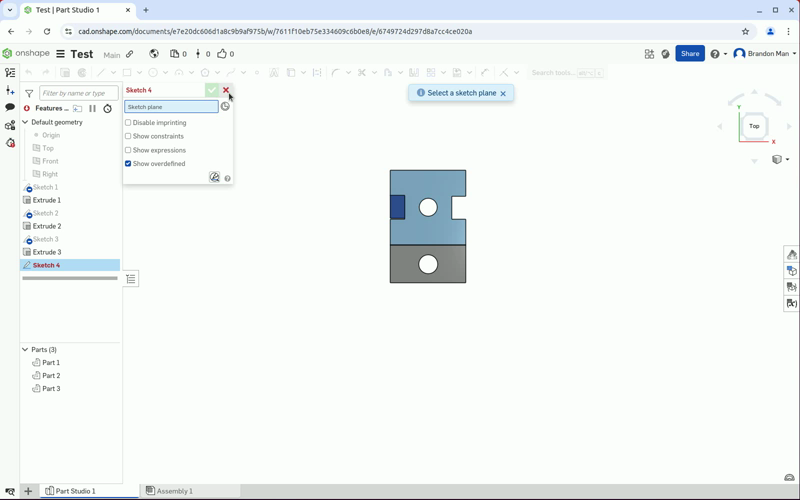
mouse_move(73, 150)
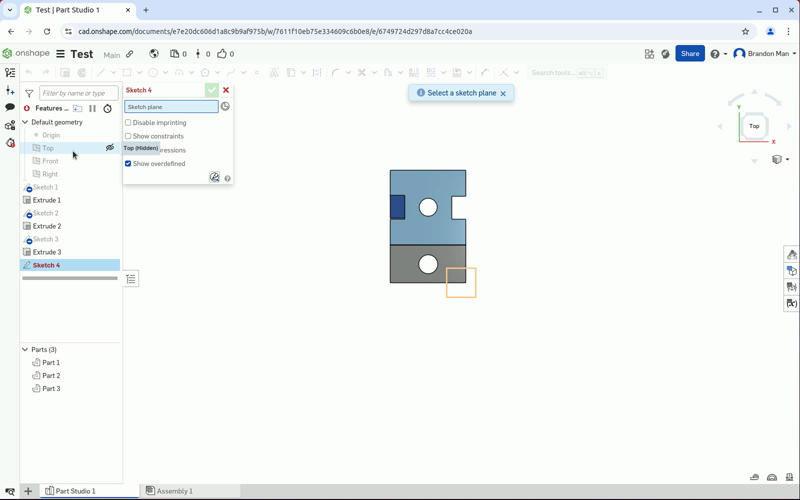
click(73, 150)
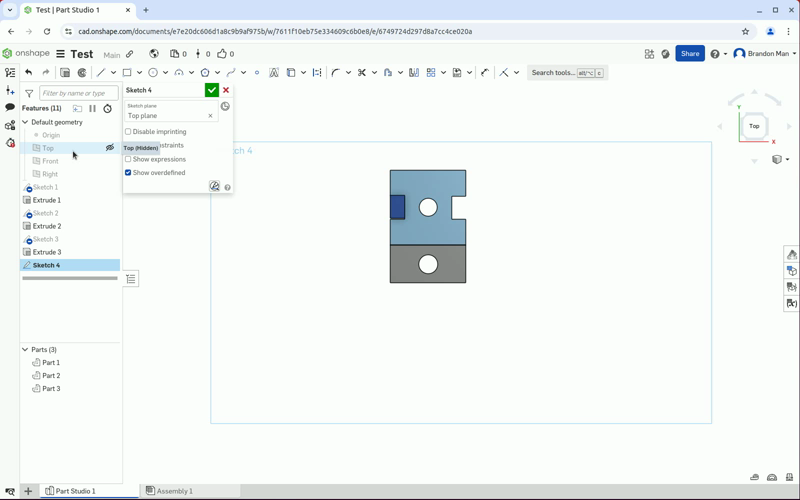
mouse_move(73, 352)
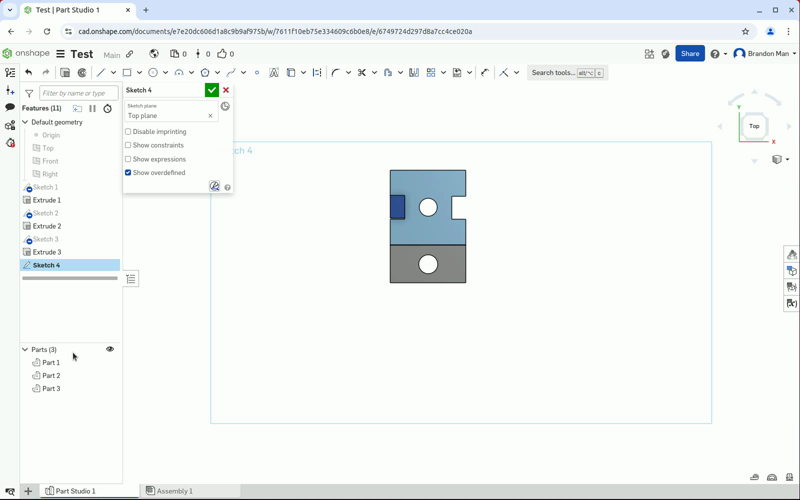
key(y)
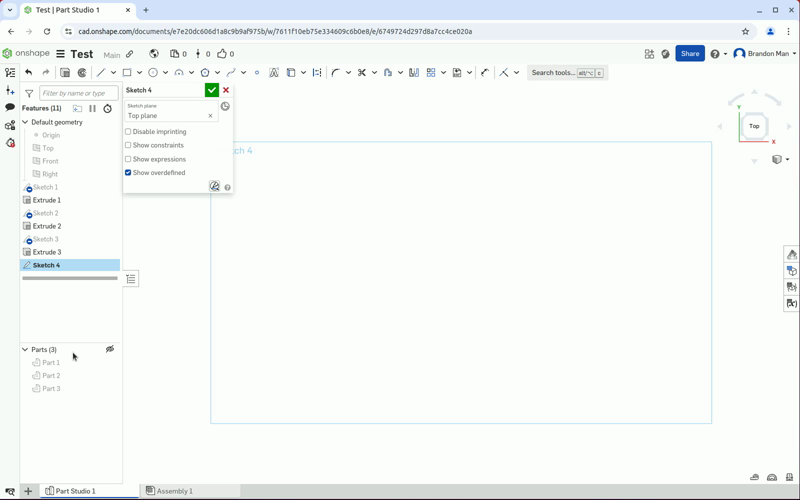
key(l)
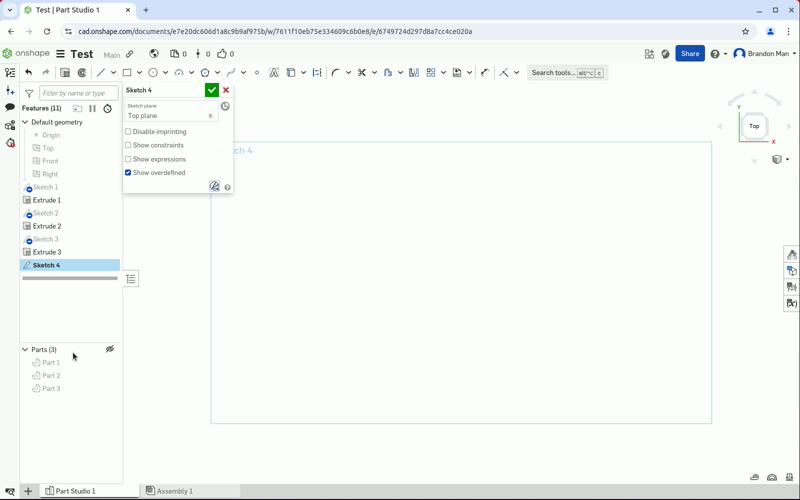
key_down(shift)
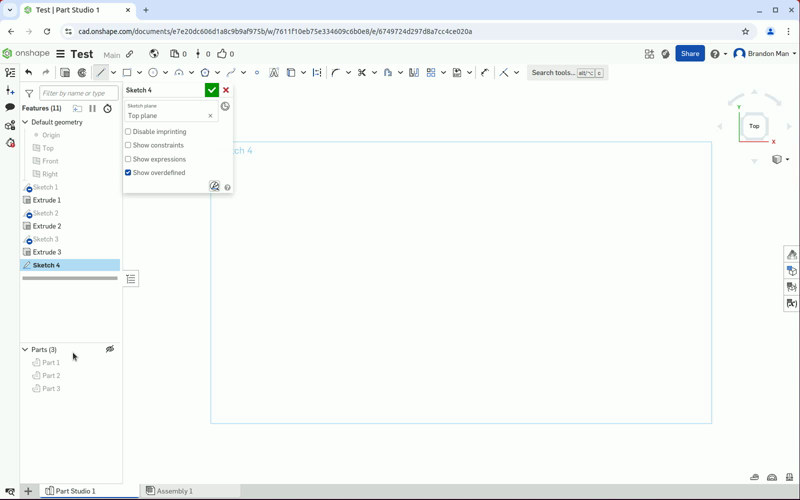
mouse_move(451, 218)
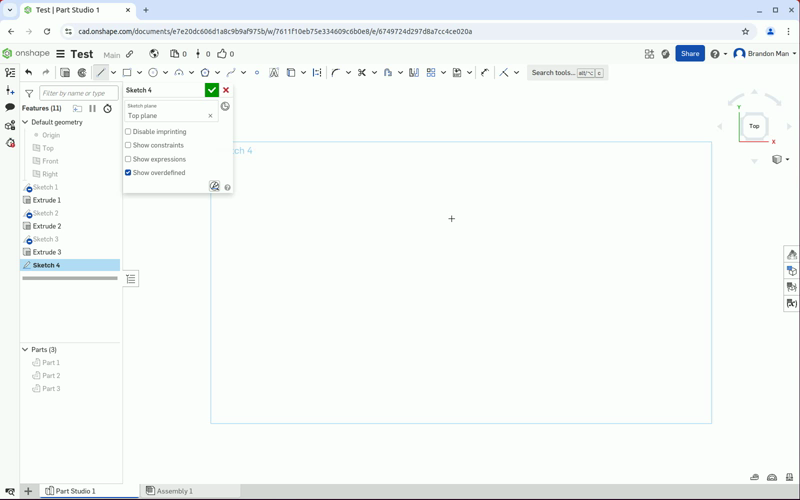
click(451, 218)
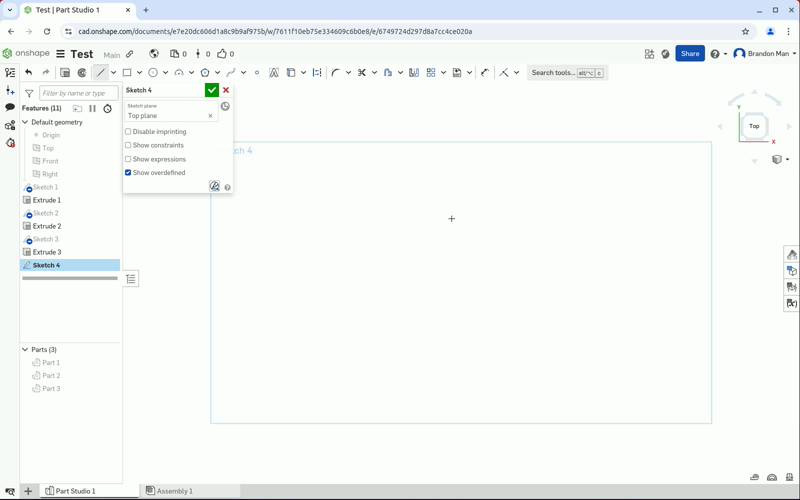
key_up(shift)
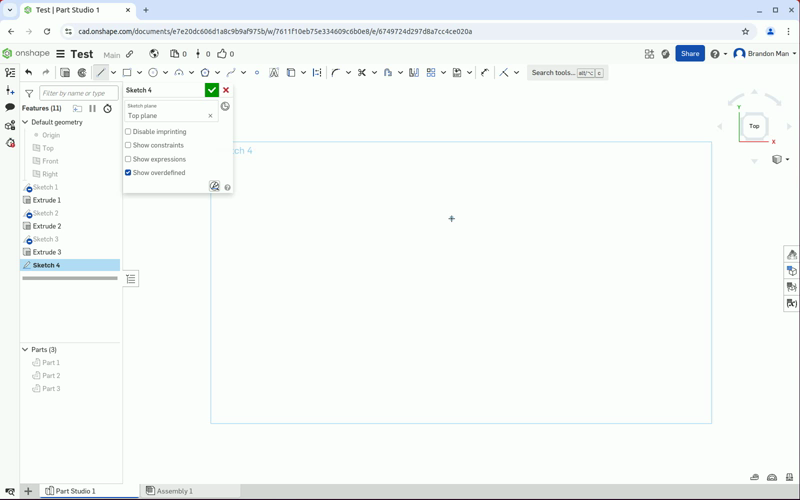
key_down(shift)
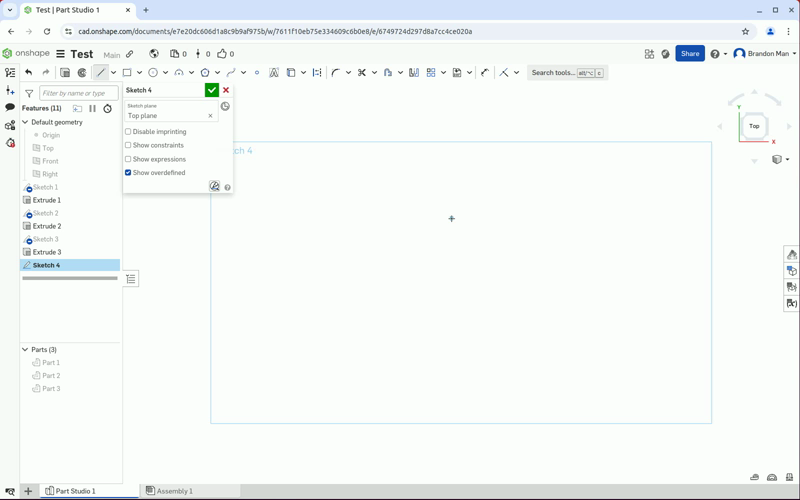
mouse_move(481, 218)
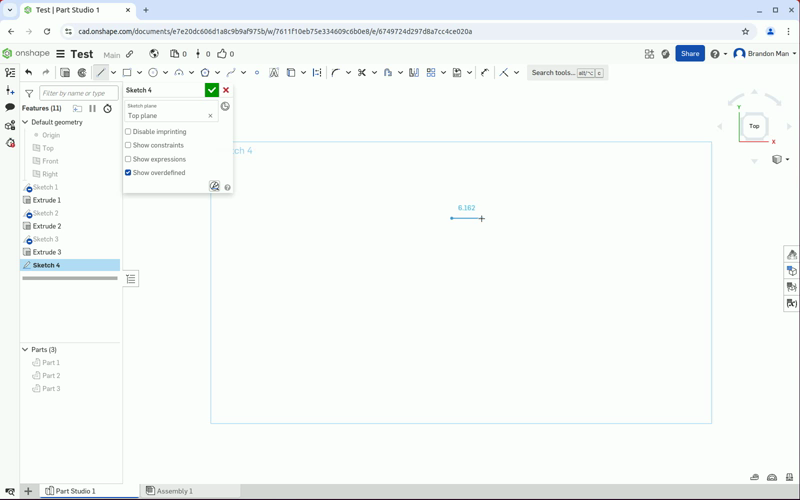
mouse_move(466, 218)
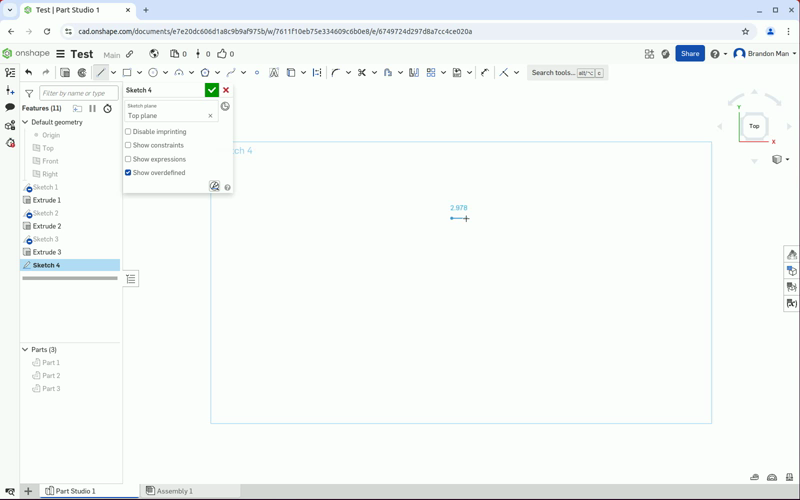
click(466, 218)
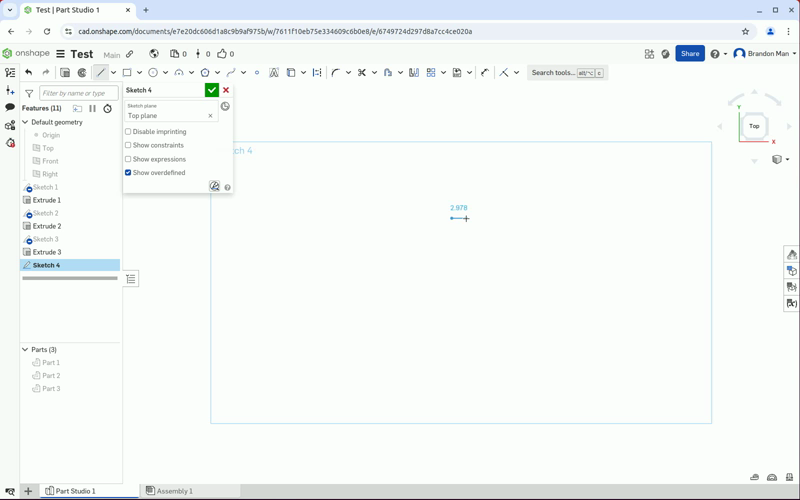
key_up(shift)
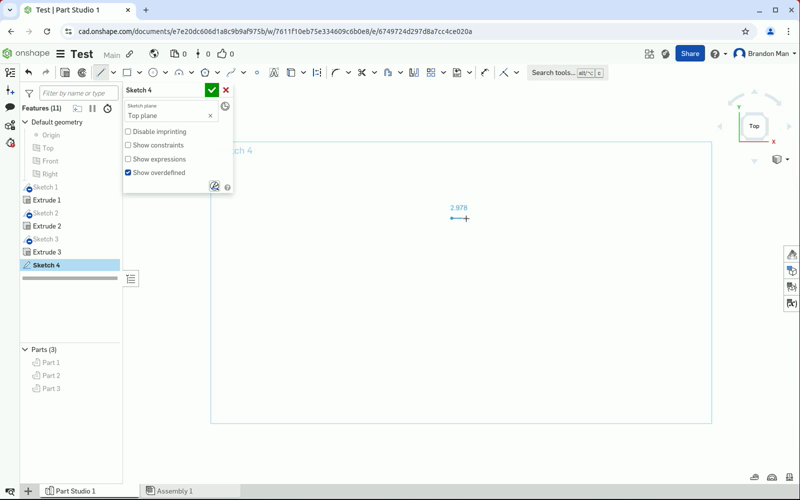
key_down(shift)
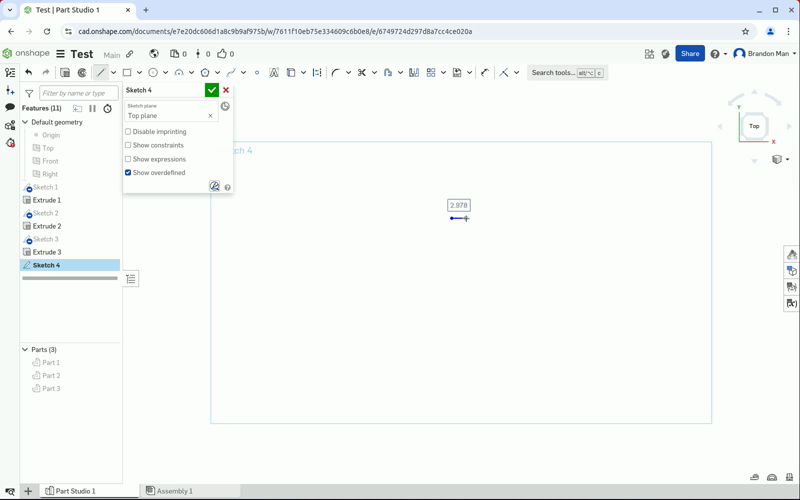
mouse_move(496, 218)
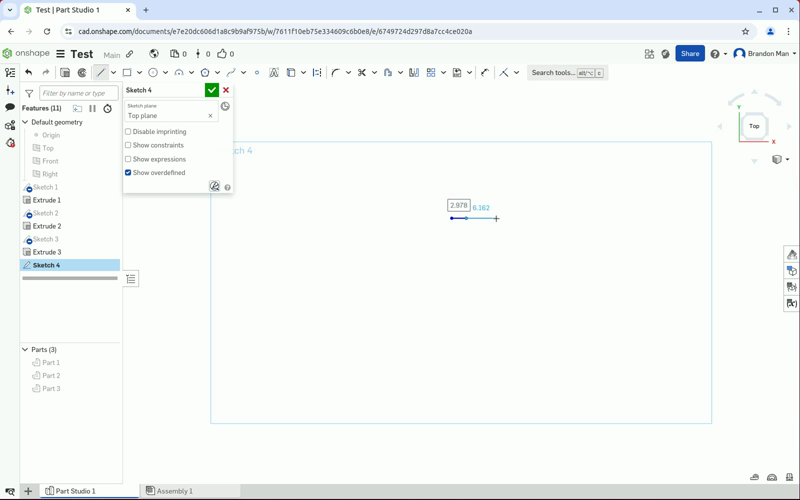
mouse_move(466, 195)
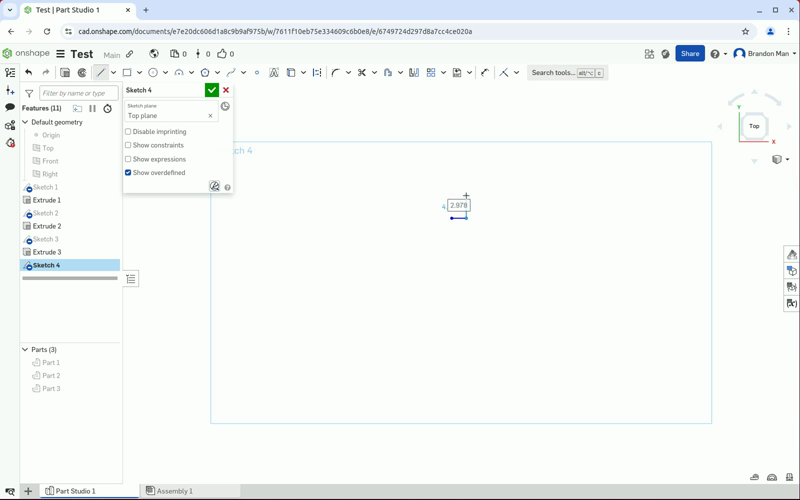
click(466, 195)
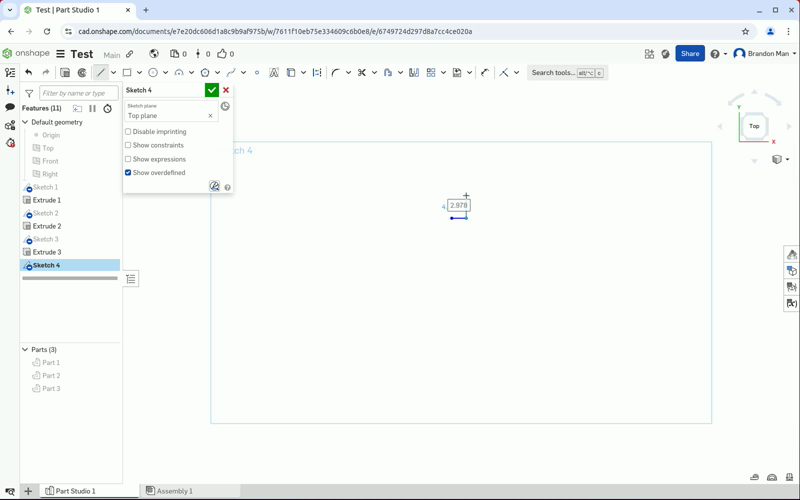
key_up(shift)
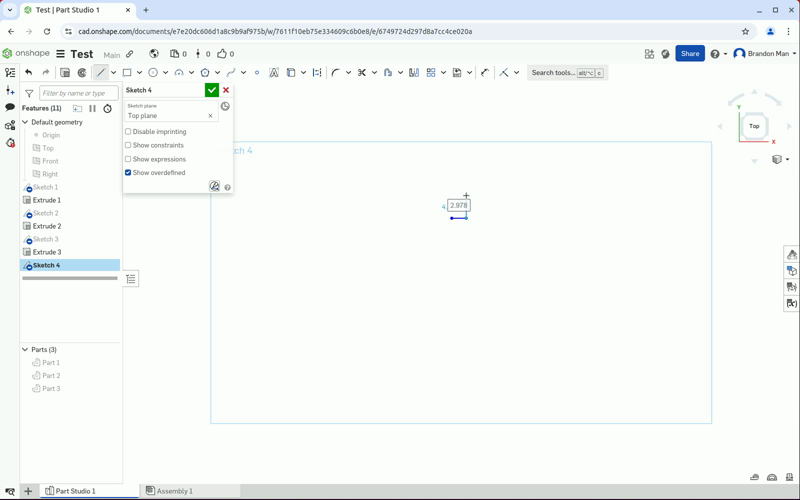
key_down(shift)
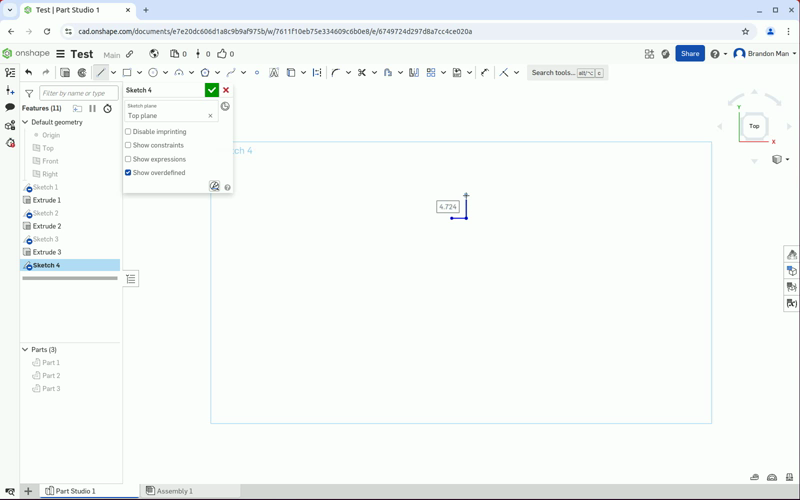
mouse_move(496, 195)
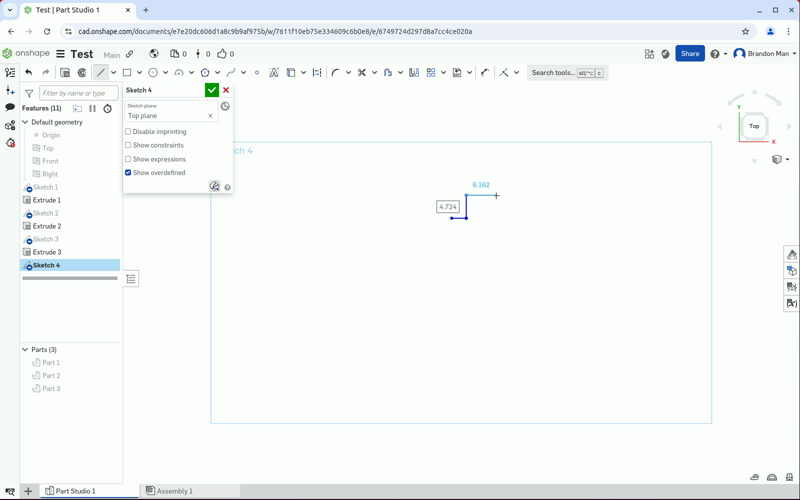
mouse_move(451, 195)
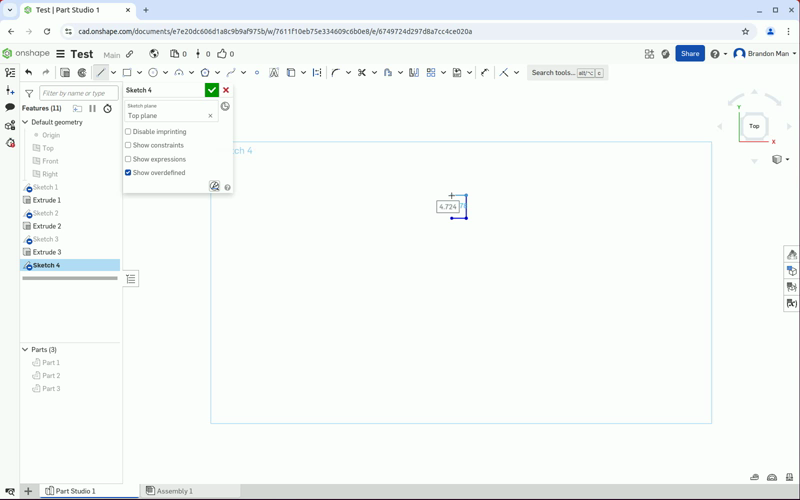
click(451, 195)
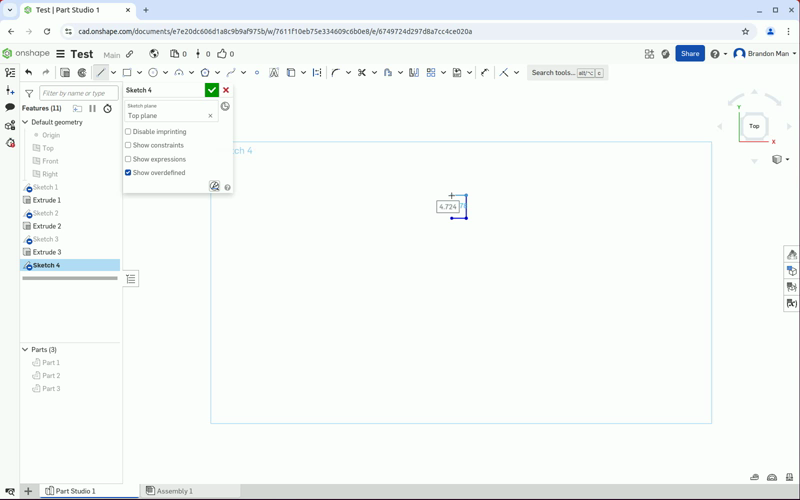
key_up(shift)
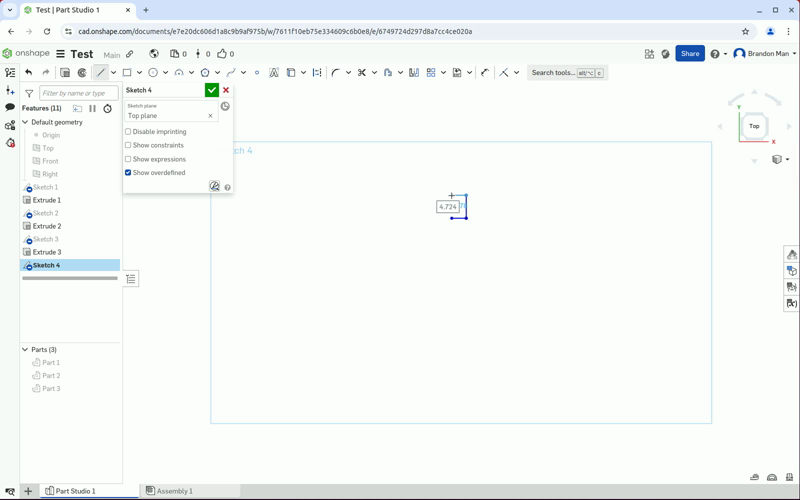
mouse_move(481, 195)
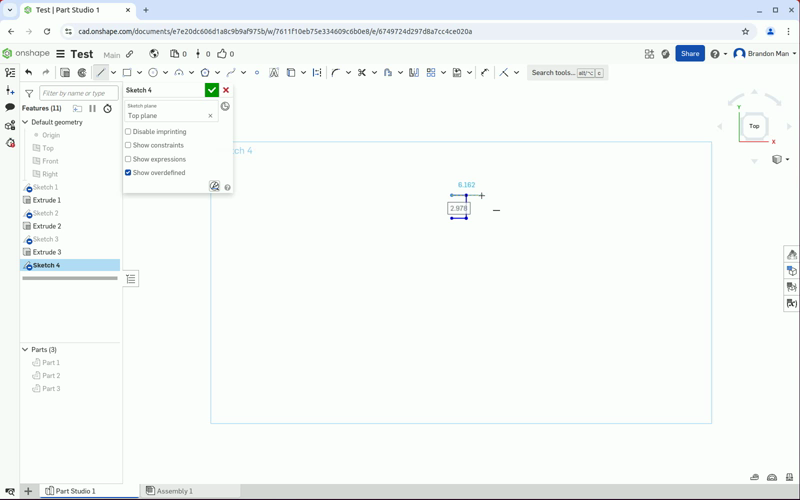
key_down(shift)
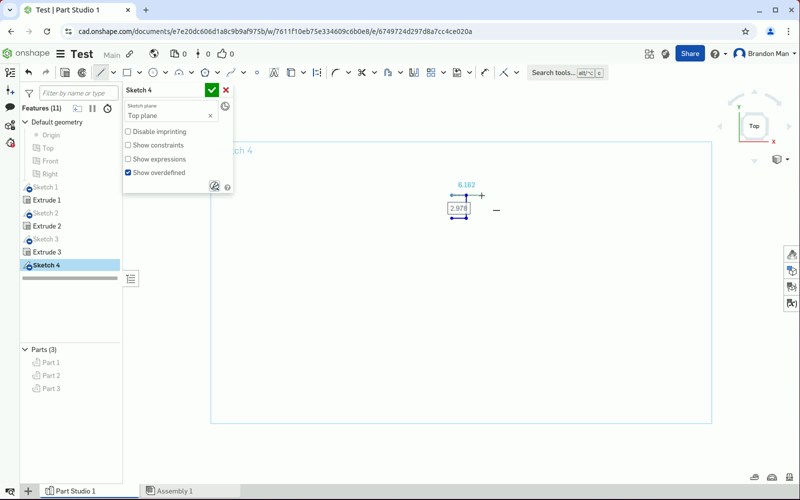
mouse_move(451, 218)
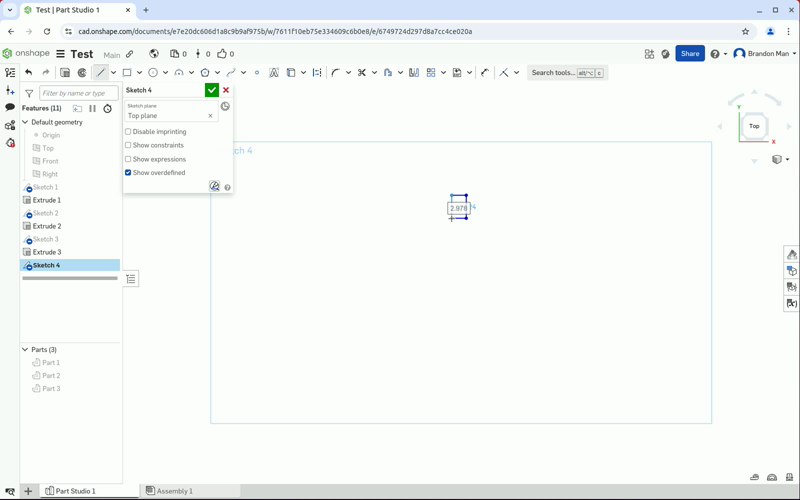
key_up(shift)
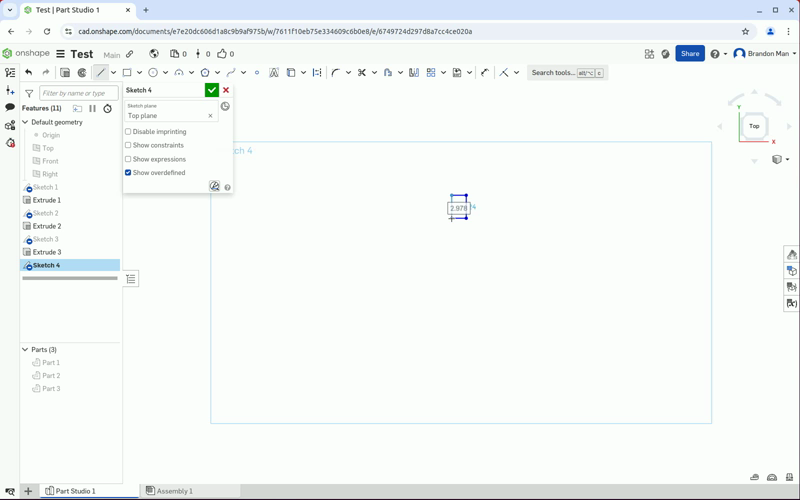
click(451, 218)
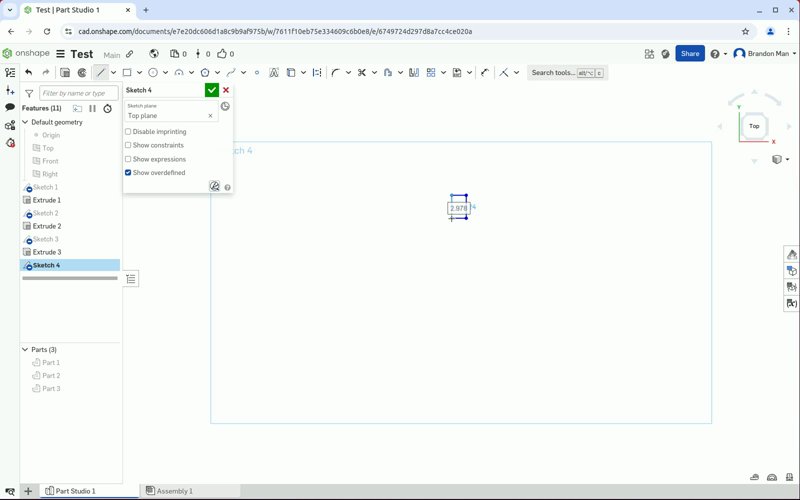
key(esc)
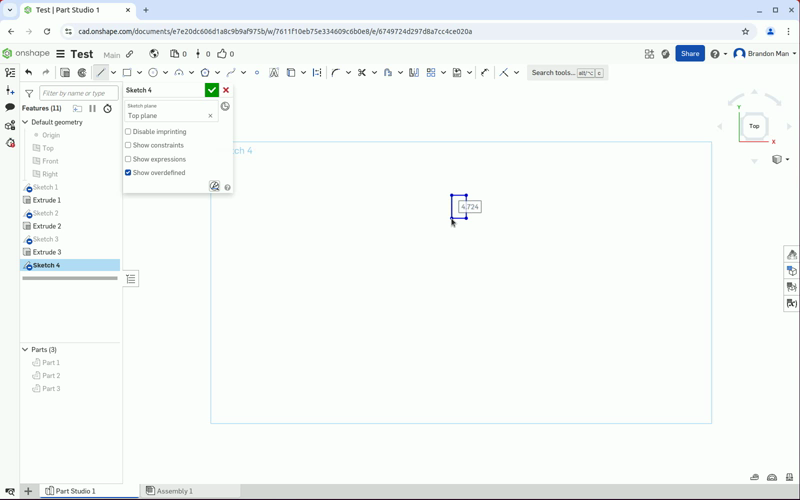
mouse_move(462, 200)
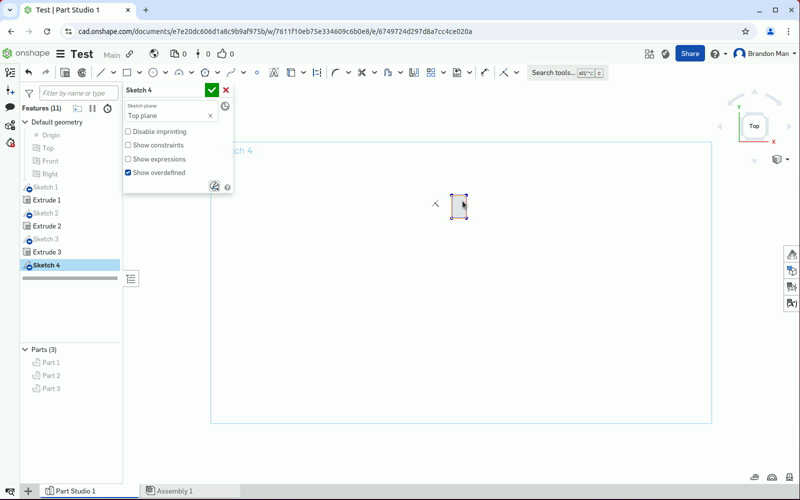
scroll(6)
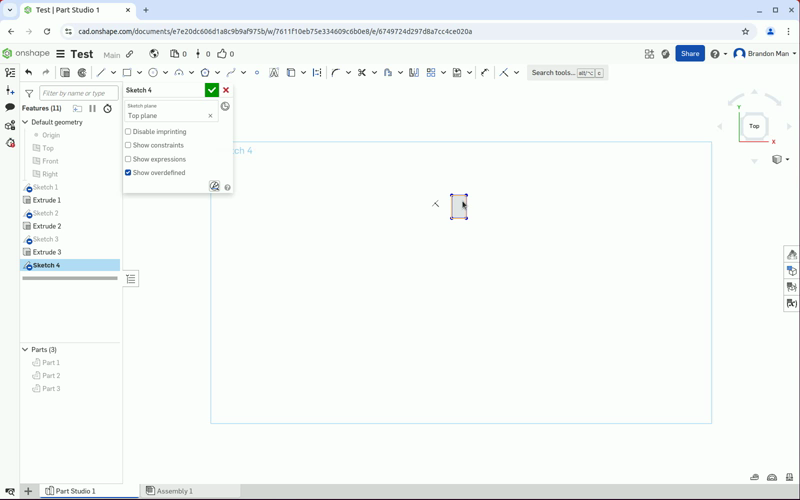
scroll(6)
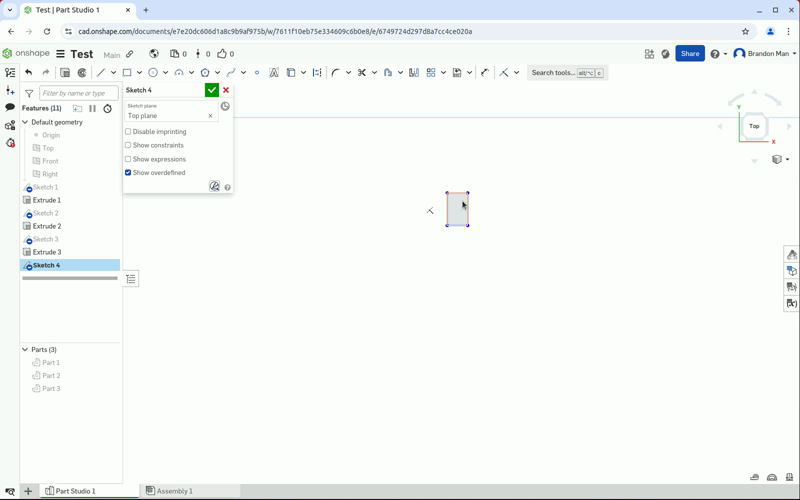
scroll(6)
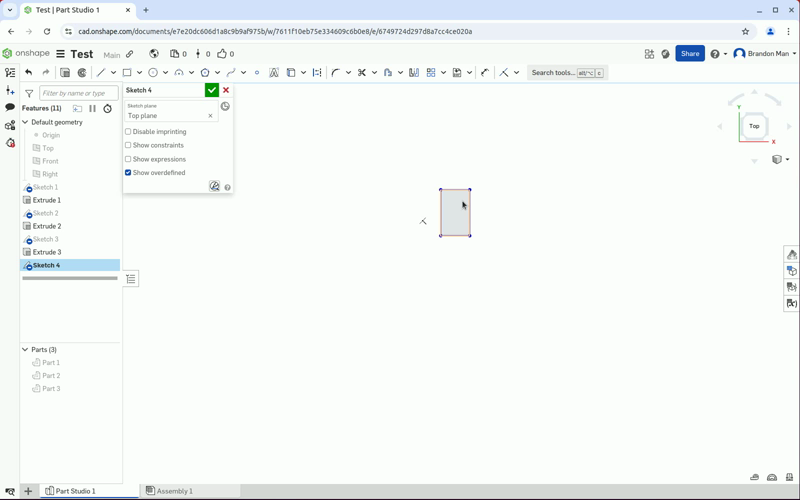
scroll(6)
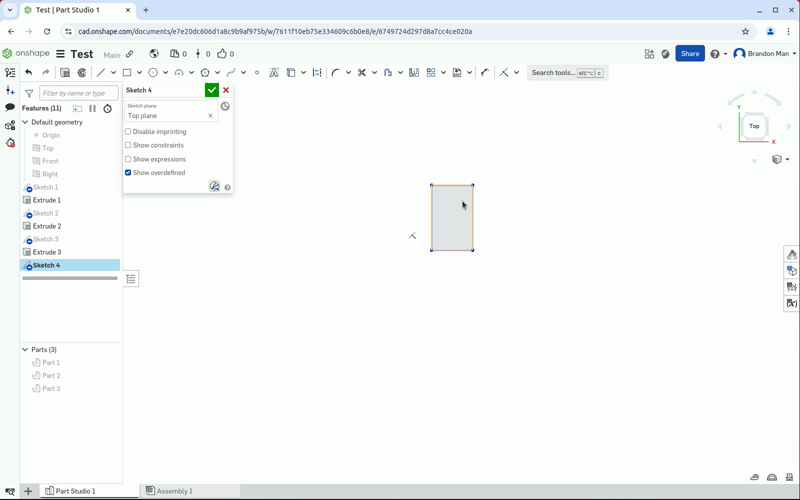
scroll(6)
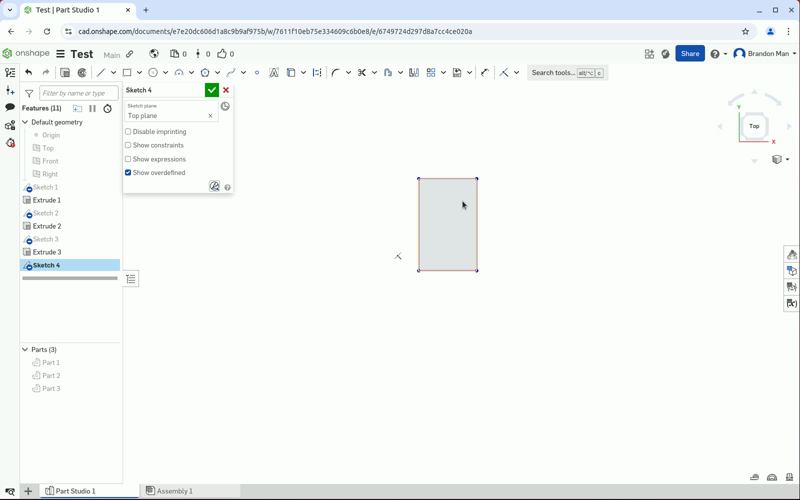
scroll(6)
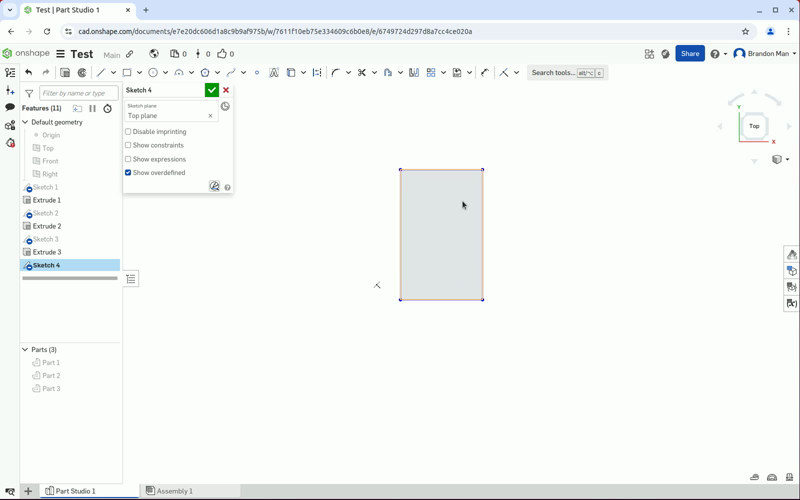
scroll(6)
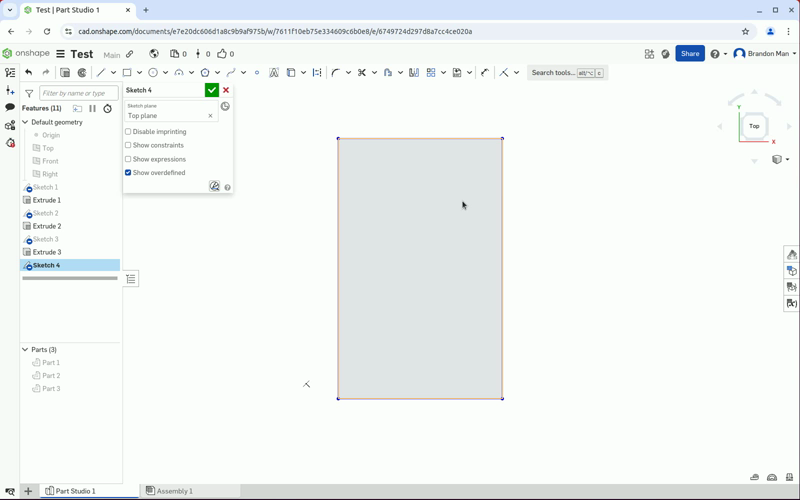
click(462, 200)
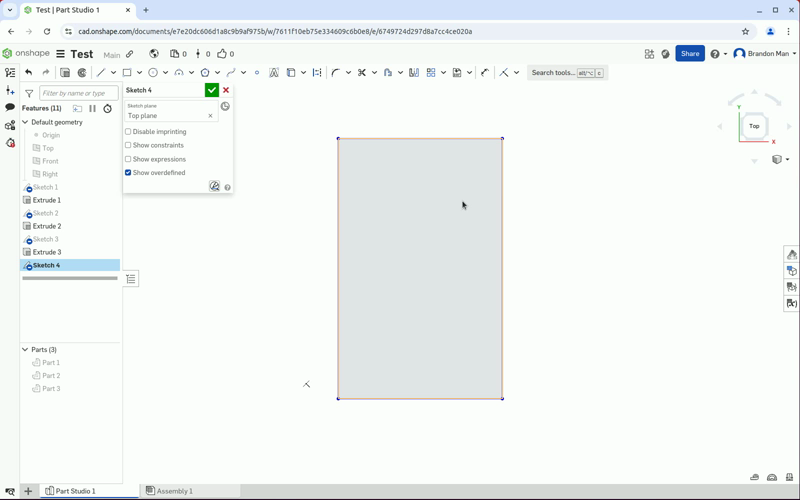
scroll(-6)
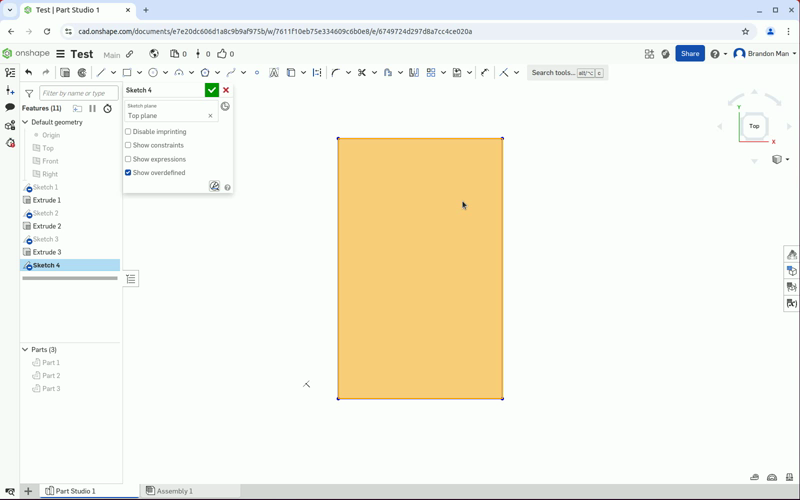
scroll(-6)
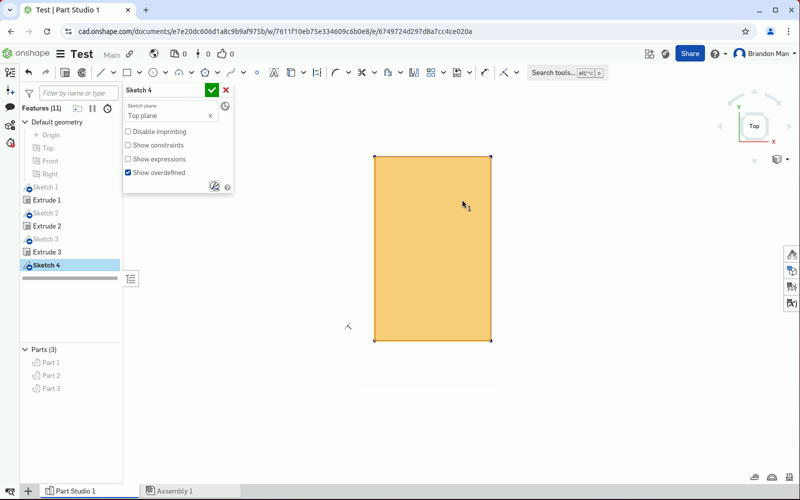
scroll(-6)
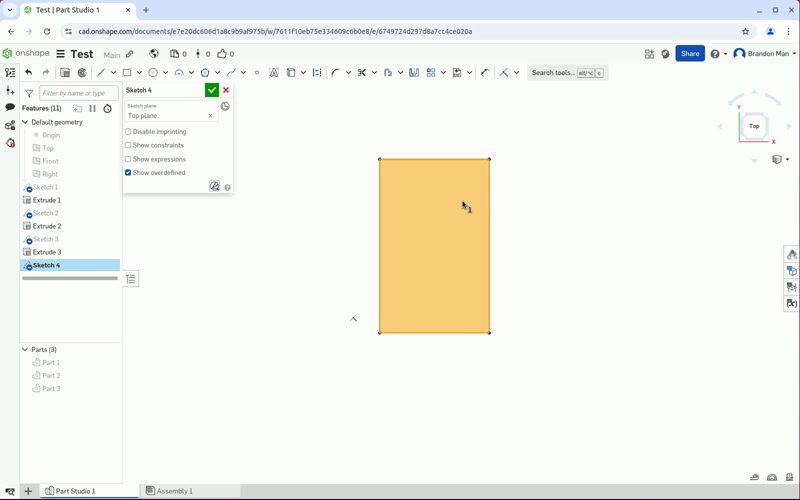
scroll(-6)
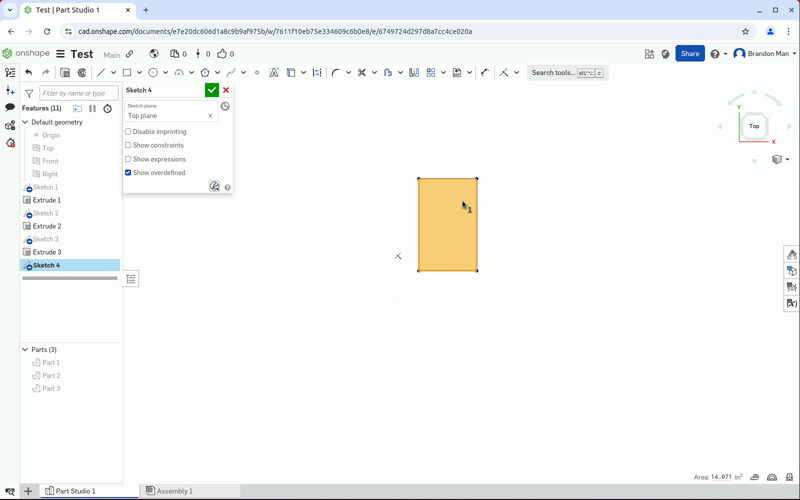
scroll(-6)
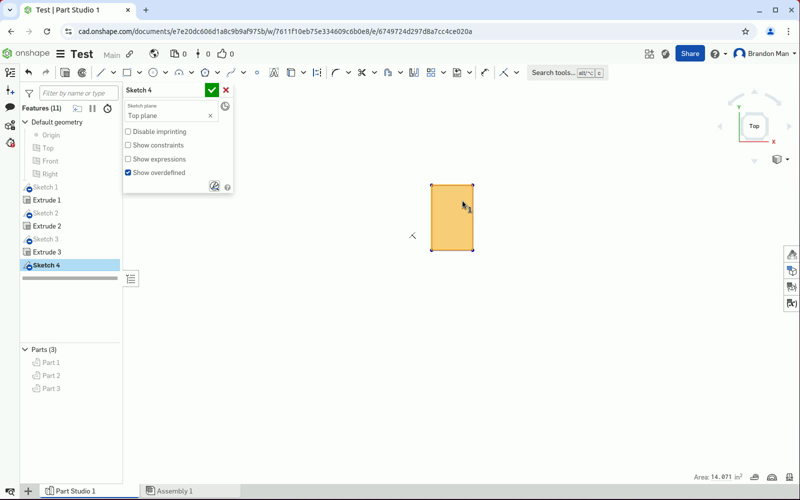
scroll(-6)
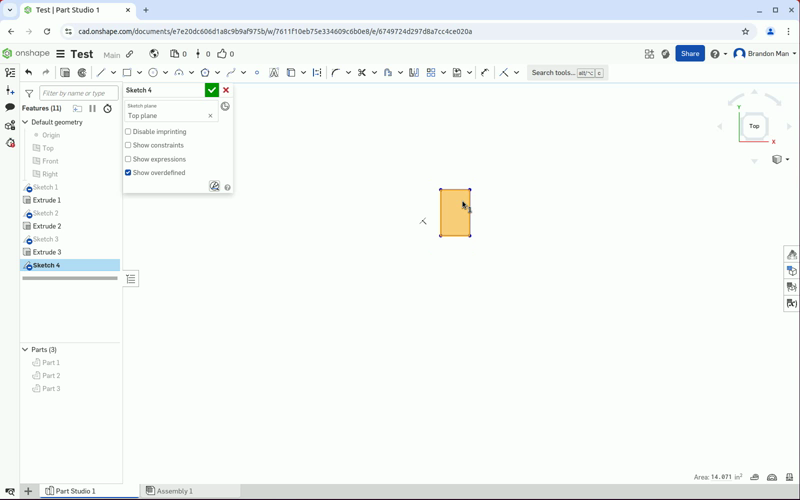
scroll(-6)
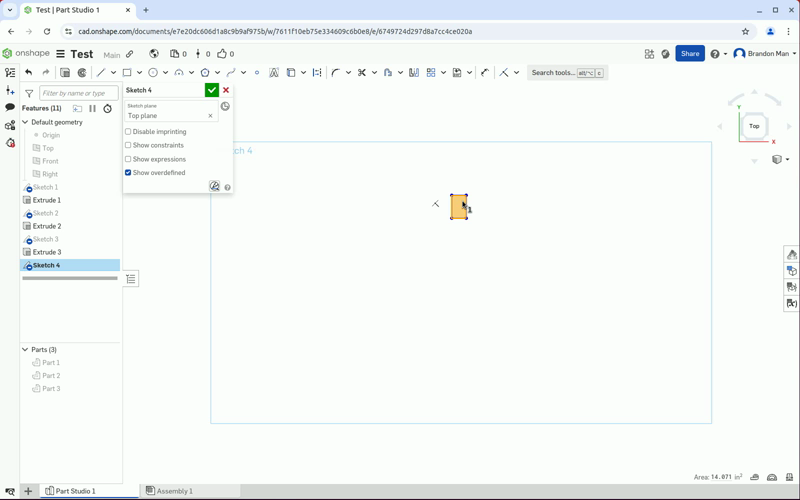
mouse_move(73, 352)
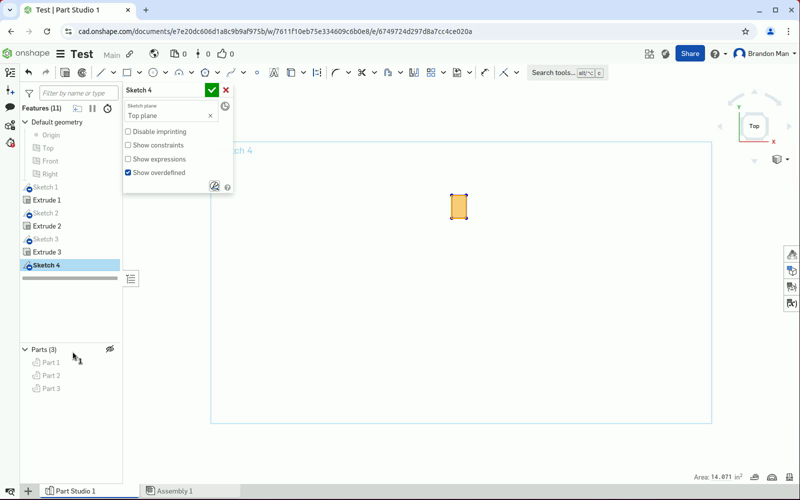
key(shift+y)
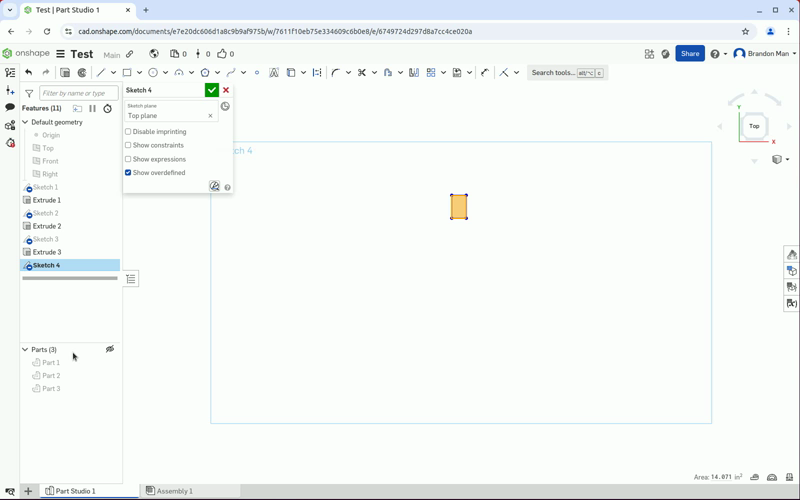
key(shift+e)
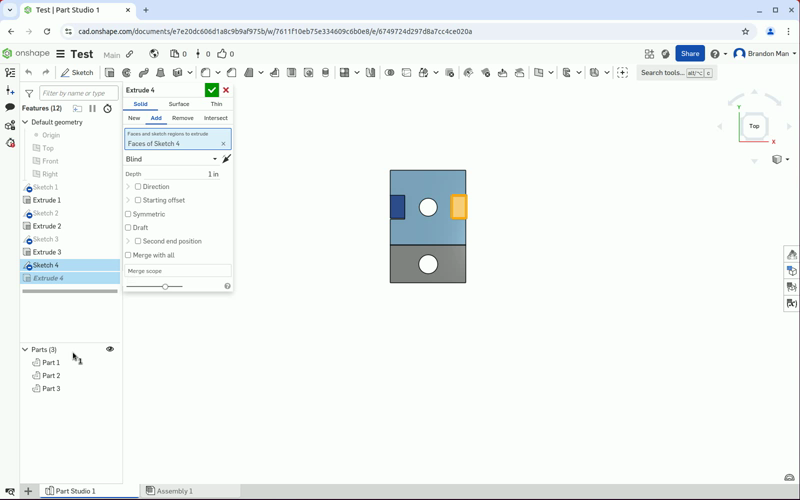
mouse_move(143, 106)
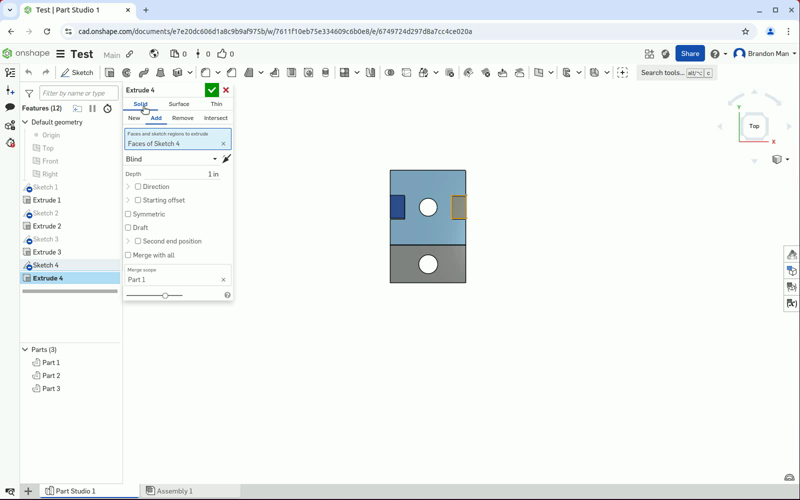
click(143, 106)
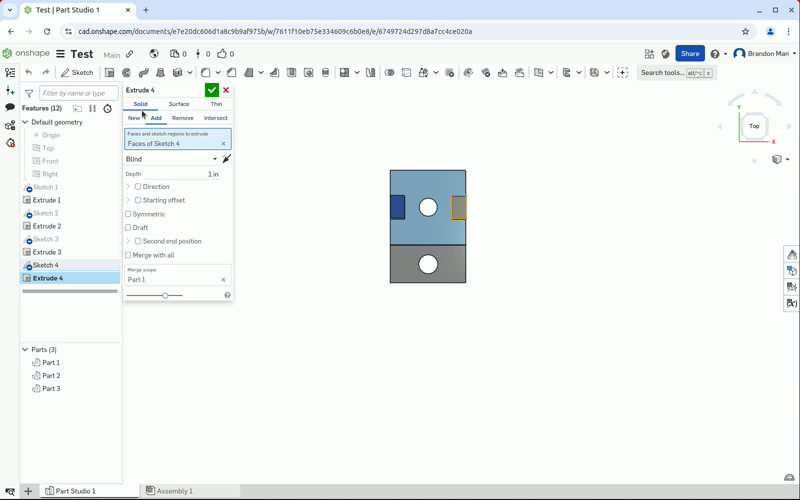
mouse_move(137, 120)
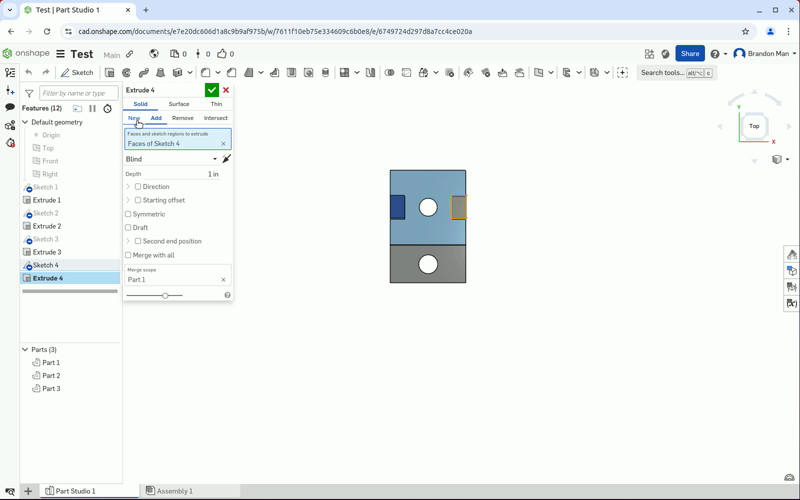
click(137, 120)
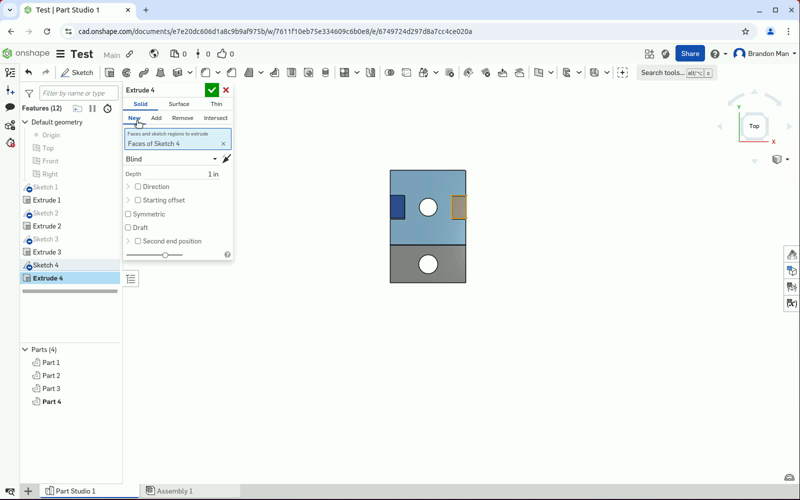
key(tab, 4)
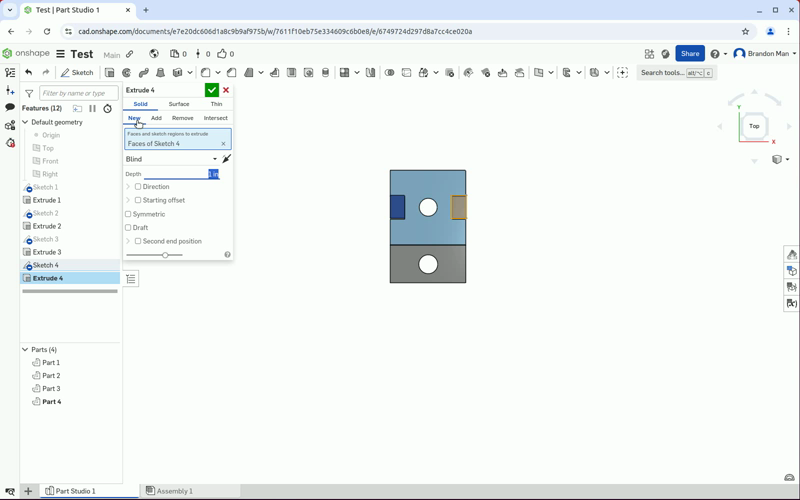
text(7.703)
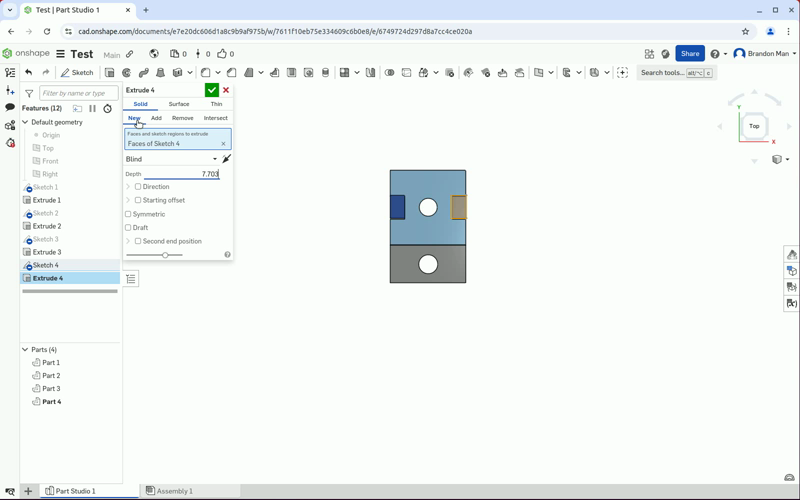
key(enter)
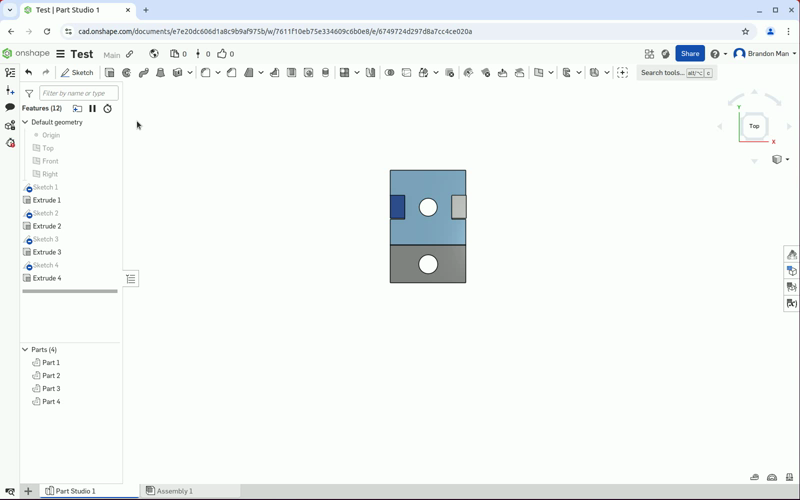
key(shift+h)
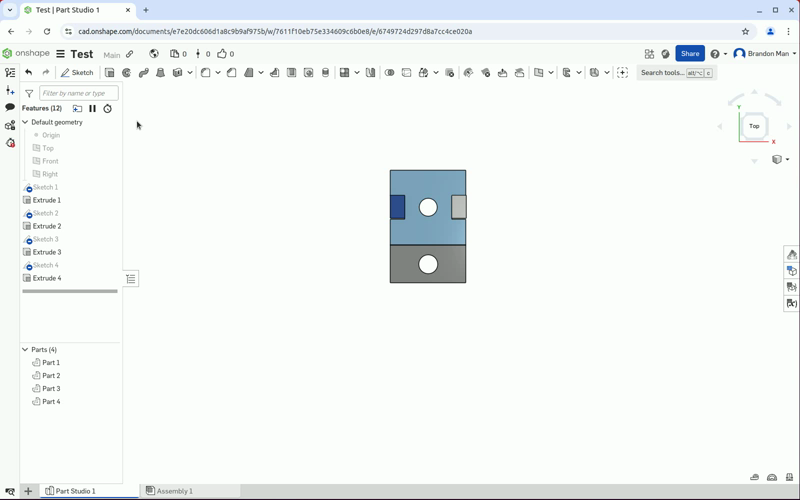
key(shift+h)
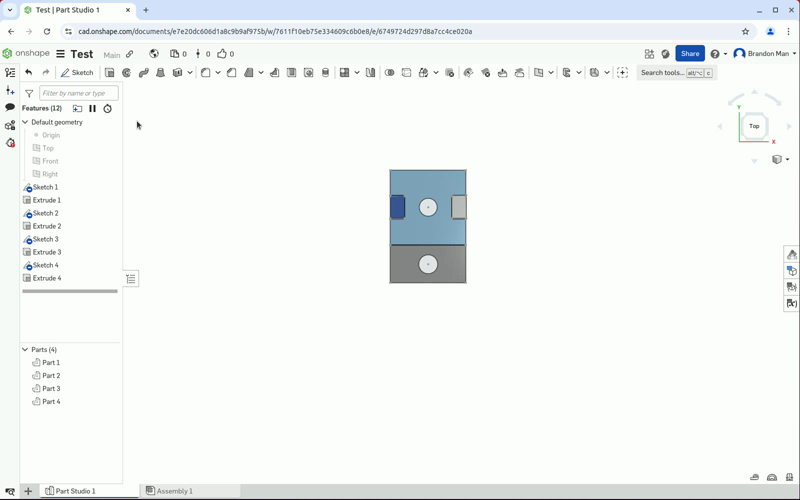
key(shift+7)
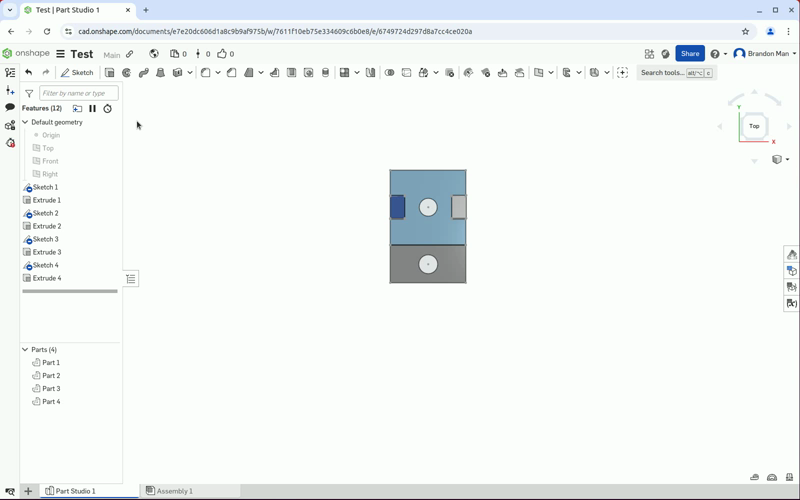
key(up, 3)
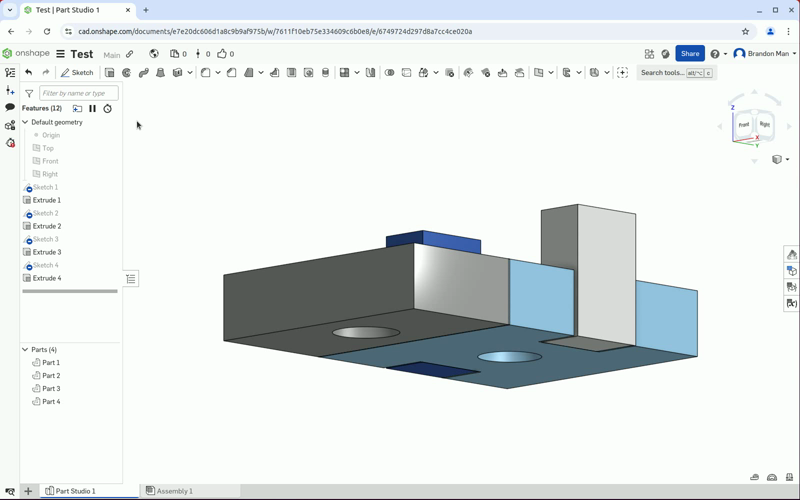
key(left, 3)
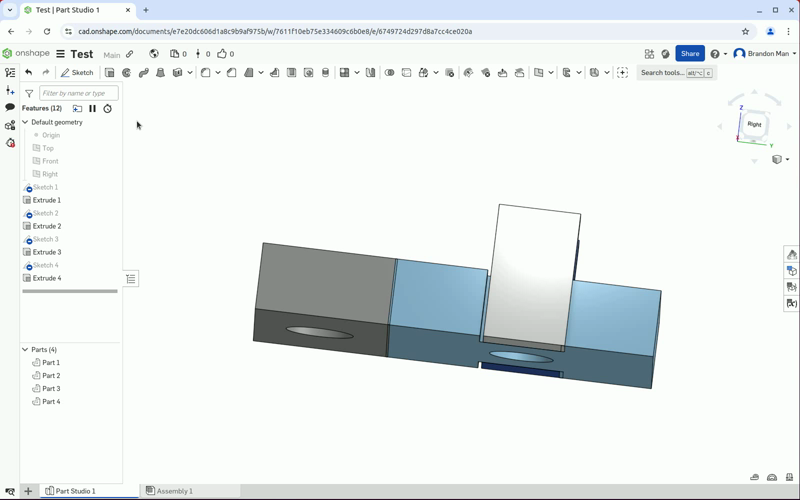
key(right, 3)
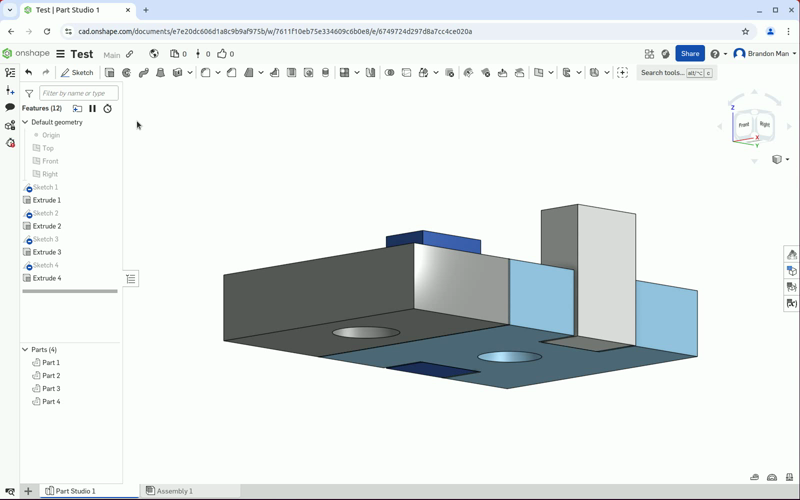
key(down, 3)
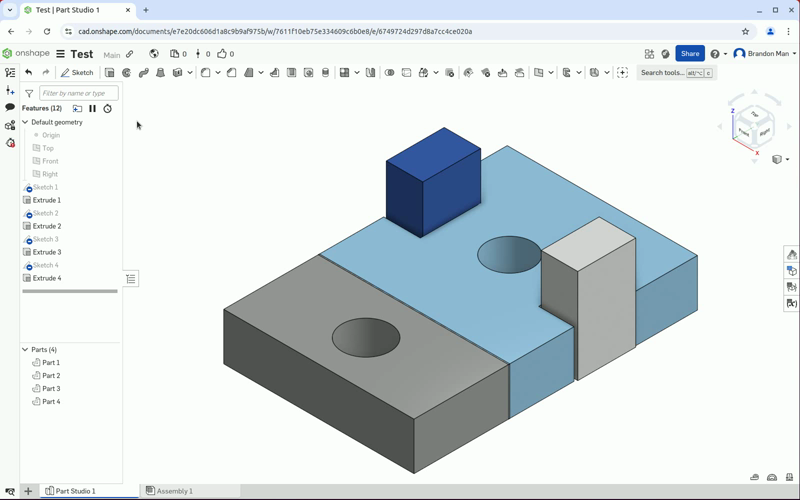
mouse_move(73, 189)
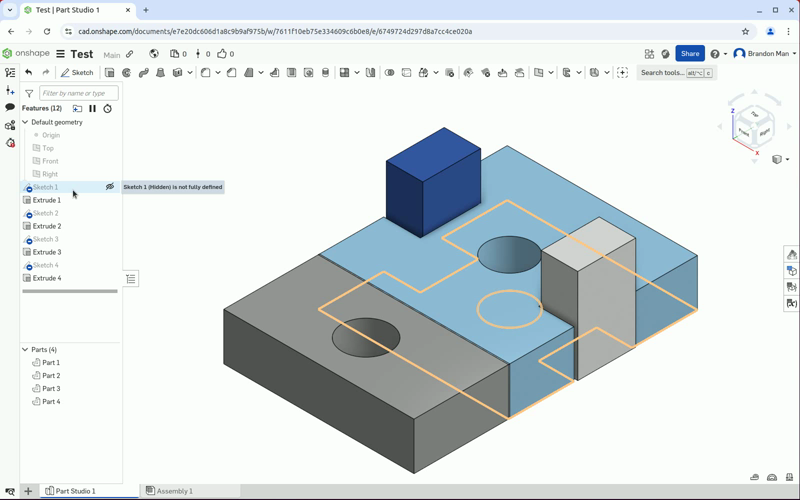
click(73, 189)